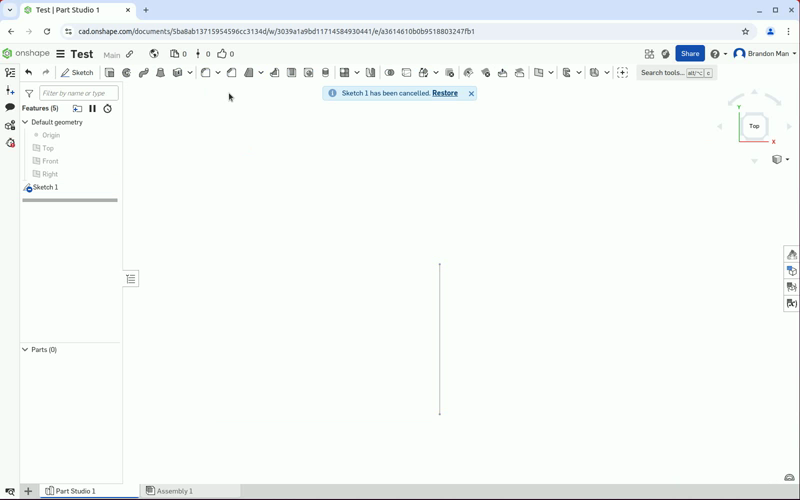
key(shift+h)
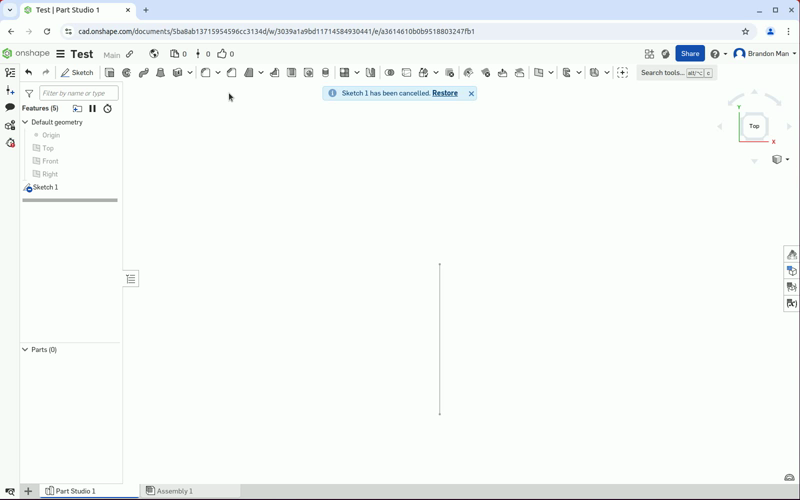
key(shift+s)
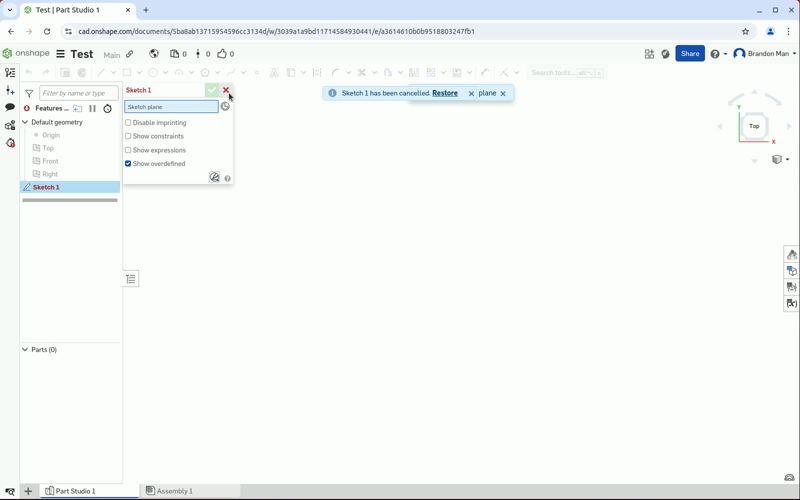
mouse_move(73, 150)
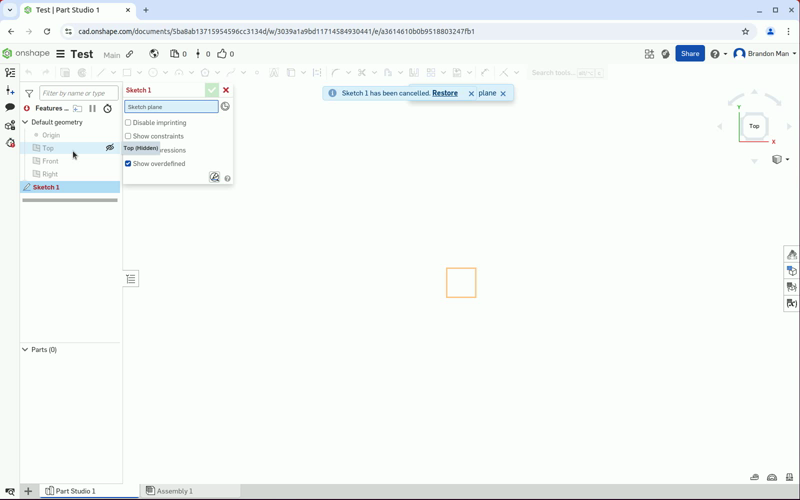
click(73, 150)
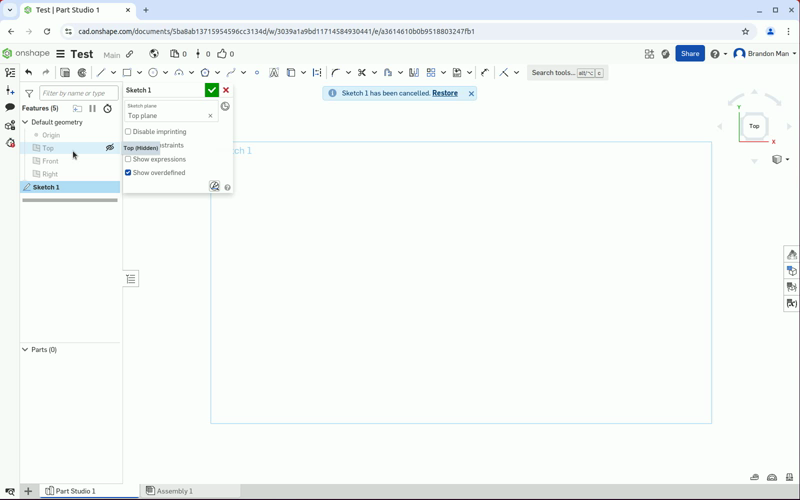
mouse_move(73, 352)
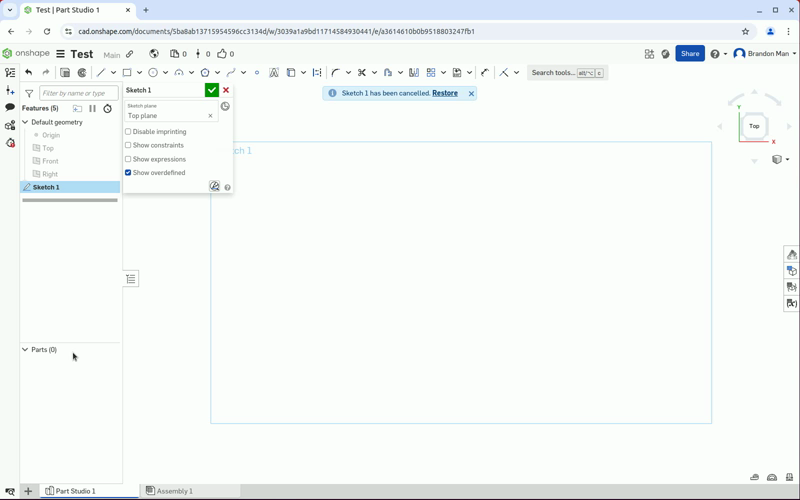
key(y)
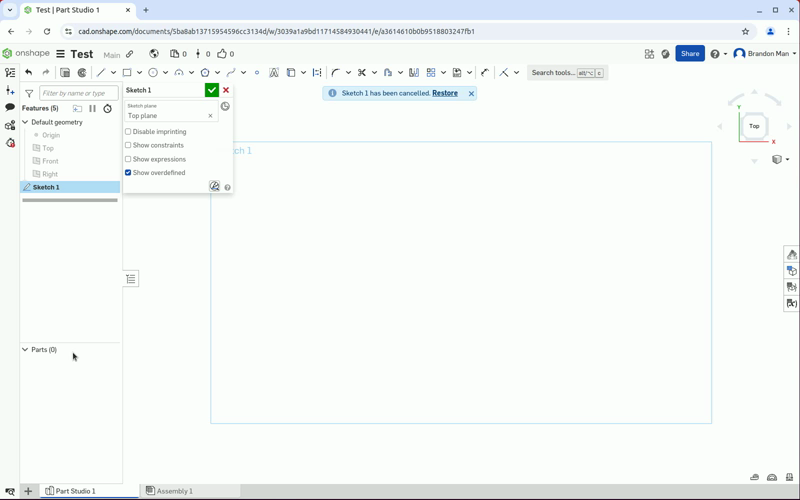
key(c)
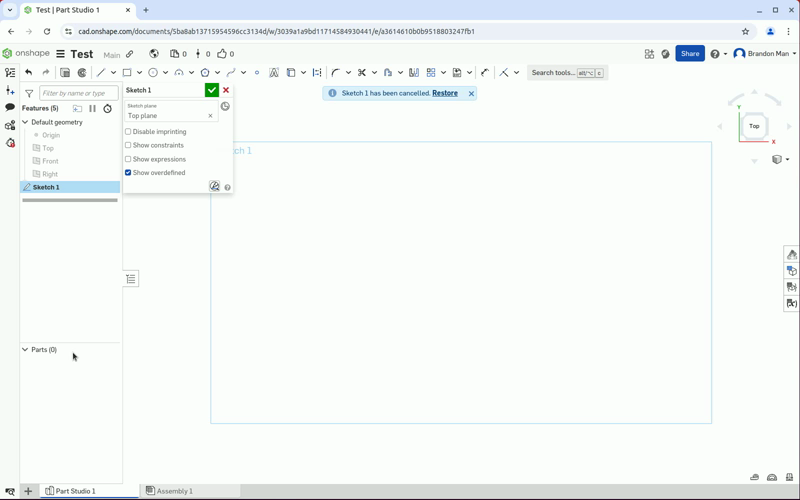
key_down(shift)
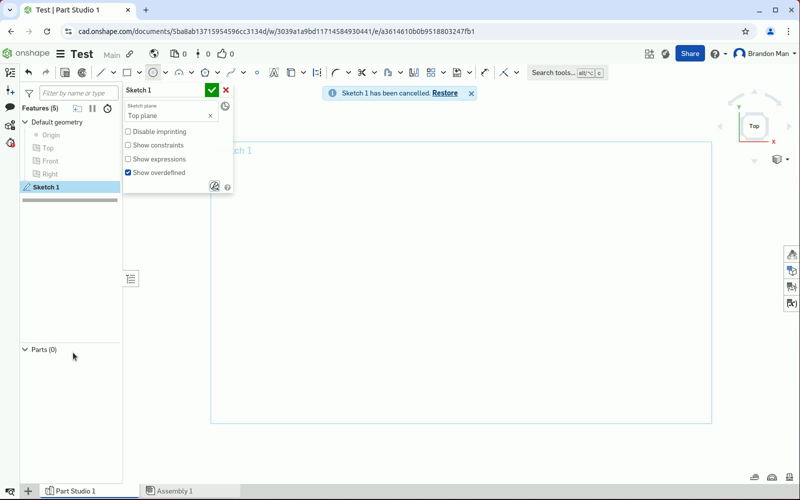
mouse_move(375, 282)
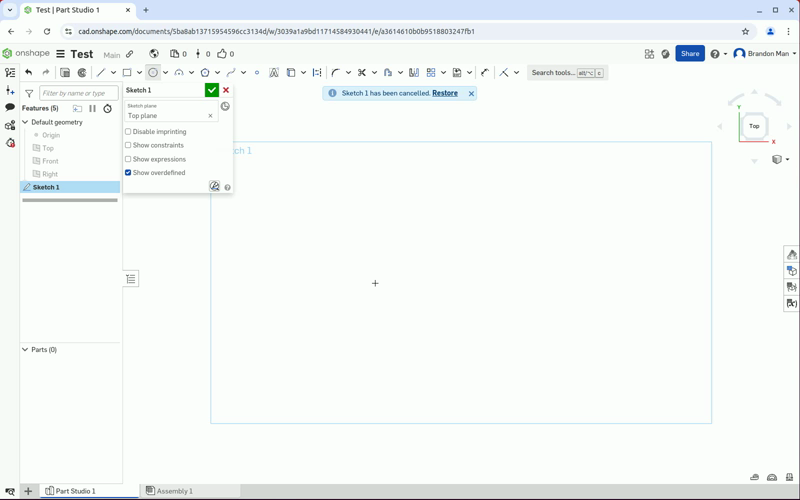
click(375, 282)
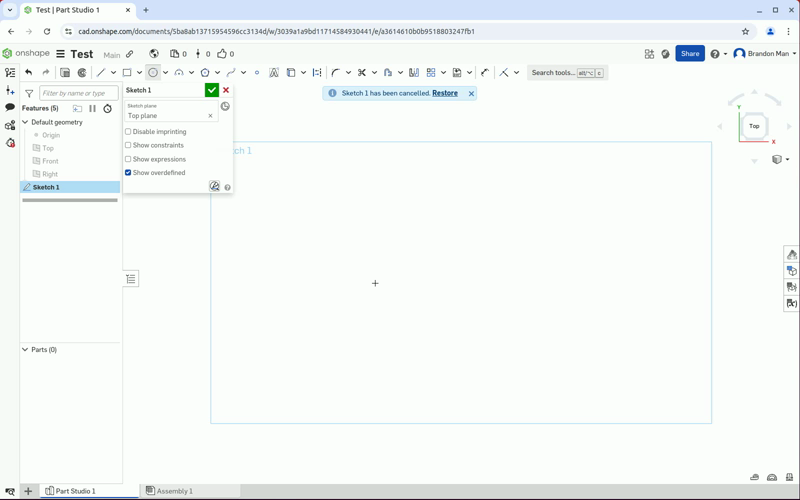
key_up(shift)
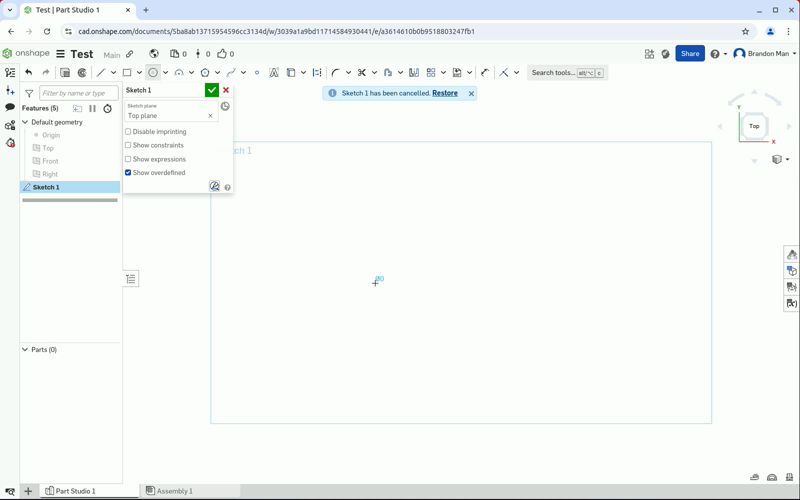
mouse_move(389, 282)
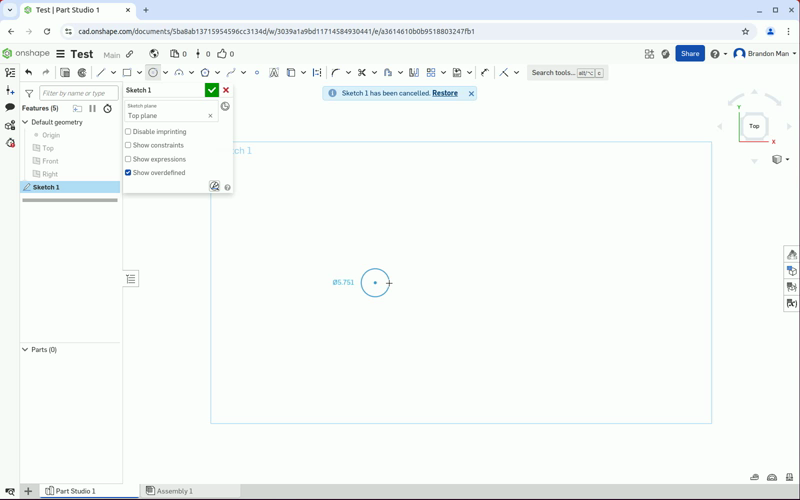
click(389, 282)
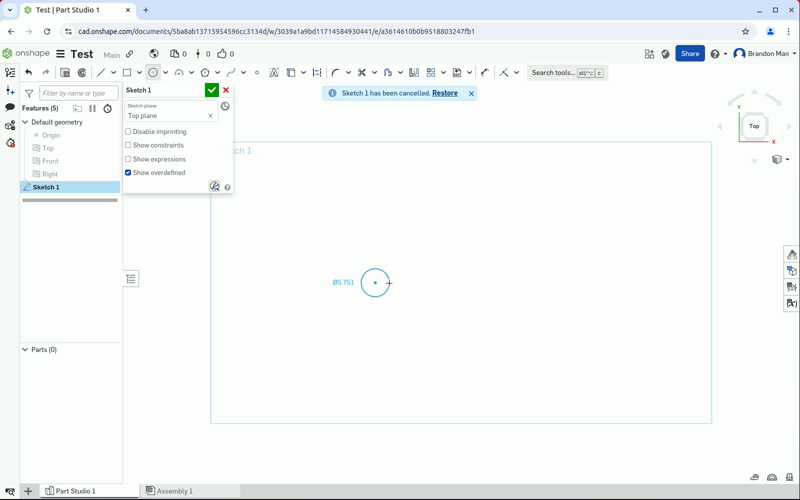
key(esc)
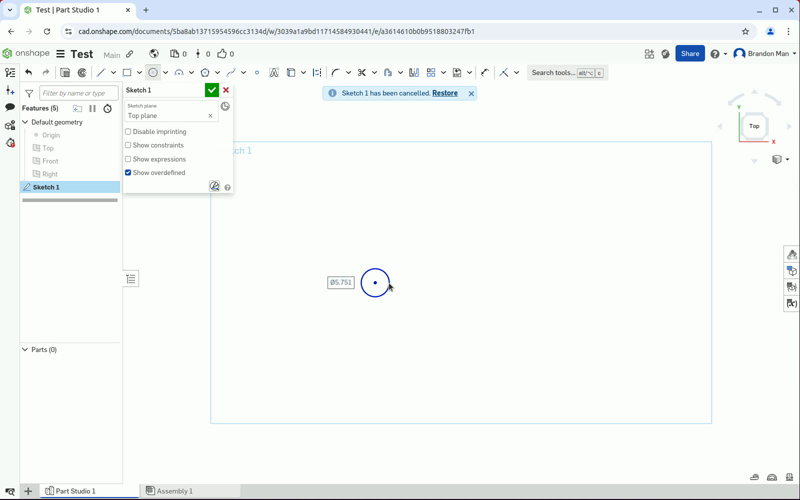
mouse_move(371, 293)
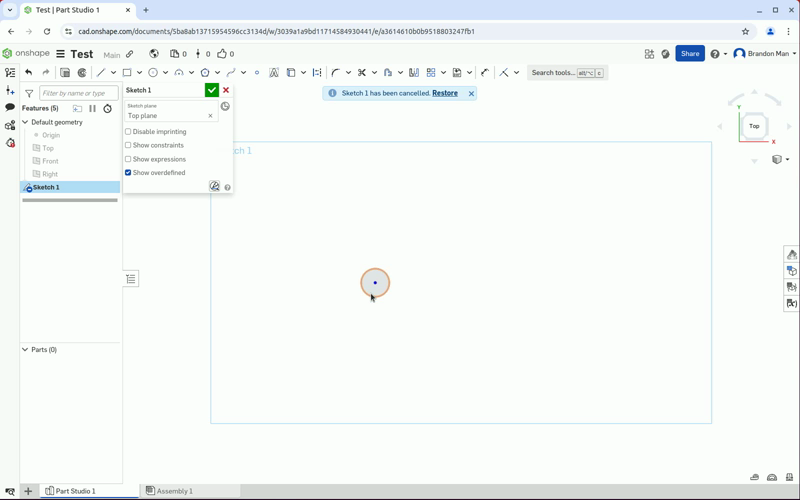
scroll(6)
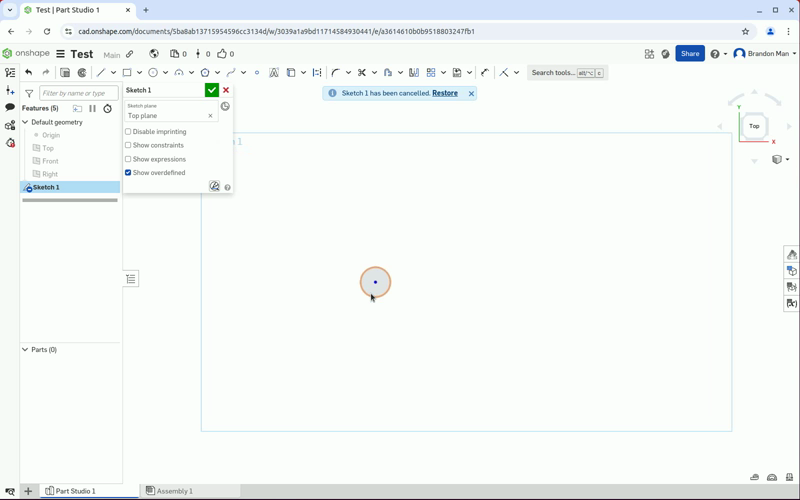
scroll(6)
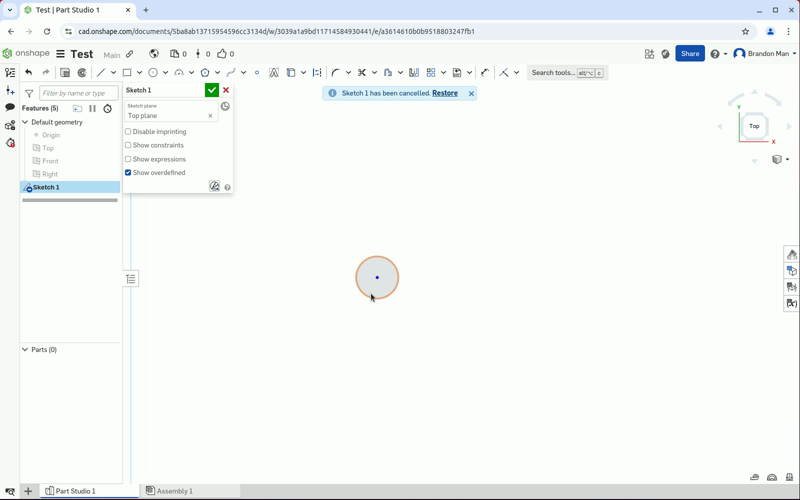
scroll(6)
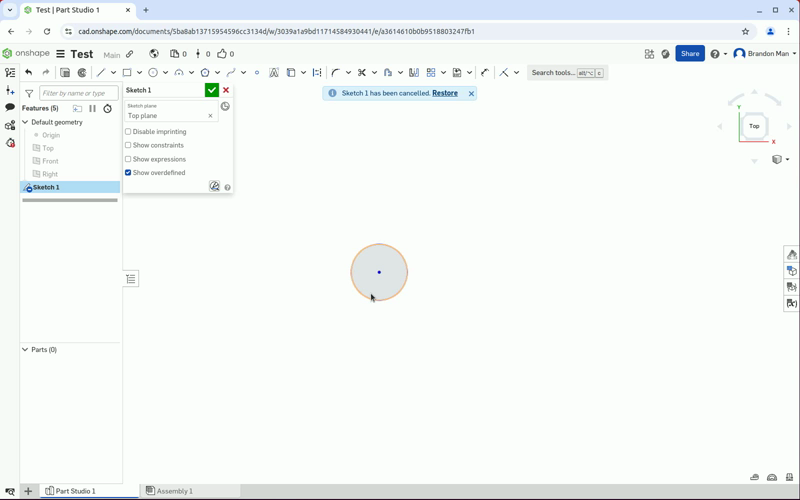
scroll(6)
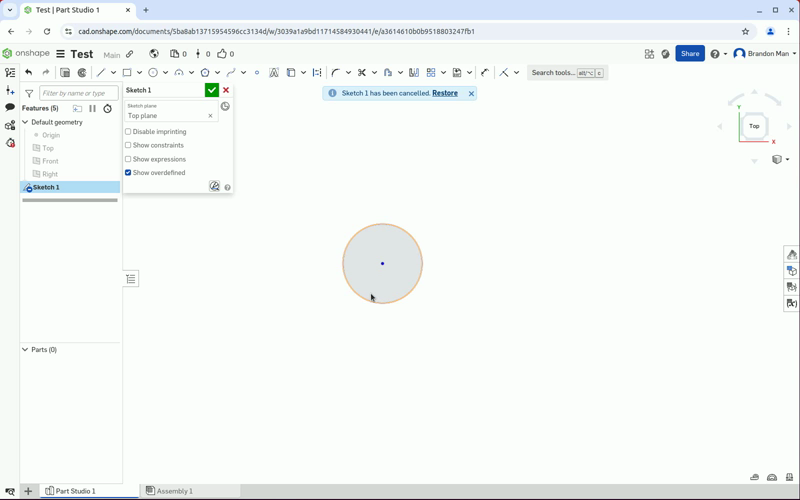
scroll(6)
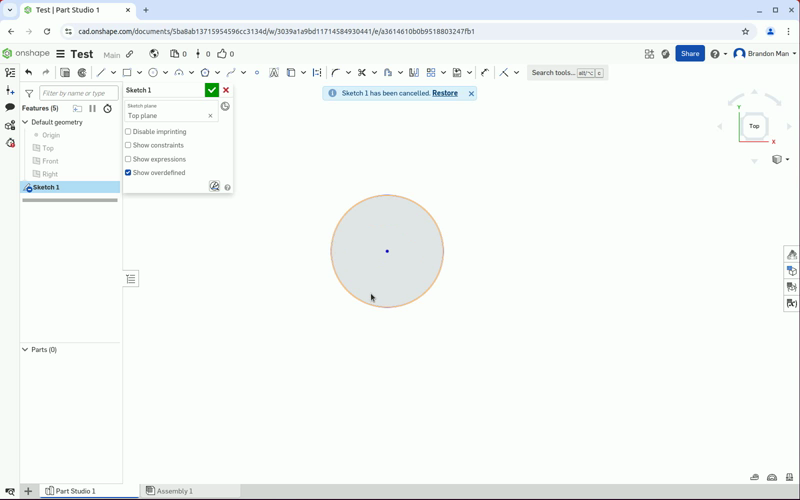
scroll(6)
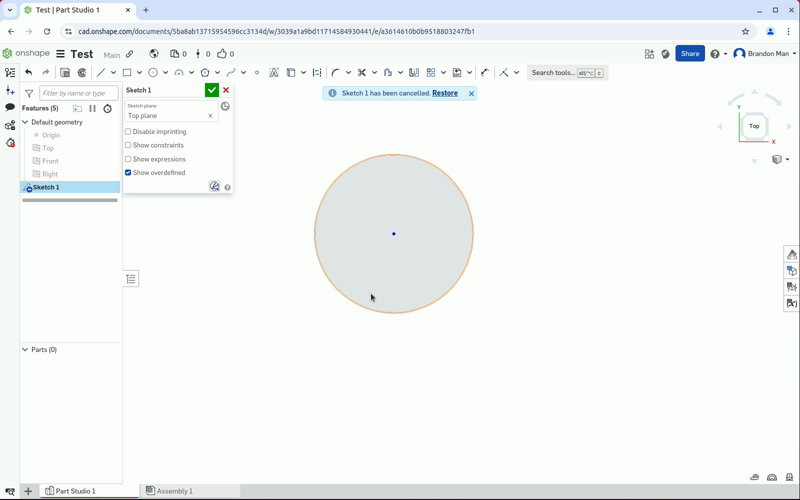
scroll(6)
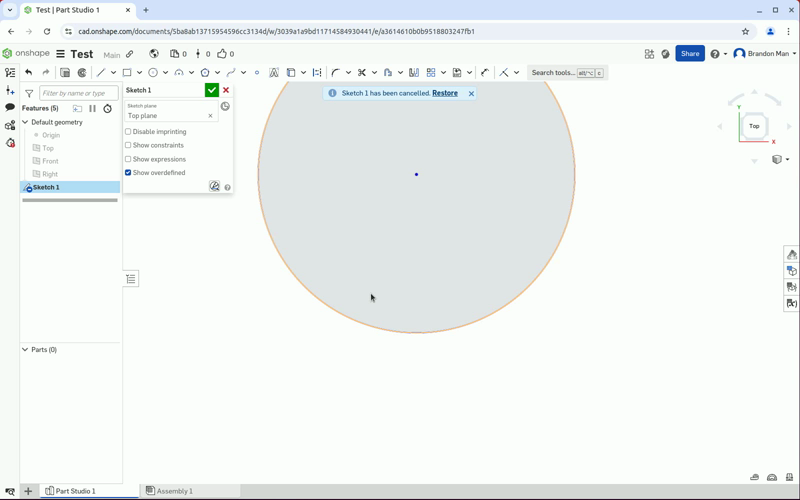
click(371, 293)
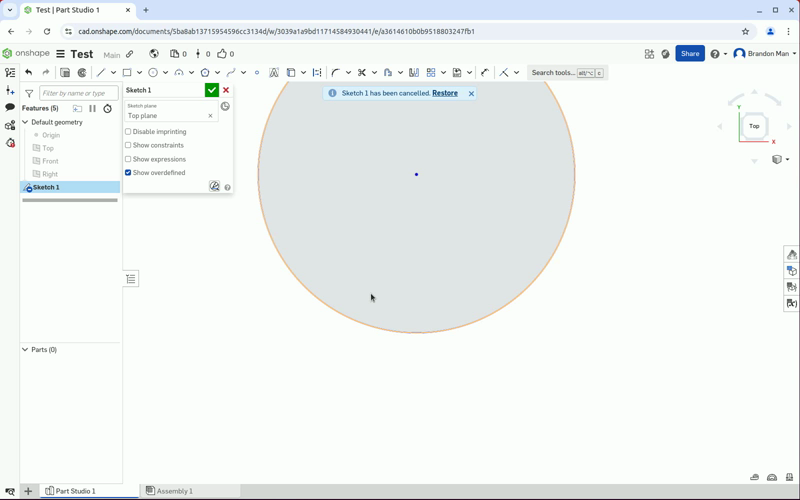
scroll(-6)
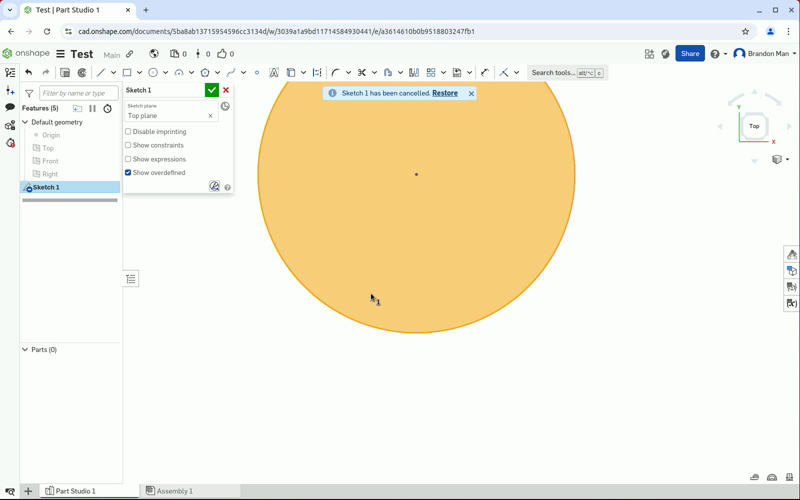
scroll(-6)
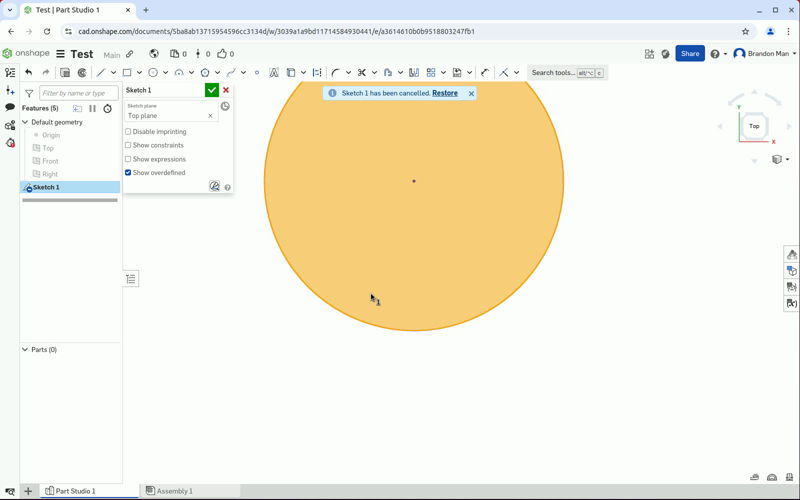
scroll(-6)
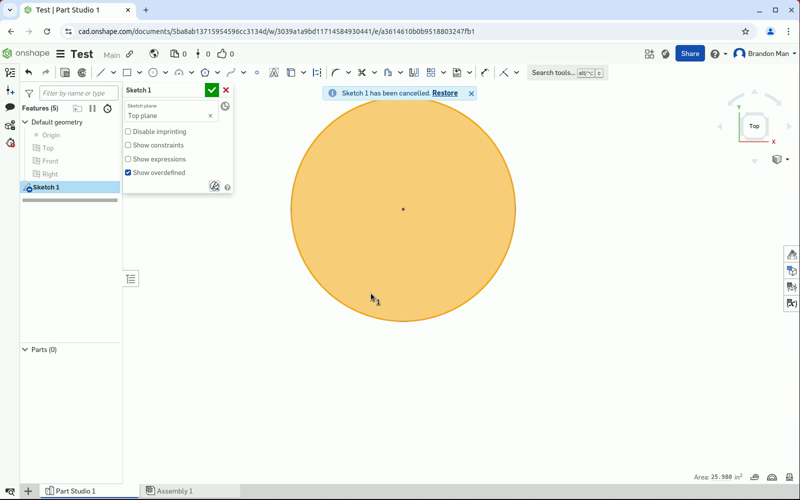
scroll(-6)
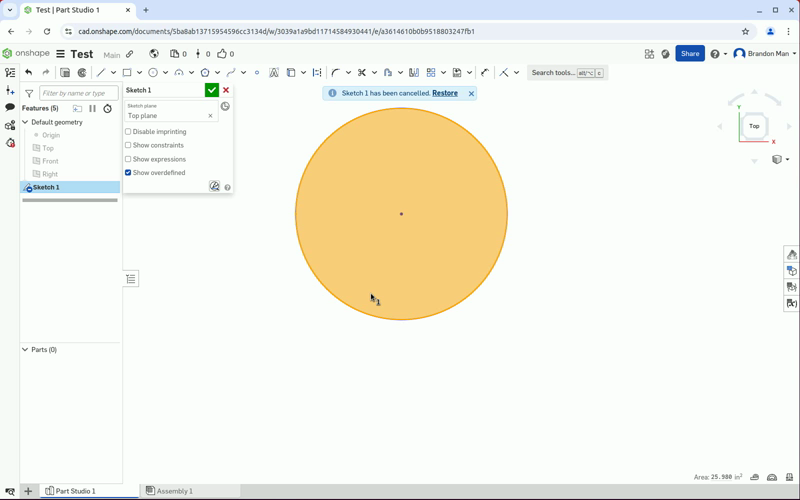
scroll(-6)
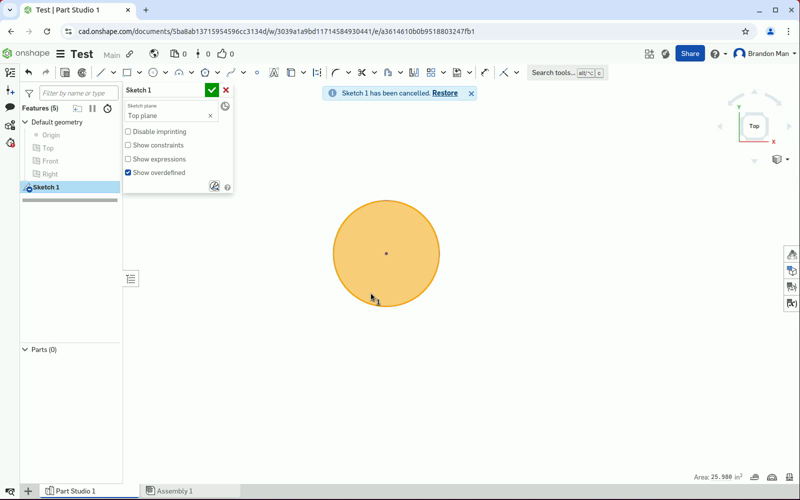
scroll(-6)
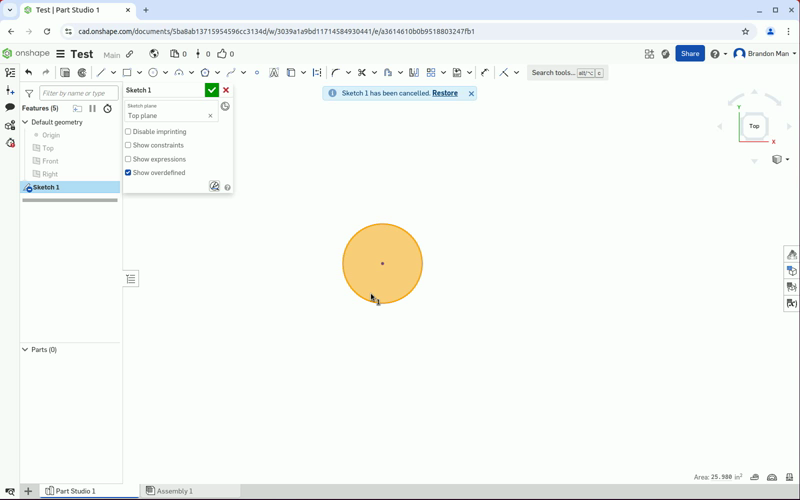
scroll(-6)
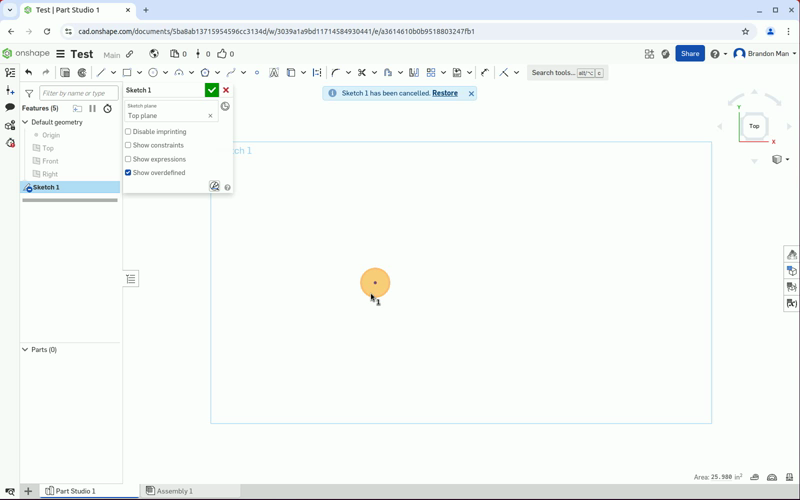
mouse_move(73, 352)
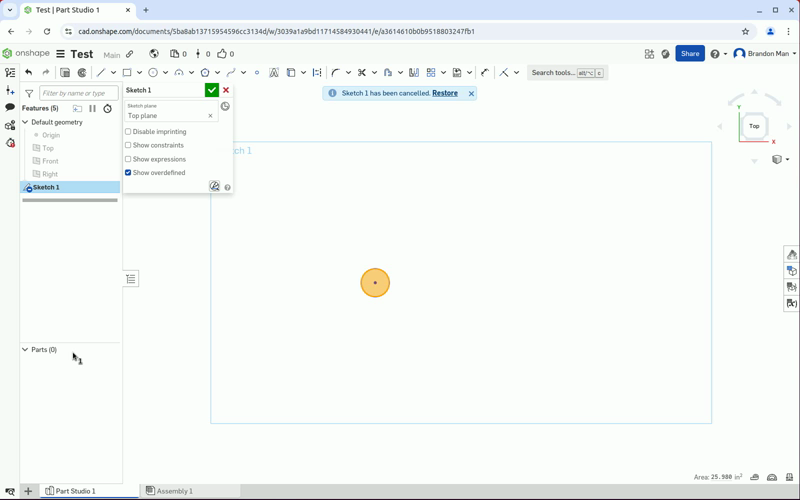
key(shift+y)
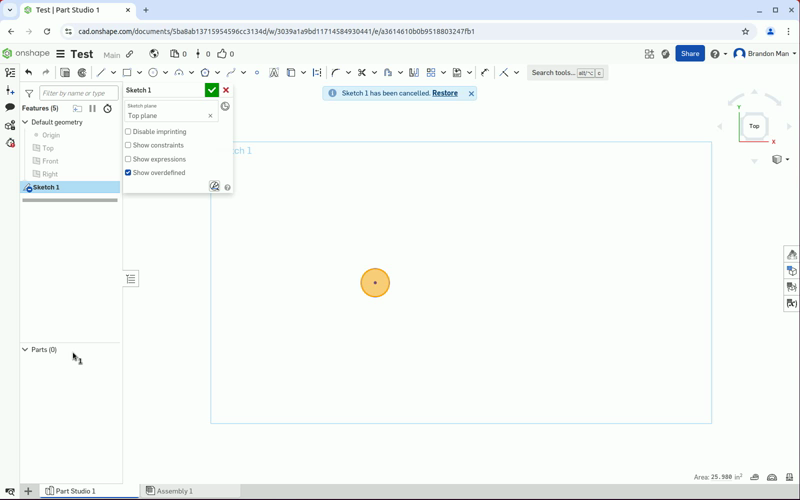
key(shift+e)
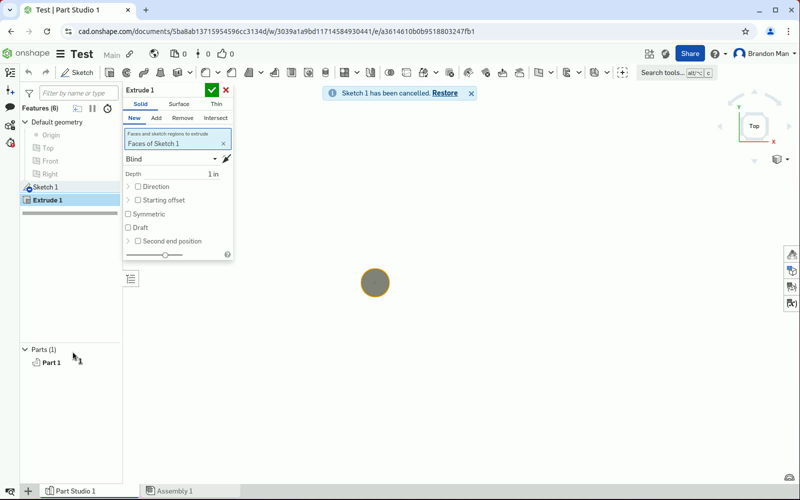
mouse_move(143, 106)
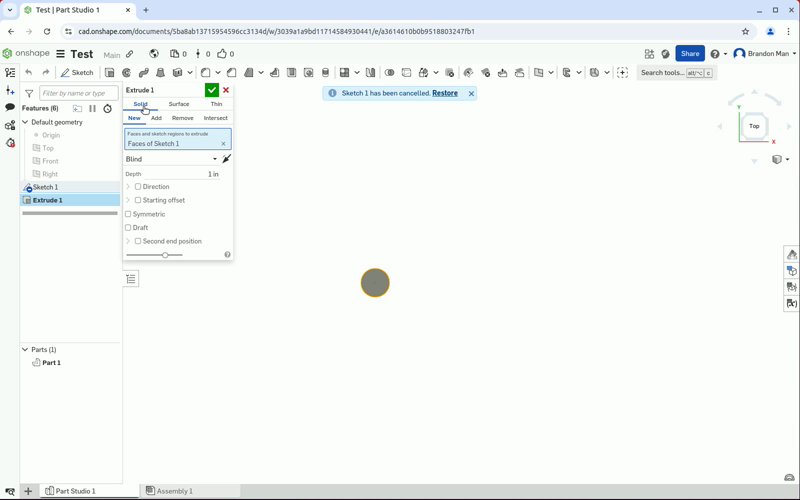
click(143, 106)
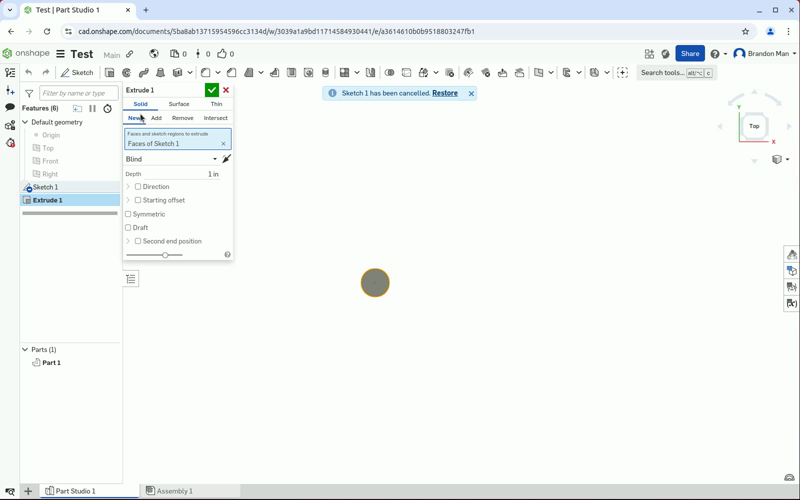
mouse_move(137, 120)
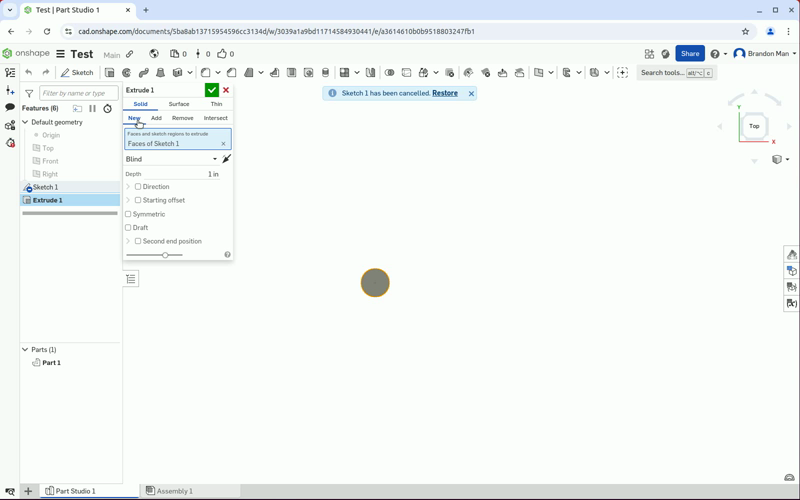
click(137, 120)
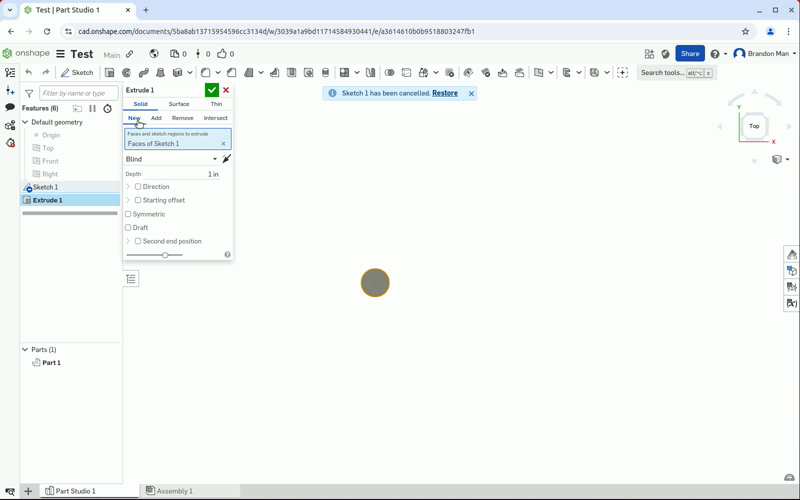
key(tab, 4)
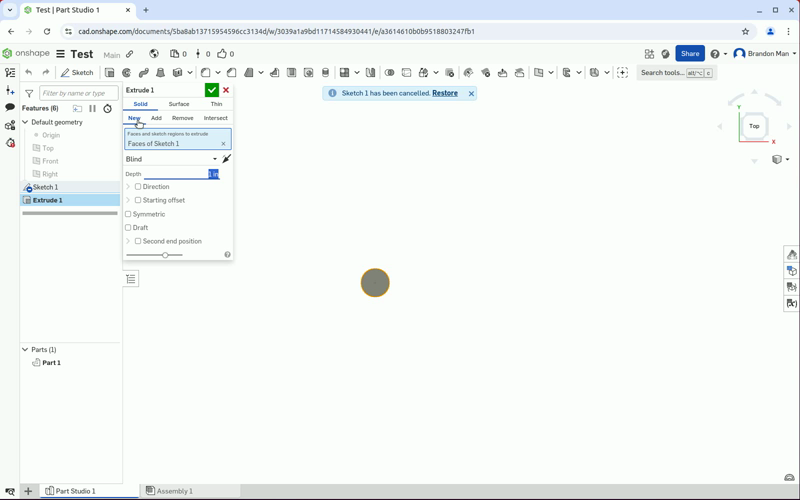
text(6.74)
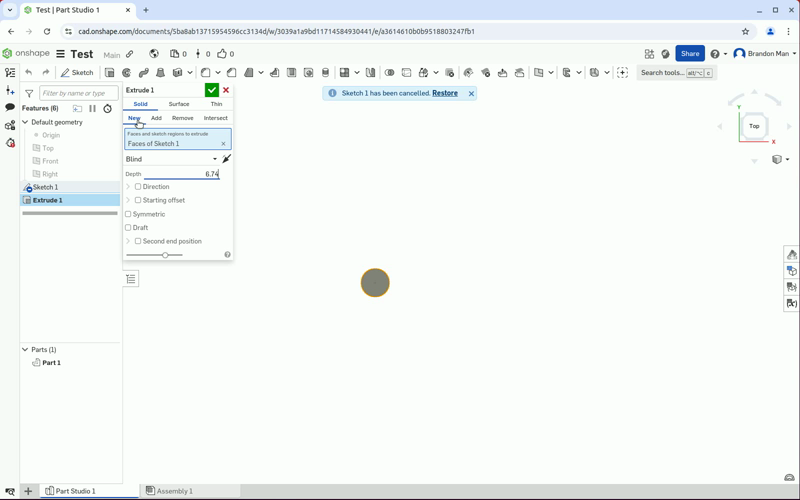
key(enter)
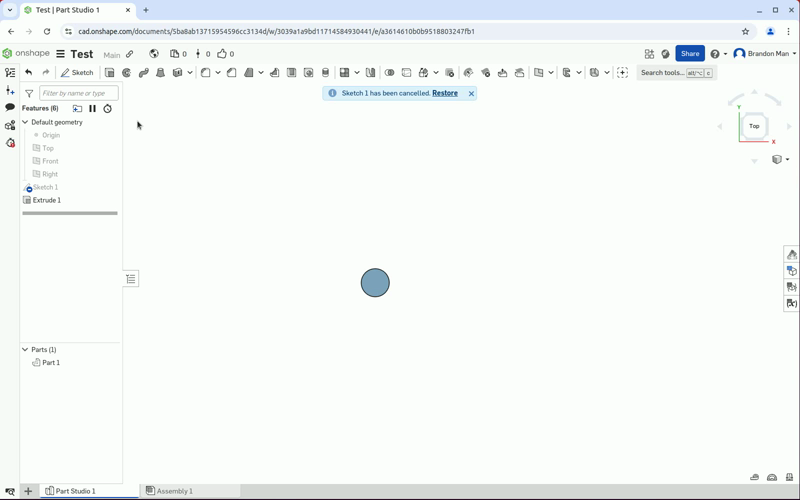
key(shift+h)
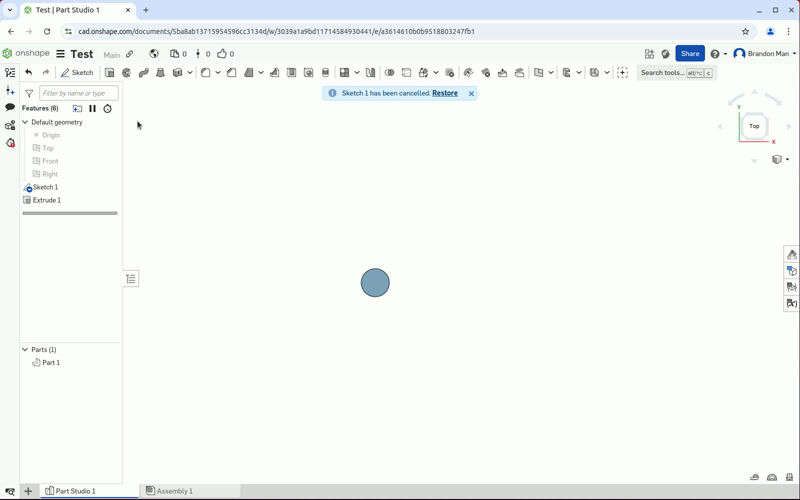
key(shift+h)
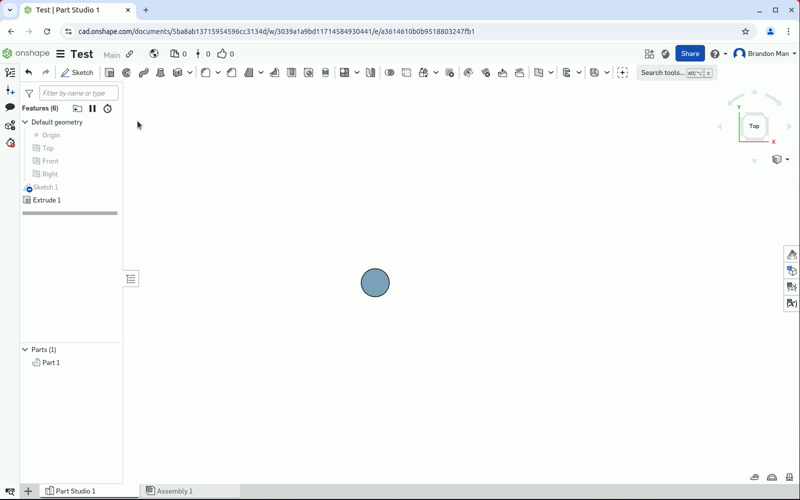
mouse_move(73, 189)
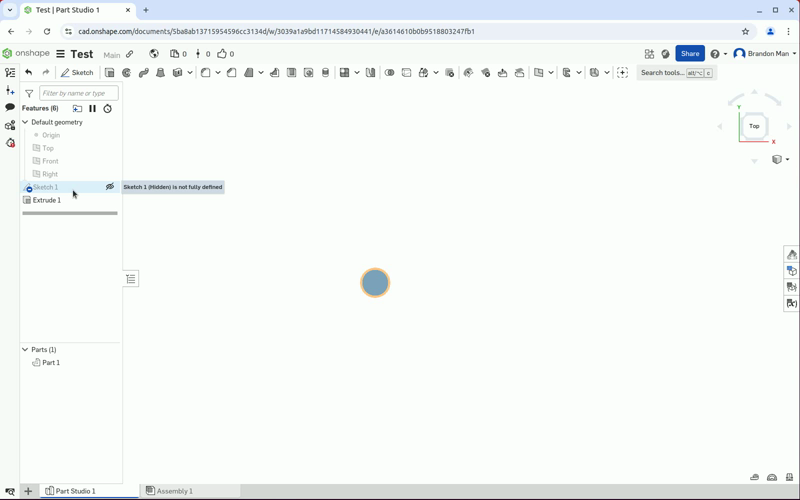
click(73, 189)
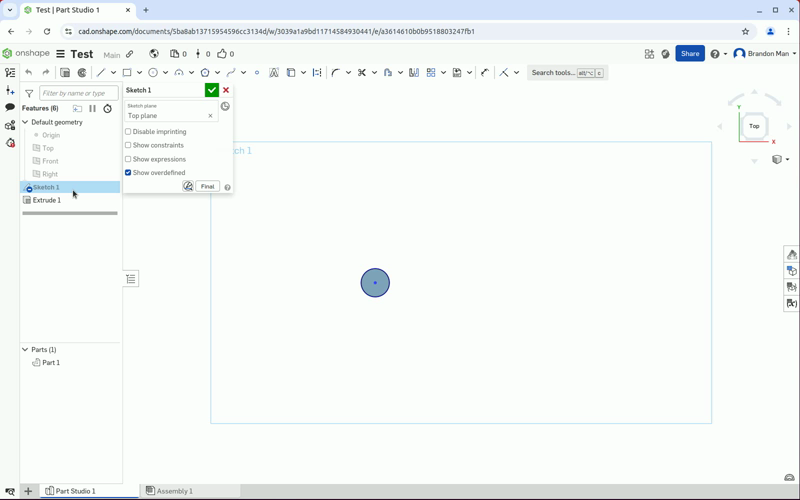
mouse_move(229, 92)
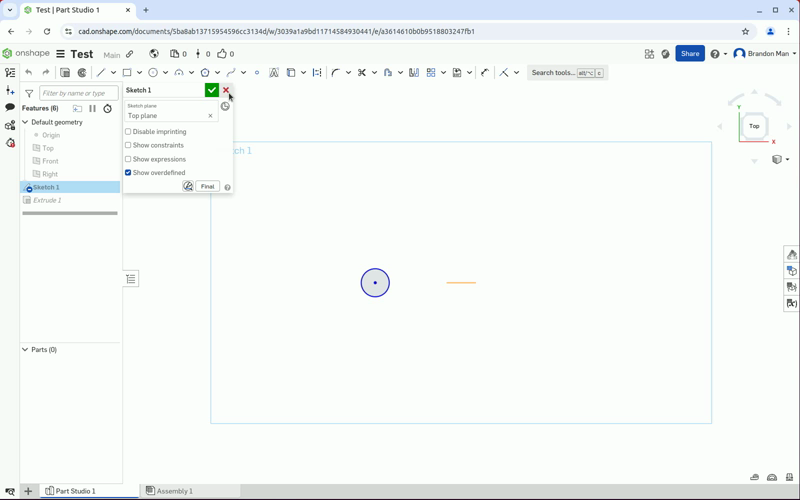
click(229, 92)
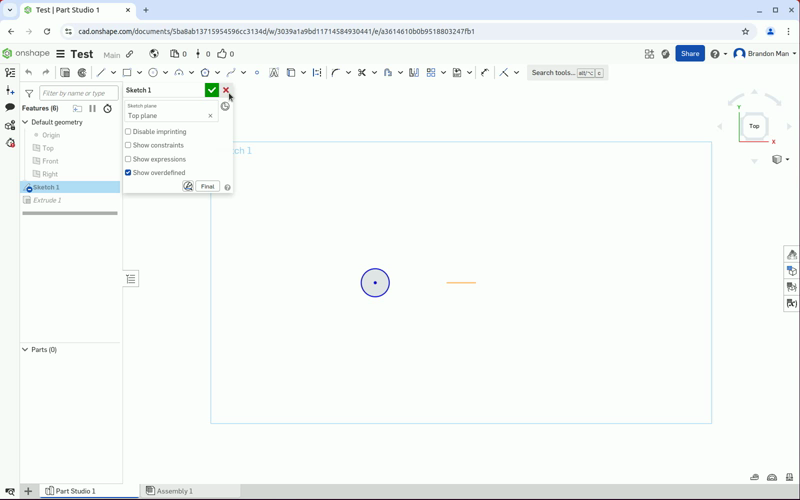
key(shift+s)
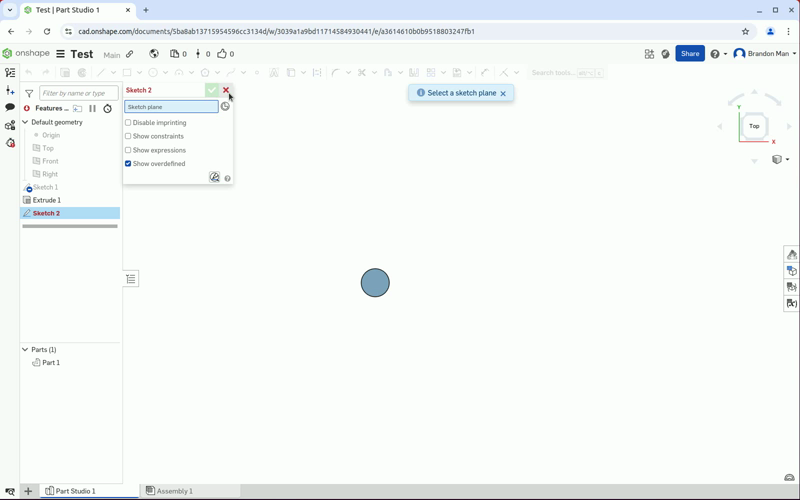
mouse_move(73, 150)
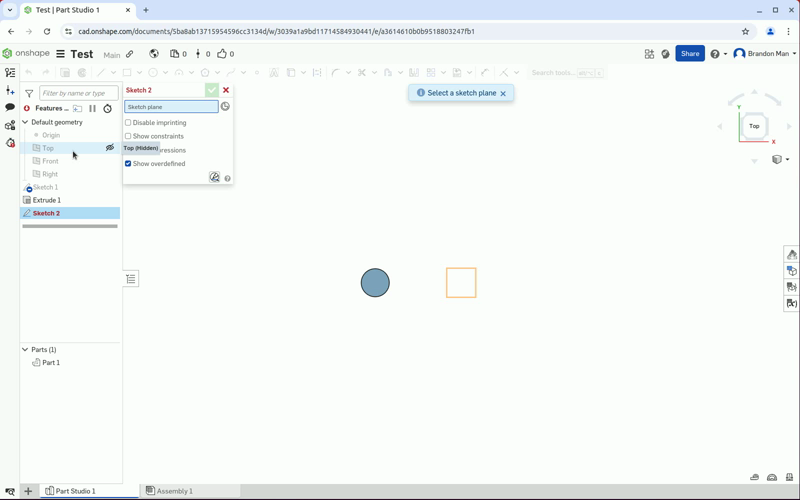
click(73, 150)
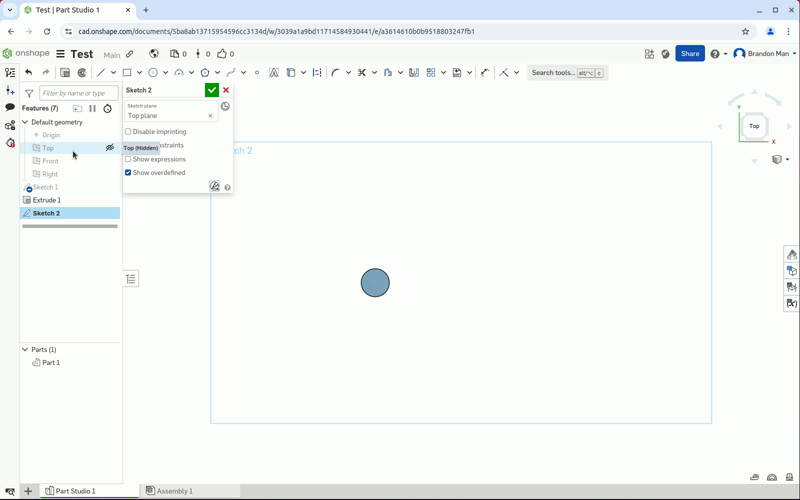
mouse_move(73, 352)
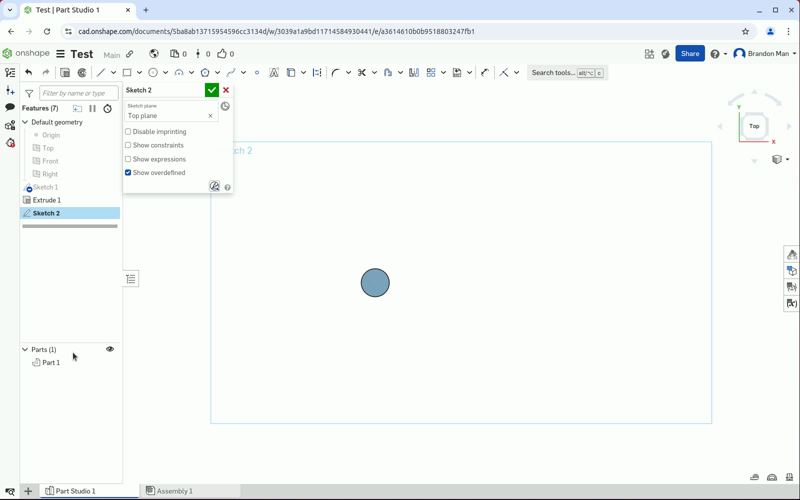
key(y)
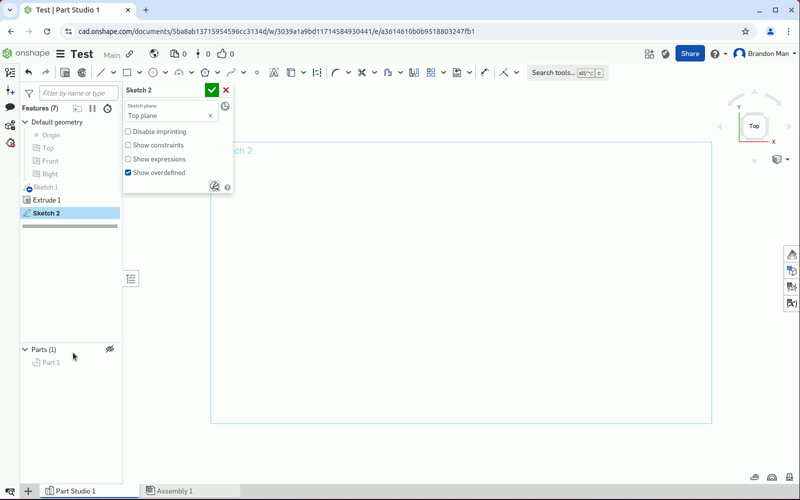
key(l)
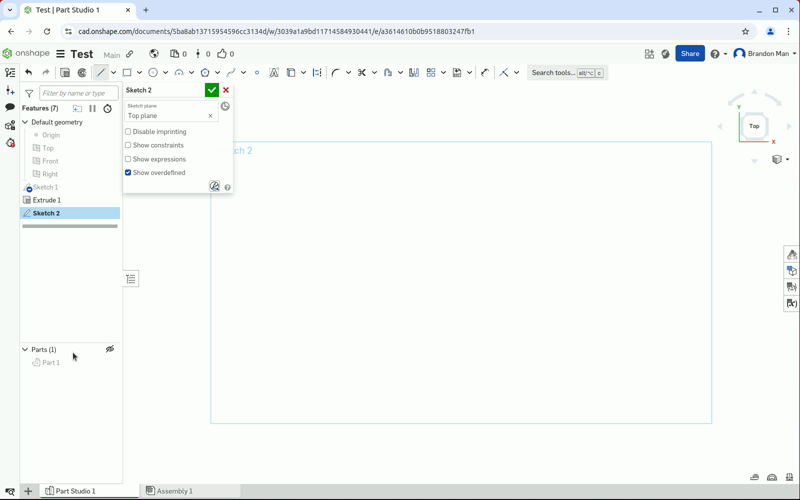
key_down(shift)
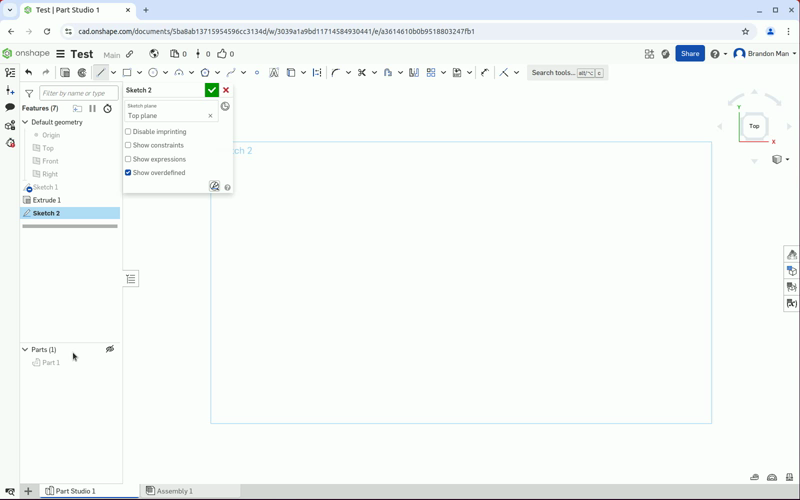
mouse_move(417, 292)
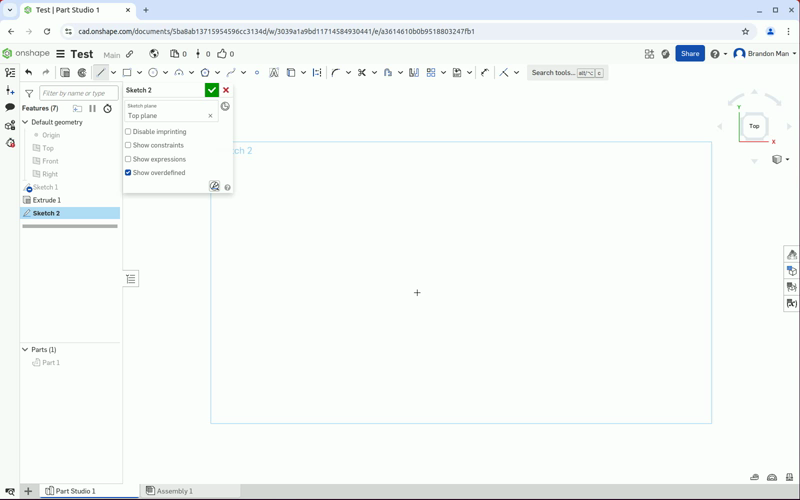
click(417, 292)
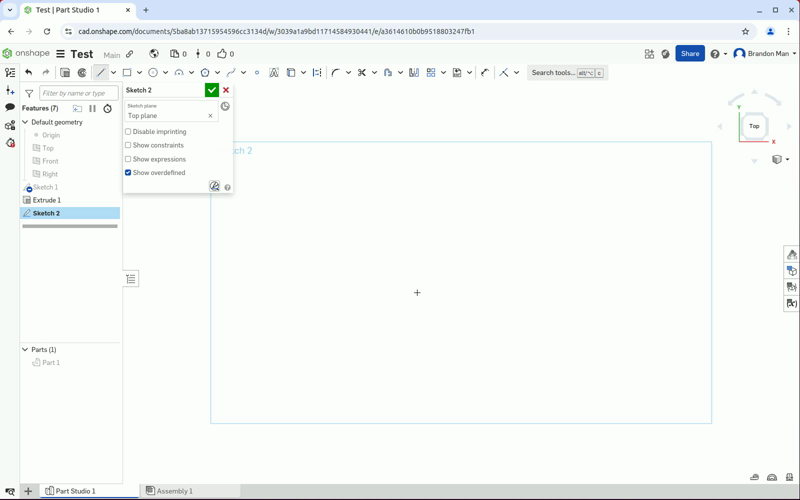
key_up(shift)
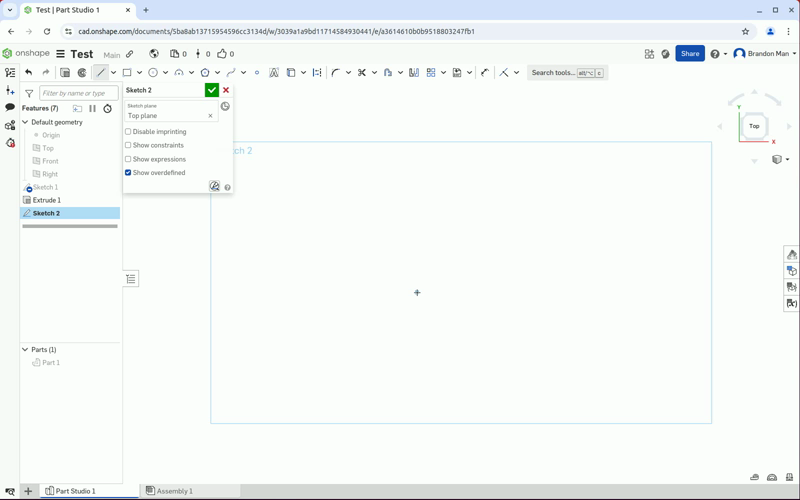
key_down(shift)
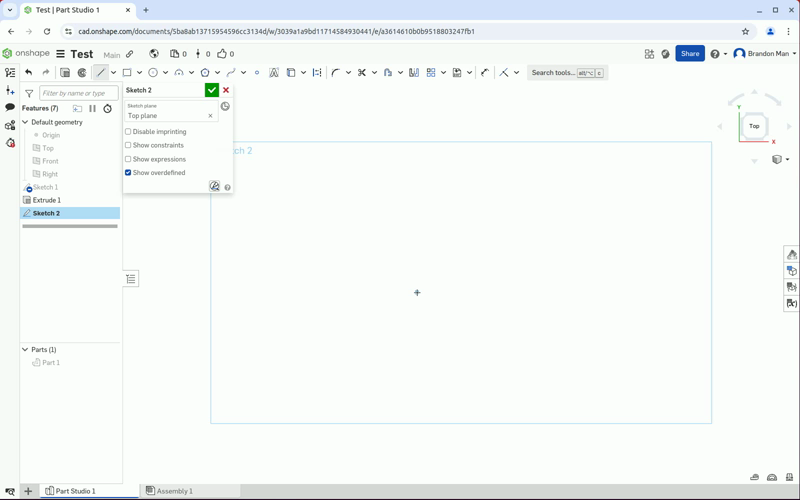
mouse_move(447, 292)
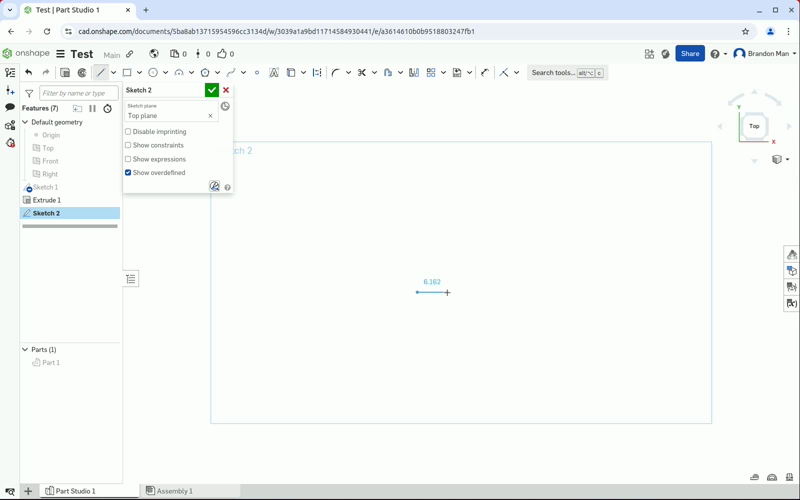
mouse_move(438, 292)
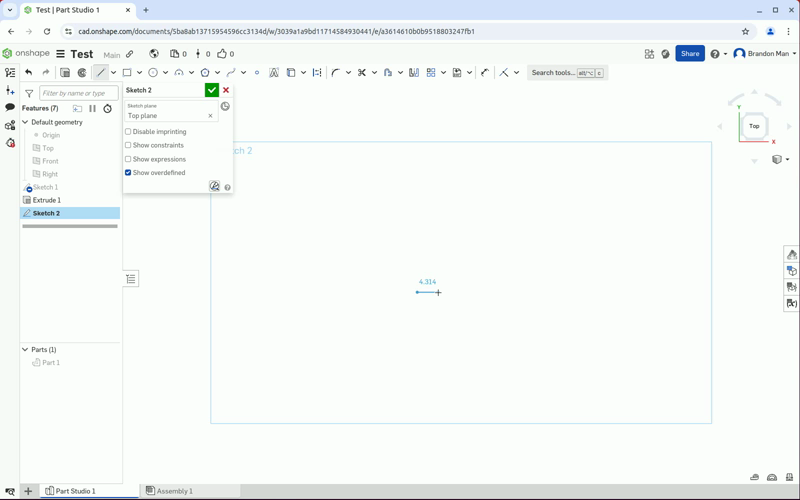
click(438, 292)
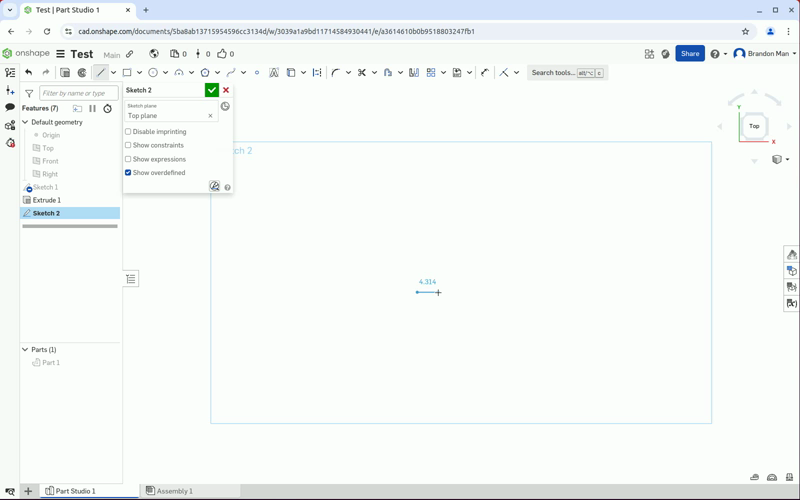
key_up(shift)
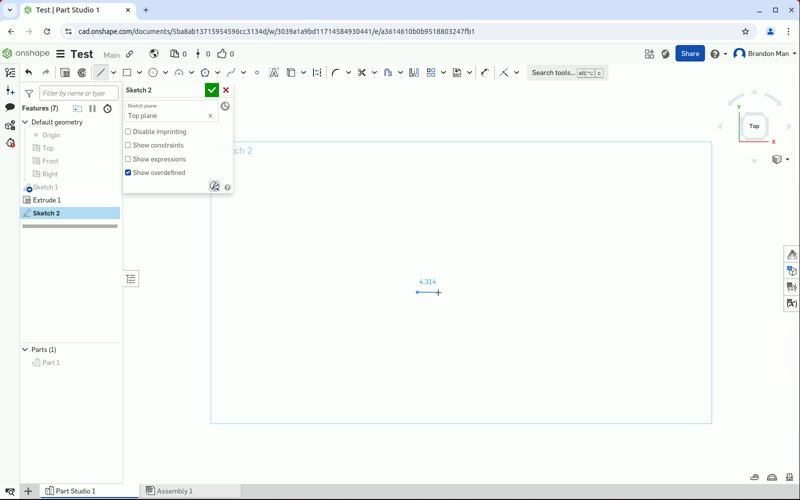
key_down(shift)
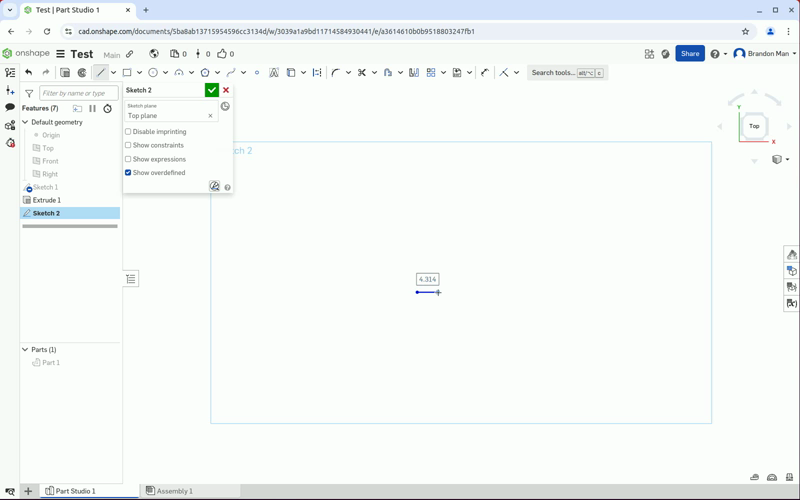
mouse_move(468, 292)
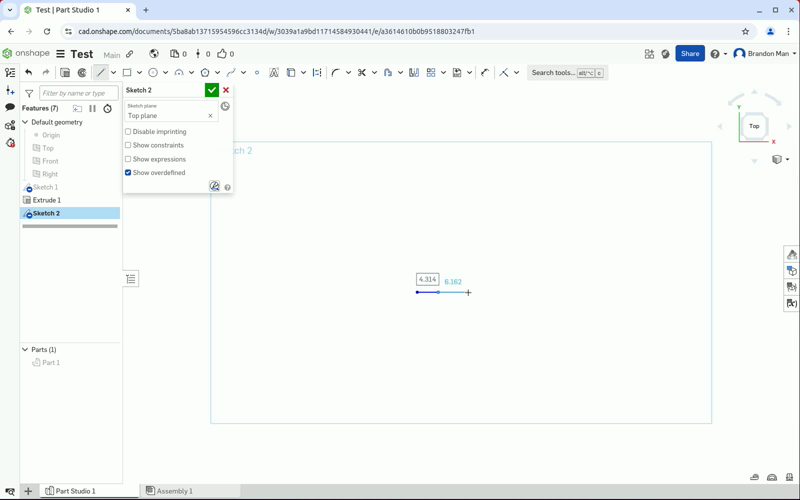
mouse_move(438, 271)
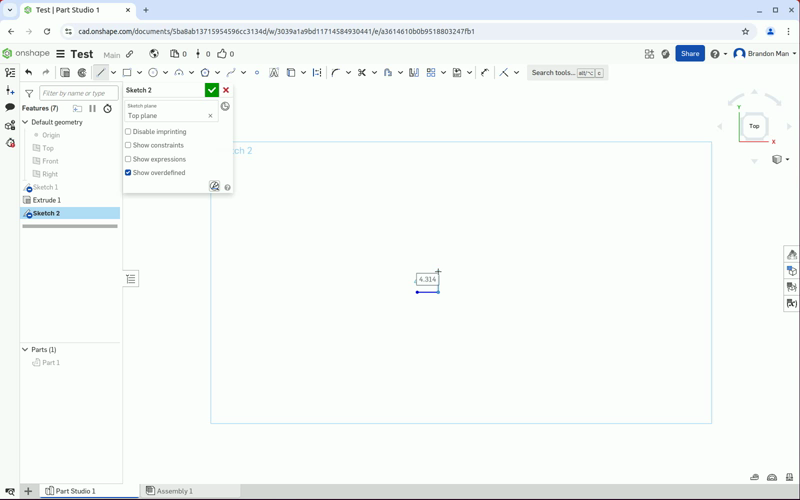
click(438, 271)
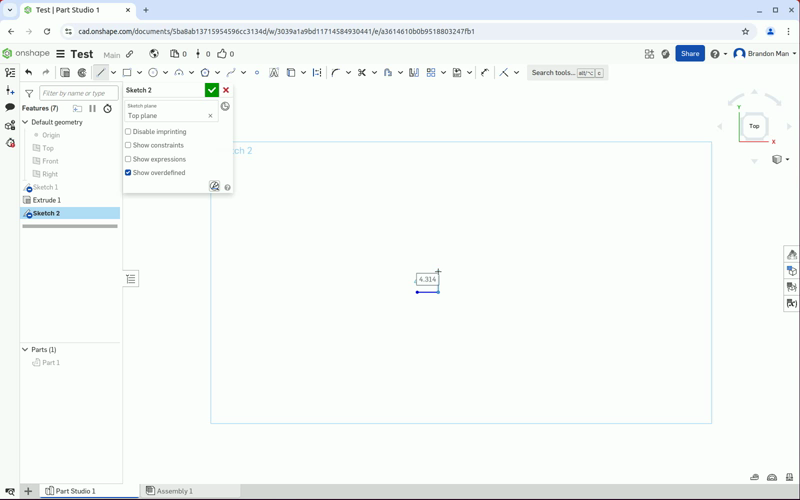
key_up(shift)
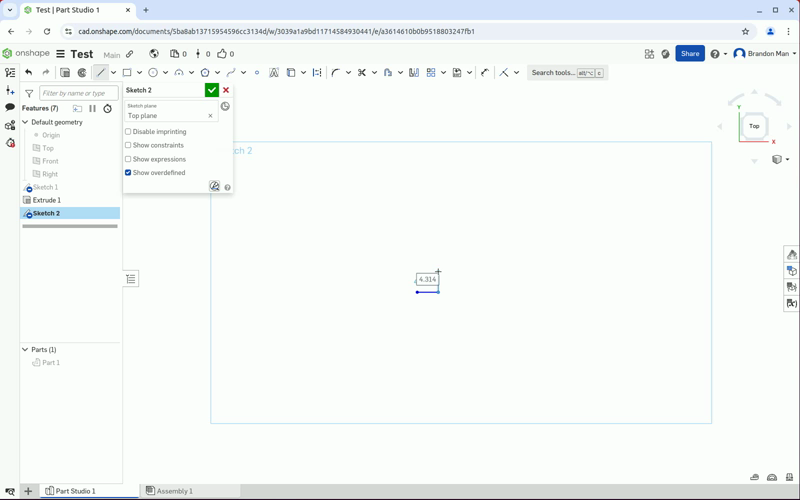
key_down(shift)
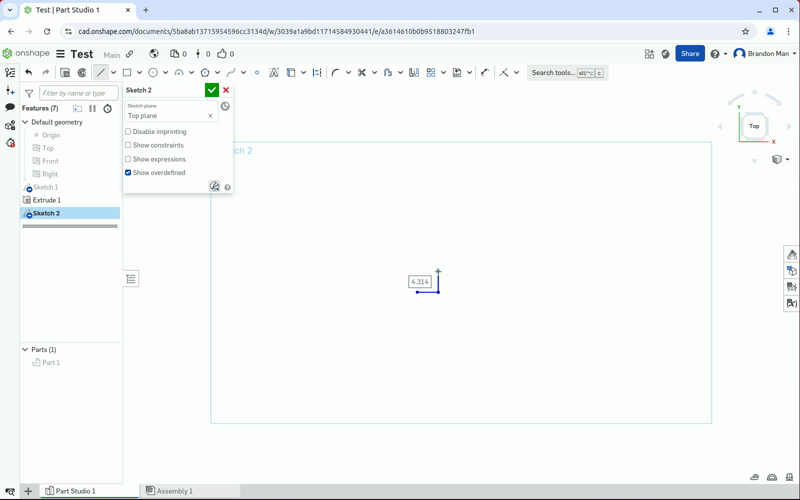
mouse_move(468, 271)
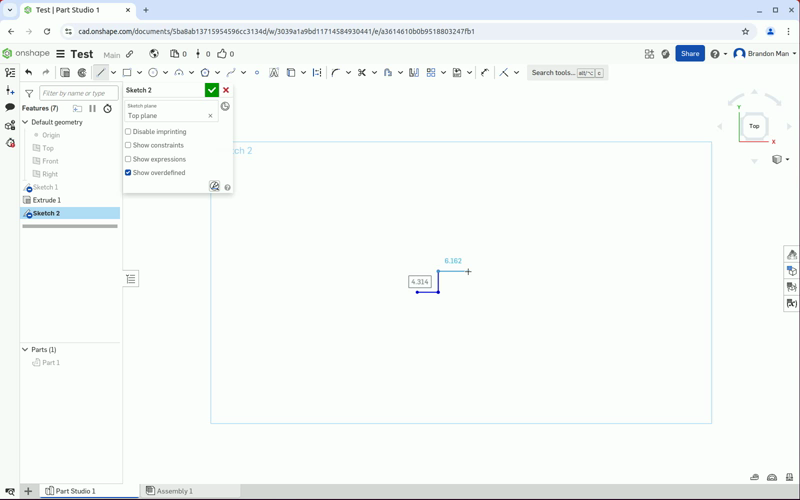
mouse_move(417, 271)
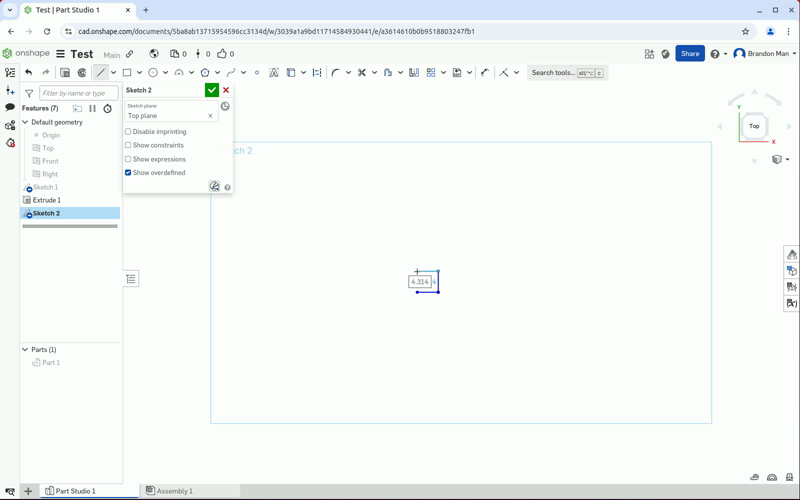
click(417, 271)
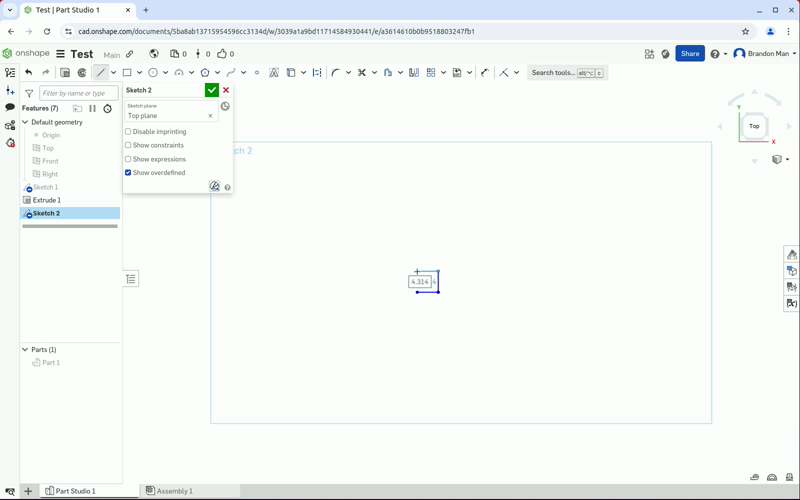
key_up(shift)
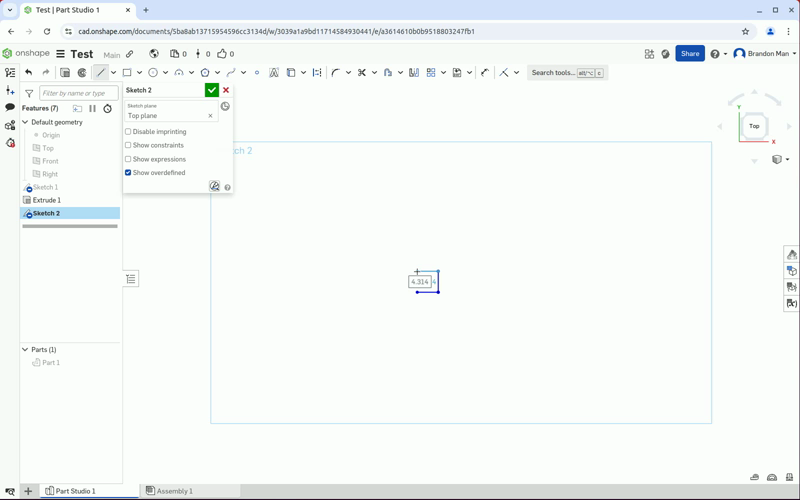
mouse_move(447, 271)
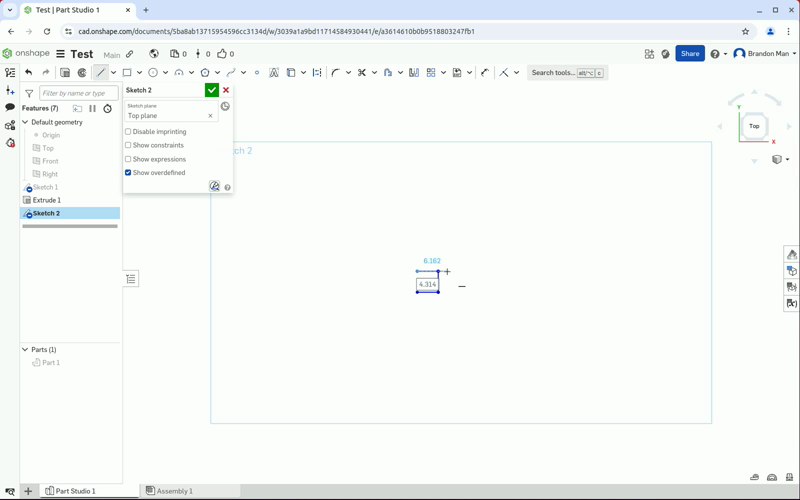
key_down(shift)
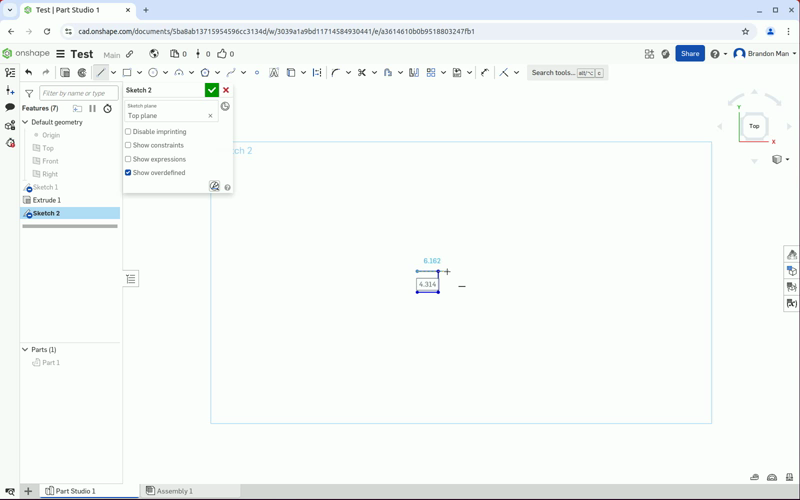
mouse_move(417, 292)
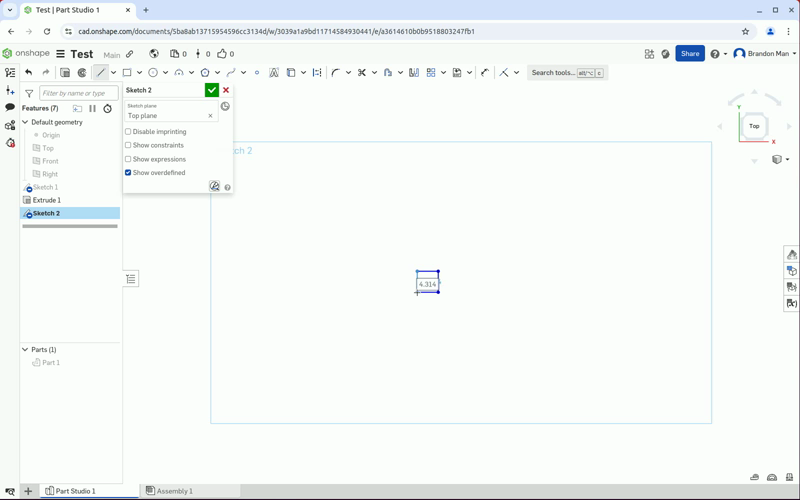
key_up(shift)
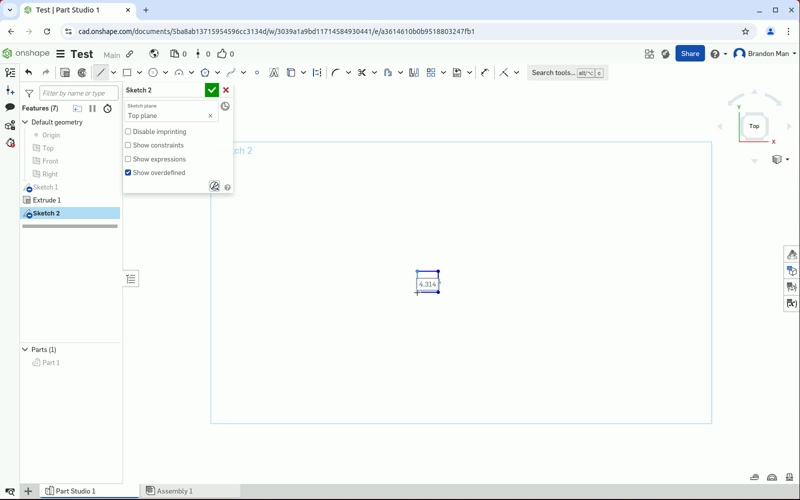
click(417, 292)
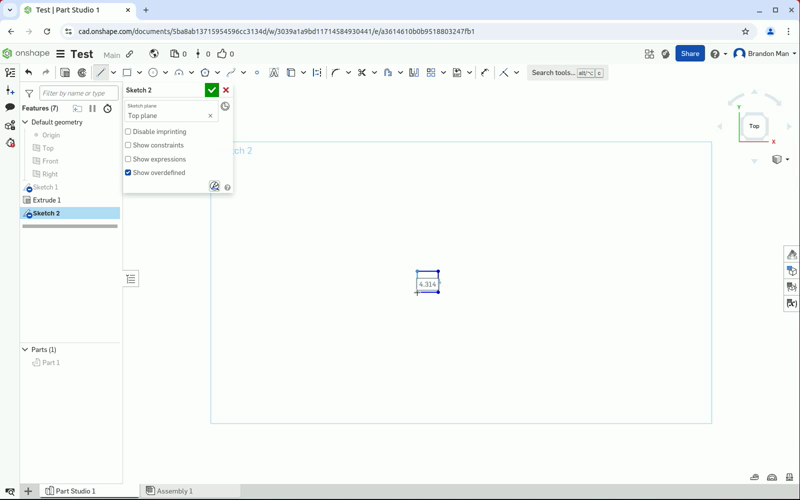
key(esc)
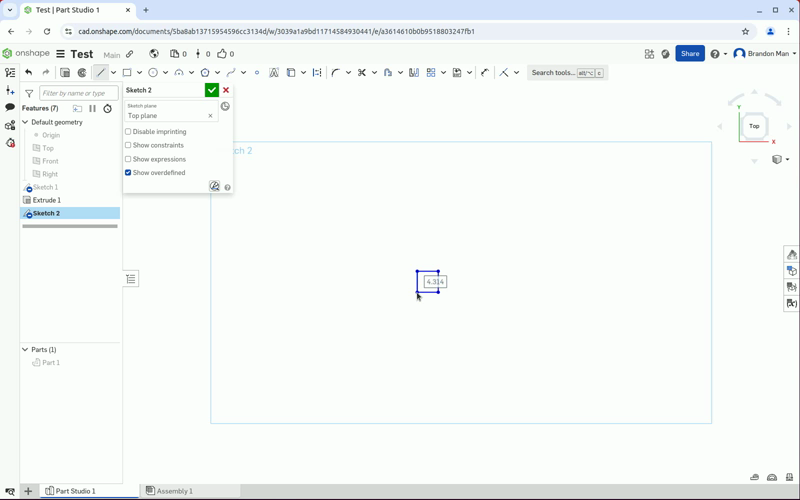
mouse_move(418, 273)
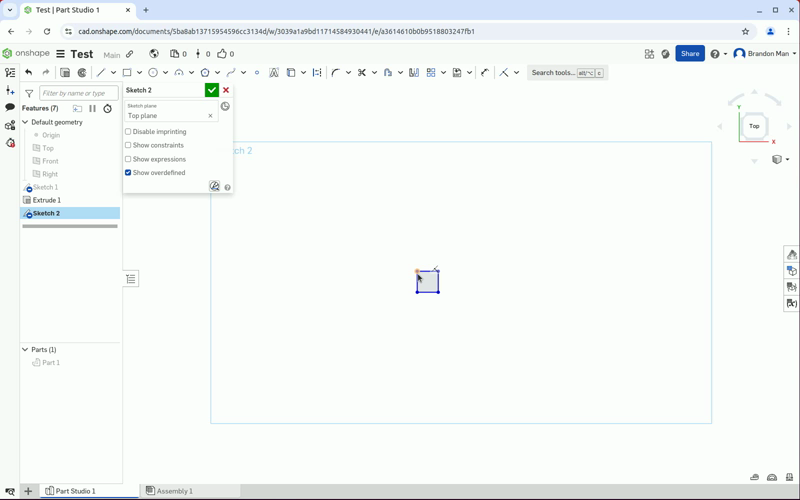
scroll(6)
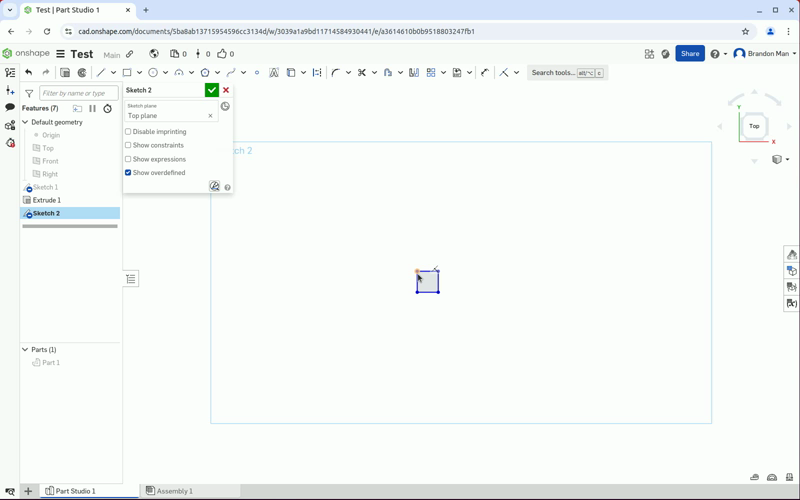
scroll(6)
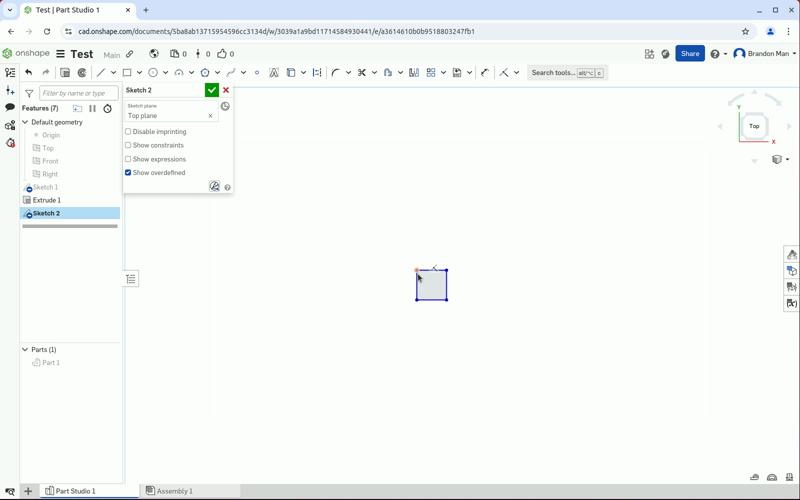
scroll(6)
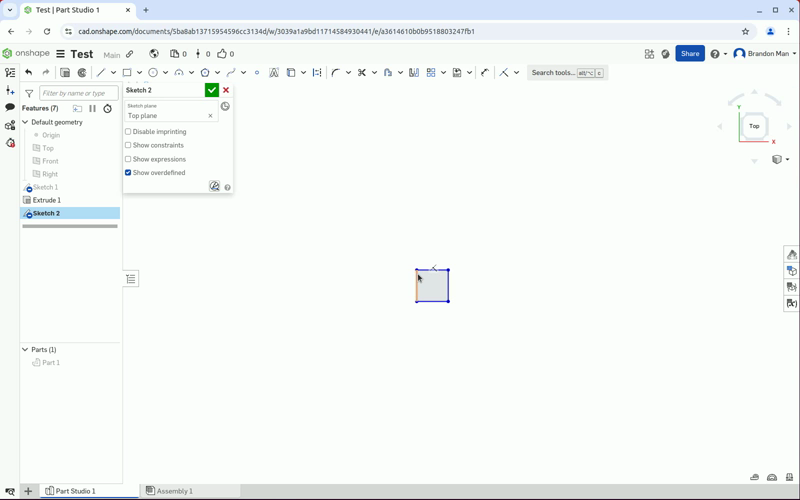
scroll(6)
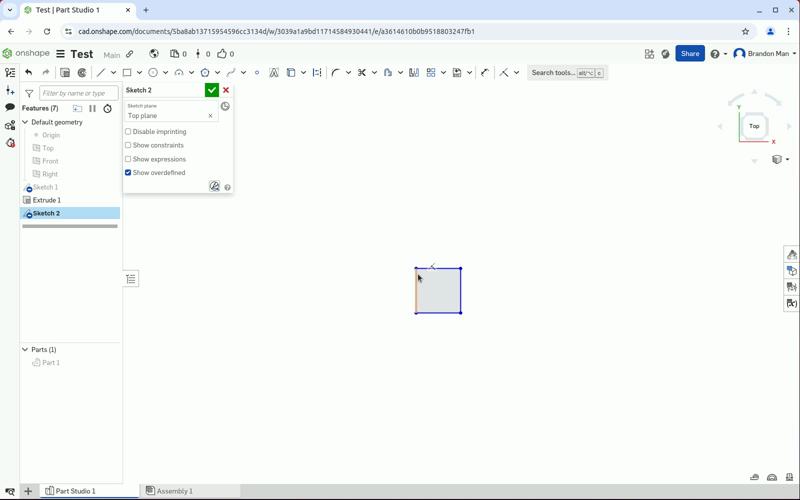
scroll(6)
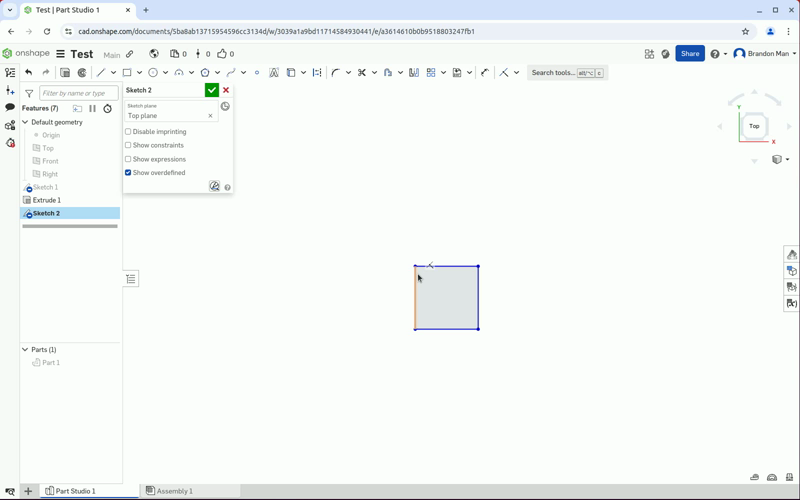
scroll(6)
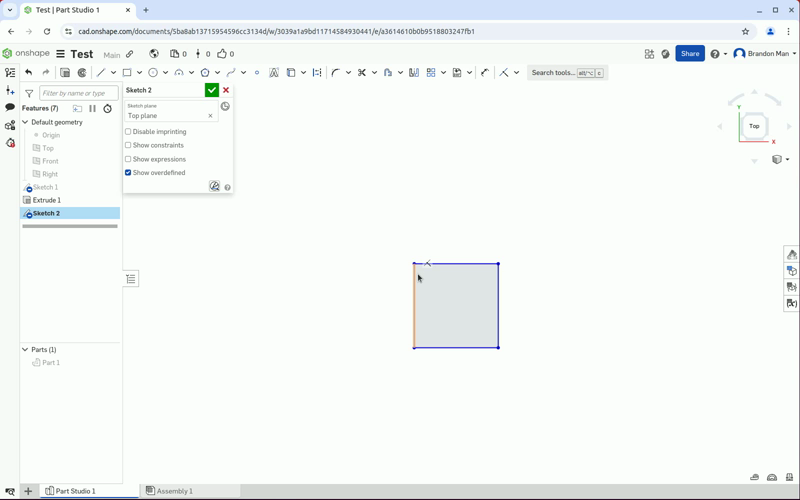
scroll(6)
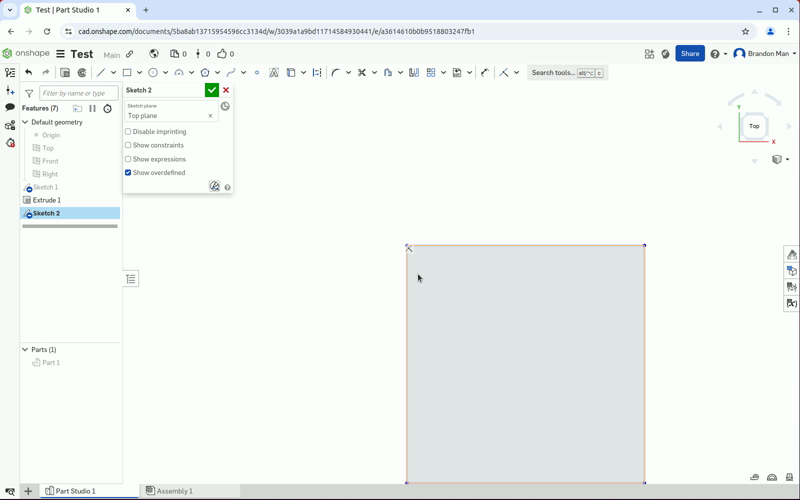
click(418, 273)
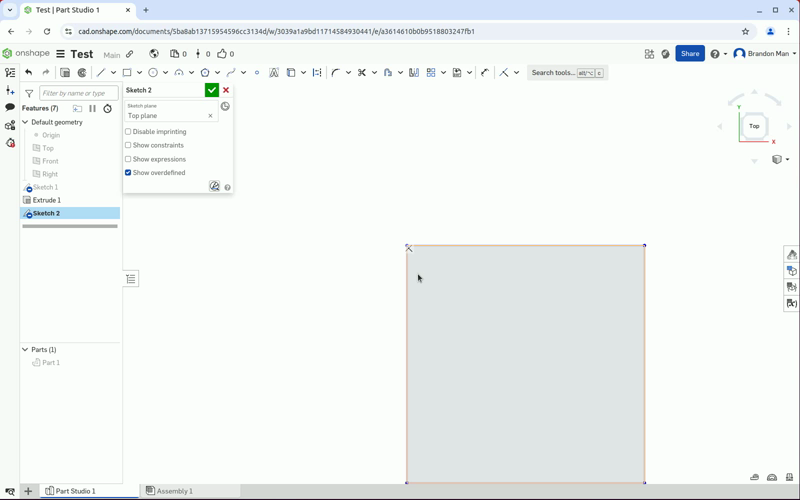
scroll(-6)
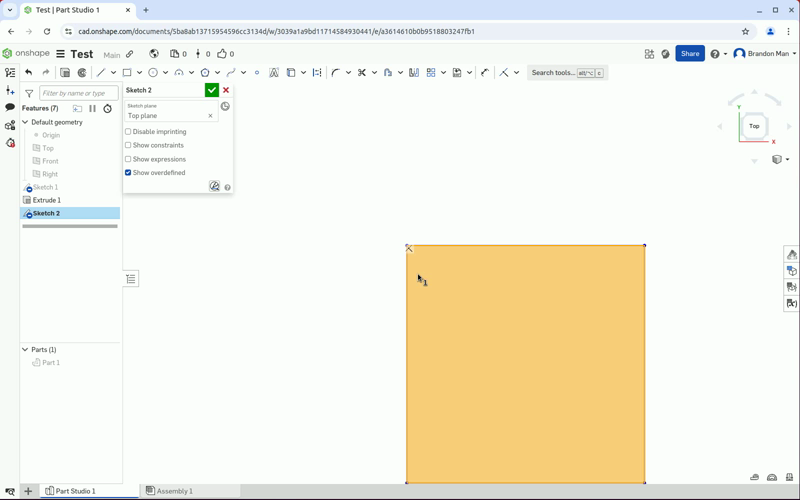
scroll(-6)
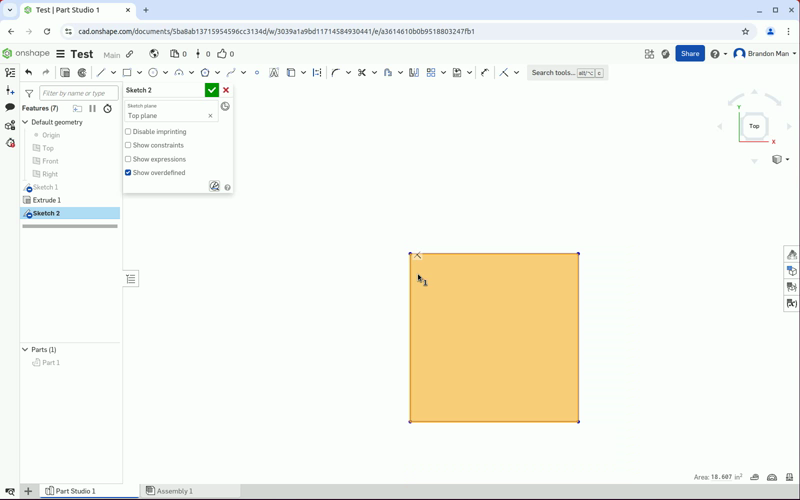
scroll(-6)
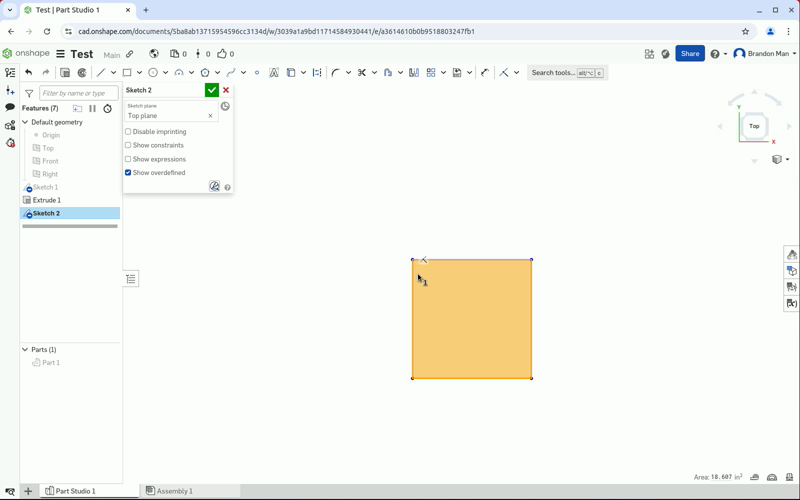
scroll(-6)
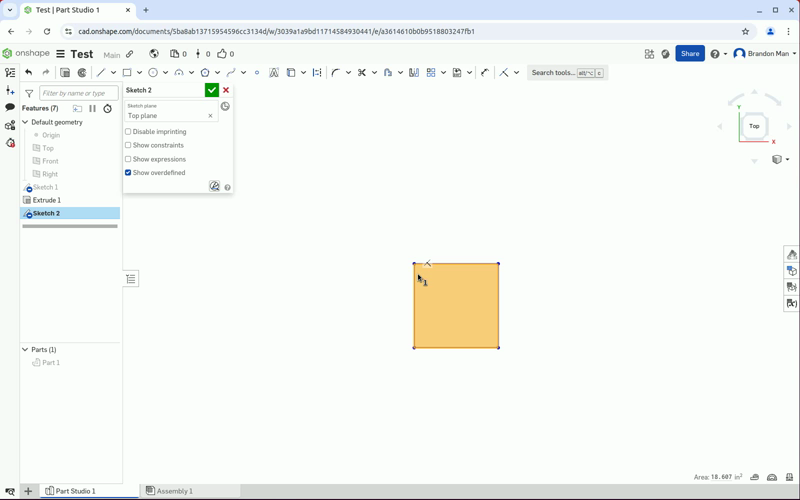
scroll(-6)
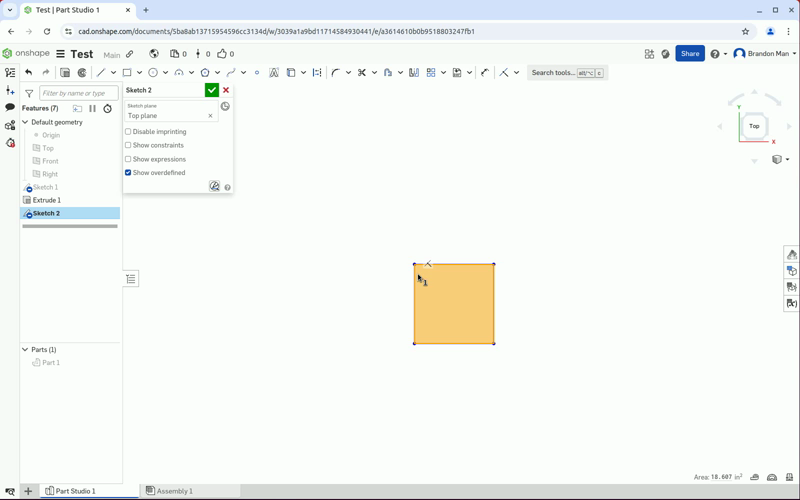
scroll(-6)
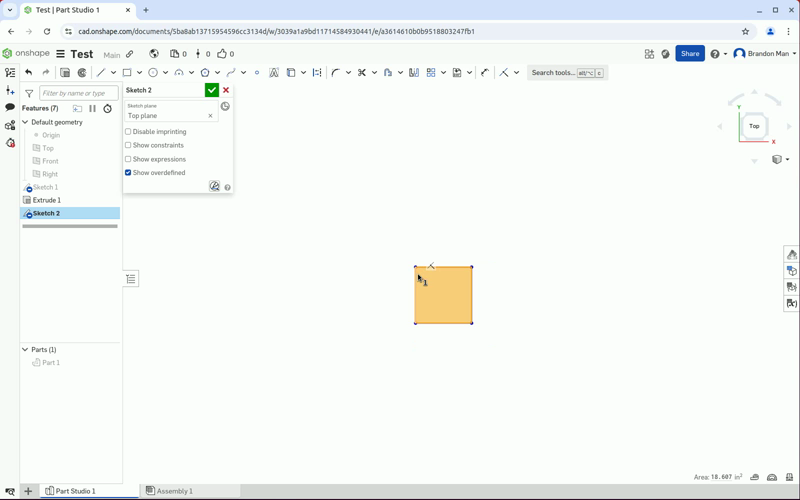
scroll(-6)
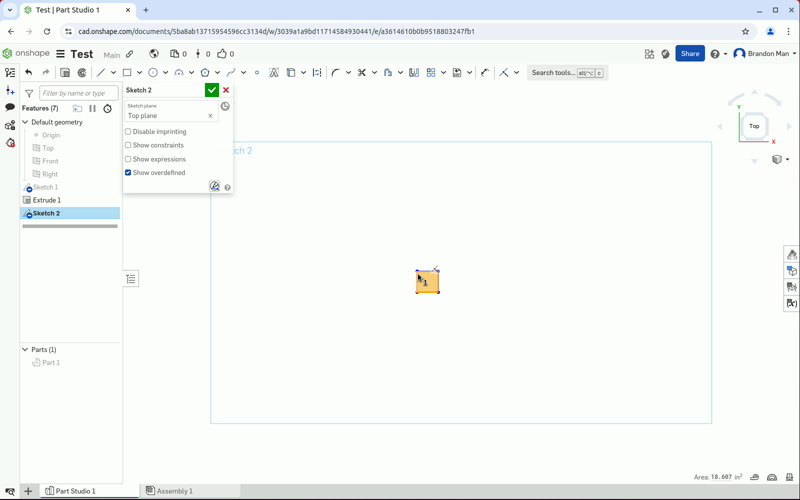
mouse_move(73, 352)
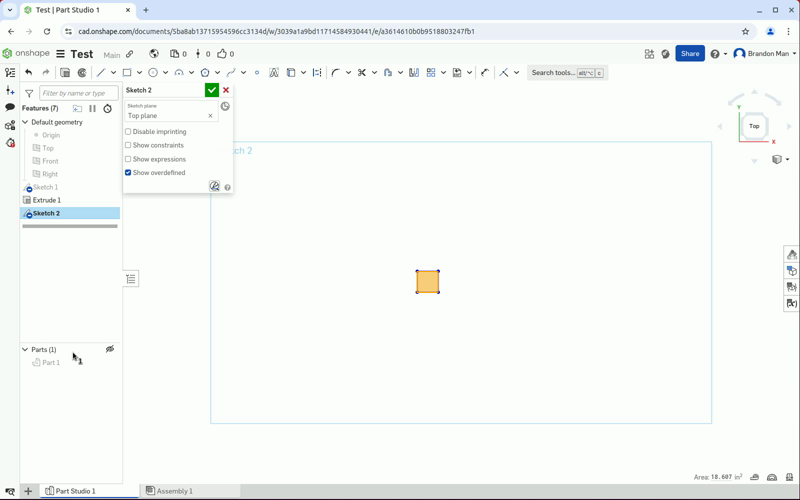
key(shift+y)
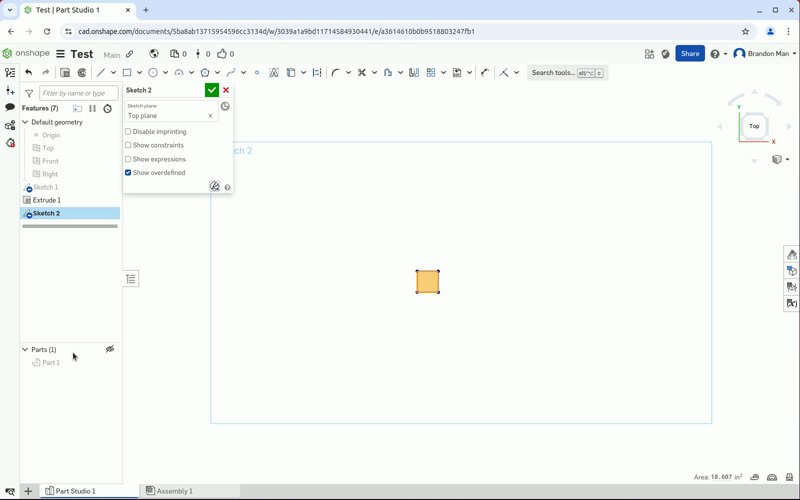
key(shift+e)
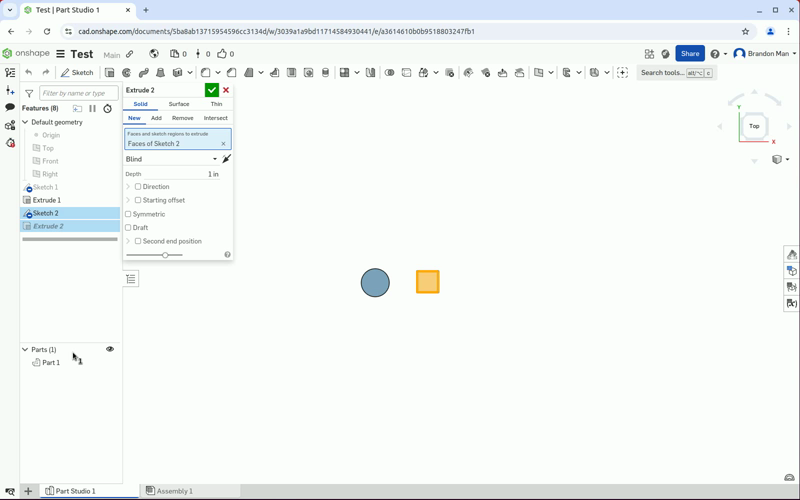
mouse_move(143, 106)
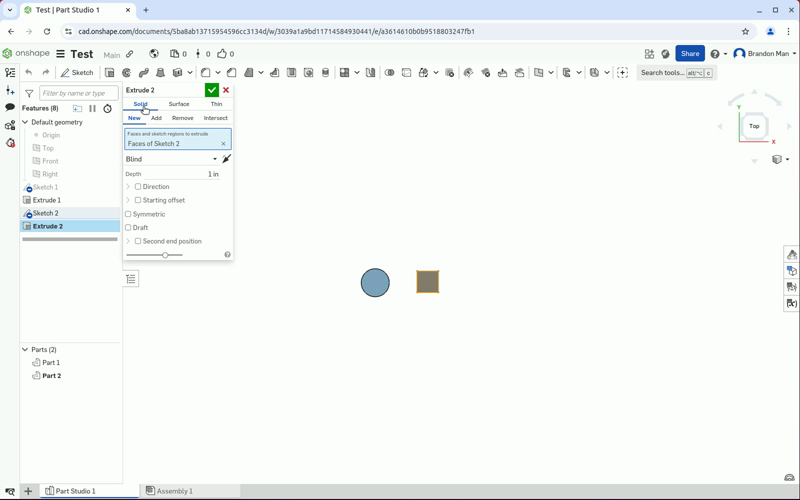
click(143, 106)
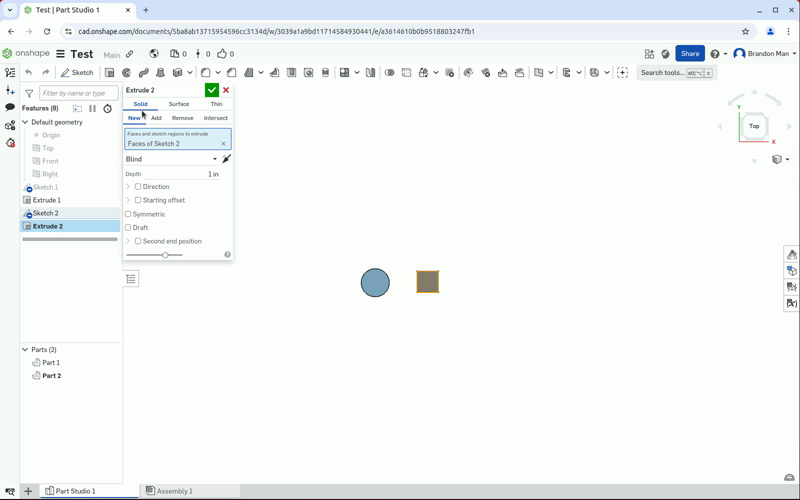
mouse_move(137, 120)
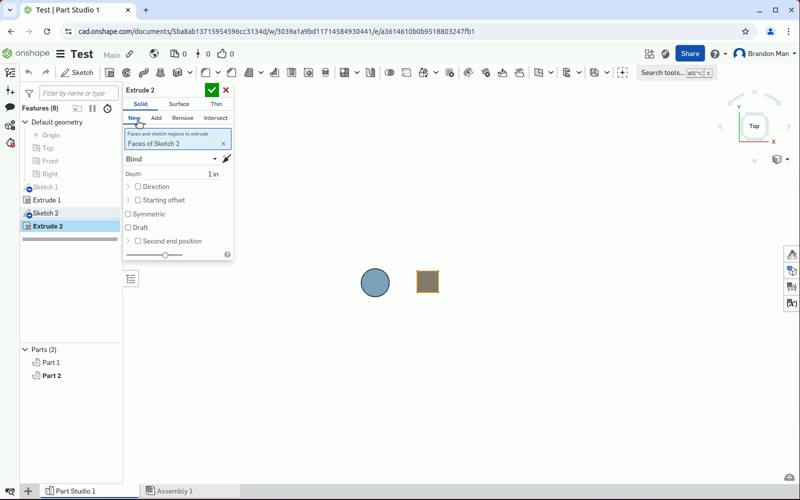
click(137, 120)
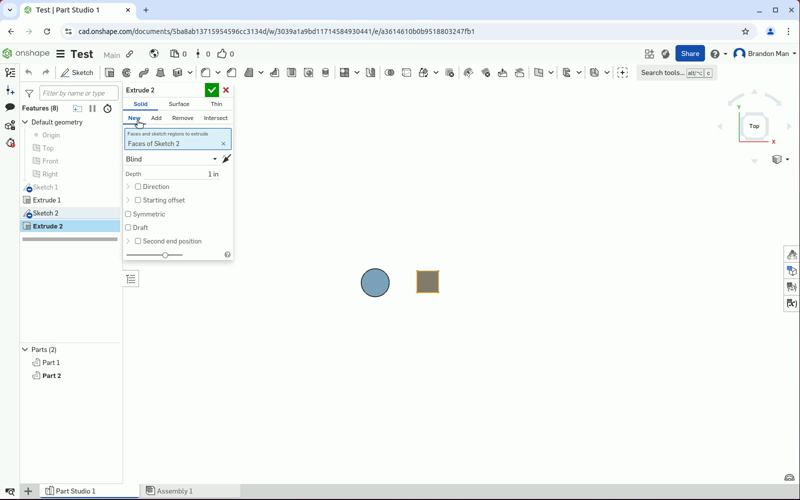
key(tab, 4)
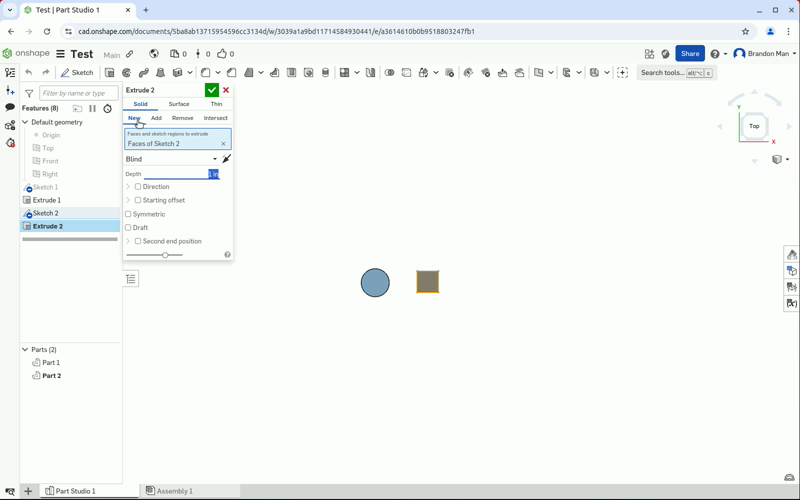
text(6.74)
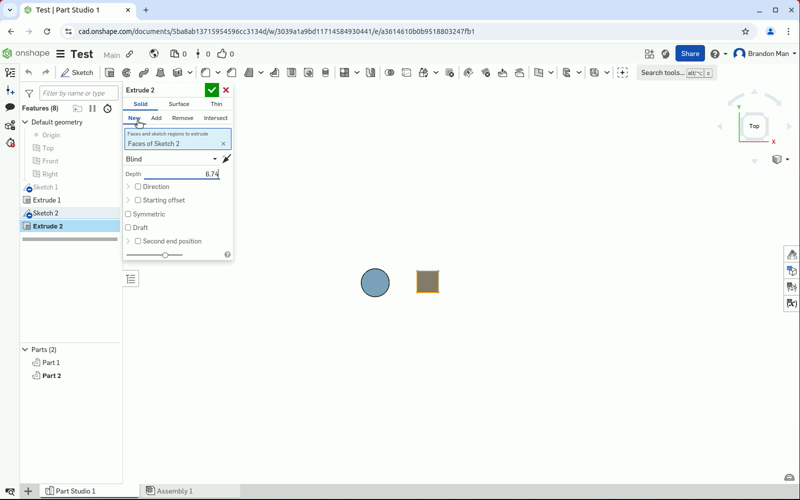
key(enter)
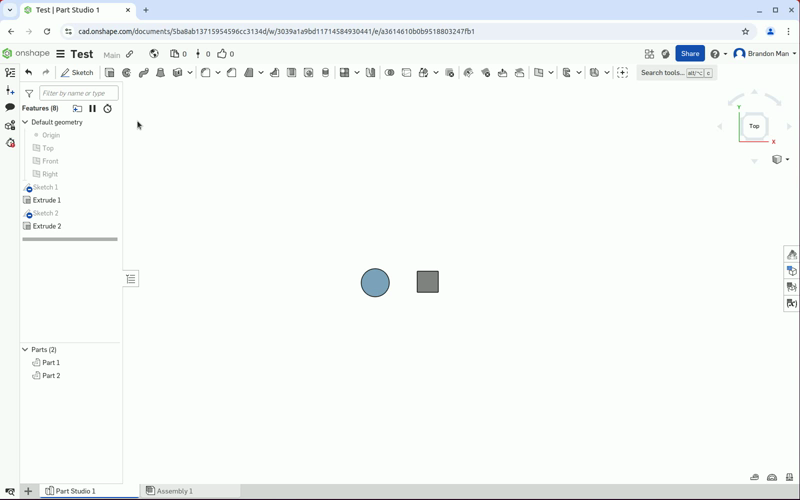
key(shift+h)
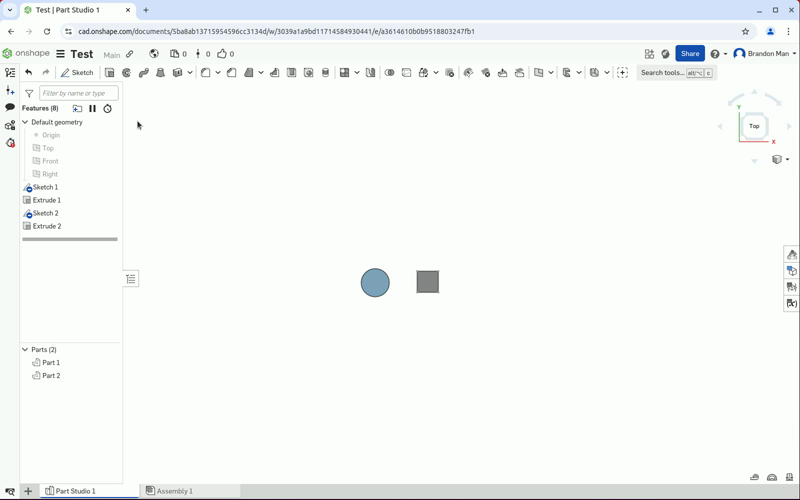
key(shift+h)
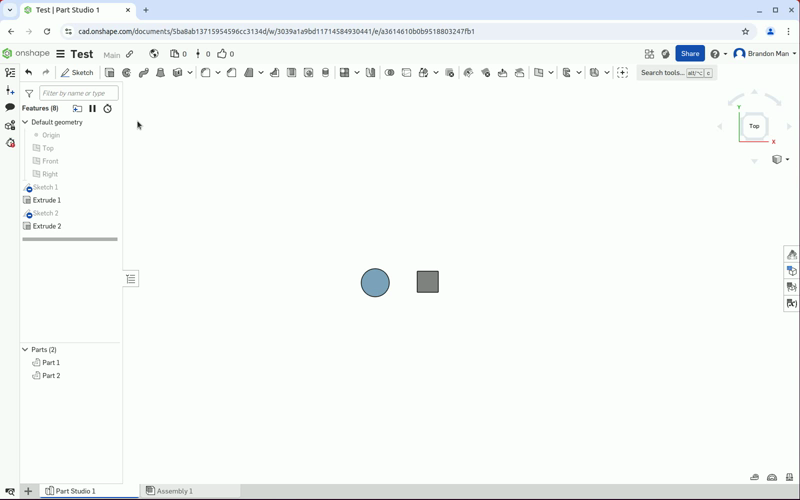
mouse_move(73, 189)
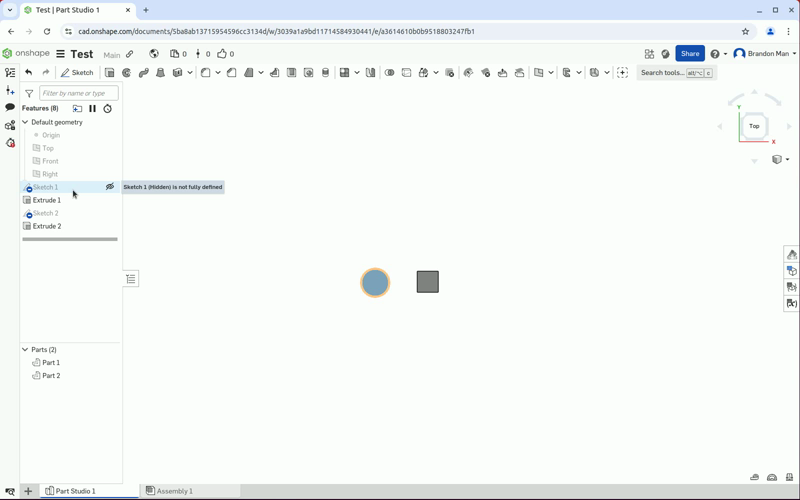
click(73, 189)
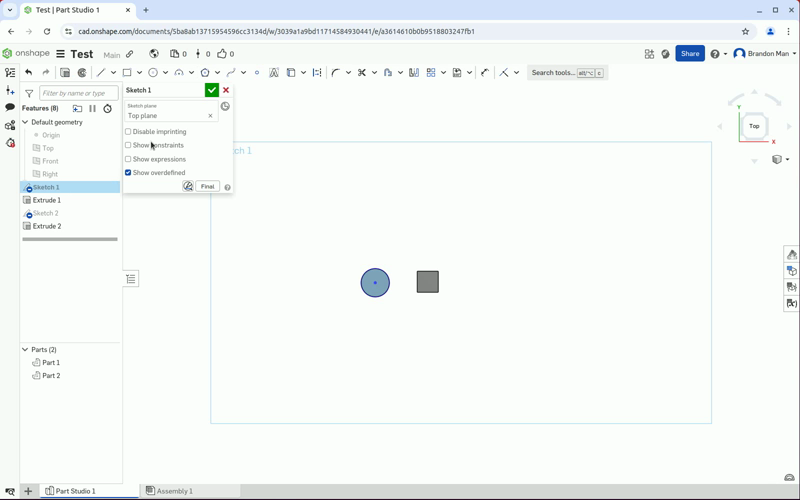
mouse_move(229, 92)
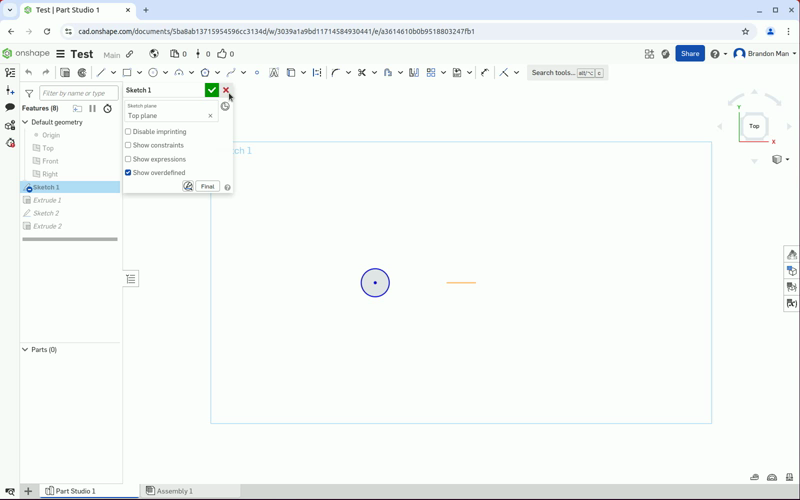
click(229, 92)
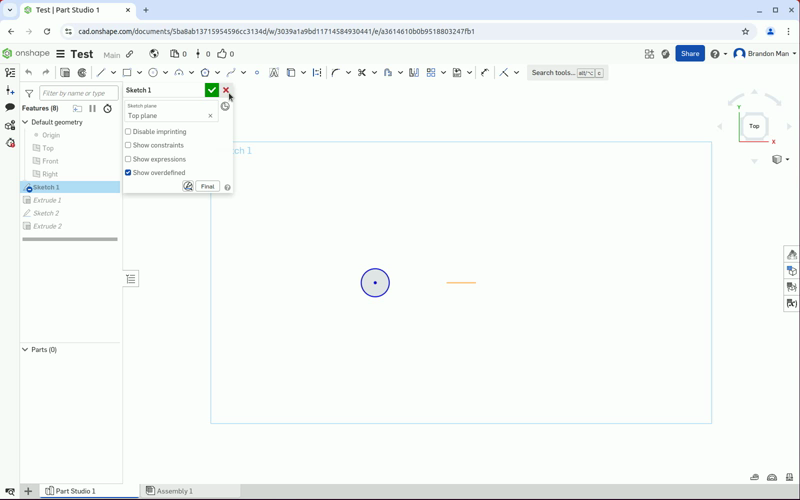
key(shift+s)
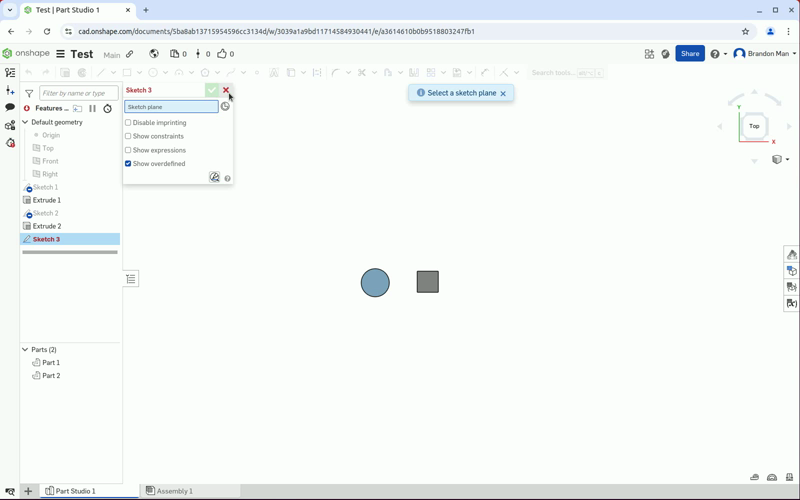
mouse_move(73, 150)
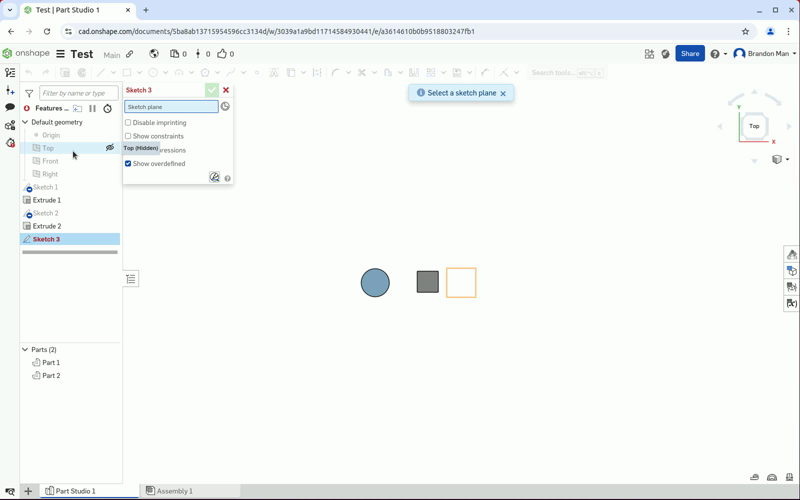
click(73, 150)
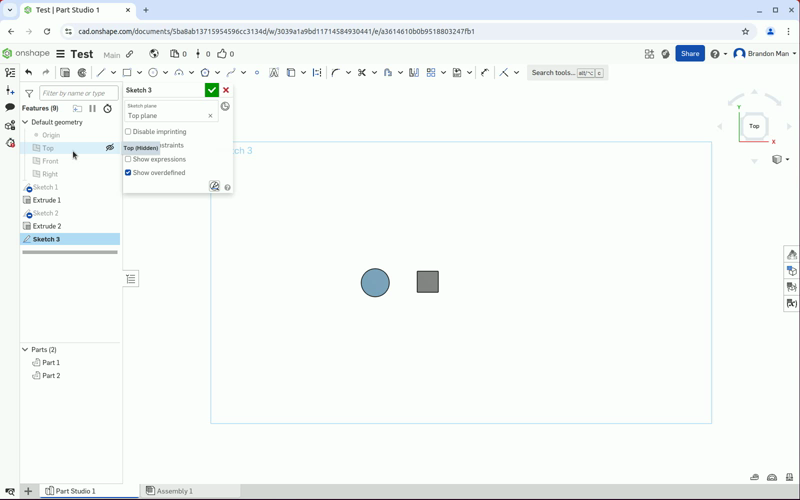
mouse_move(73, 352)
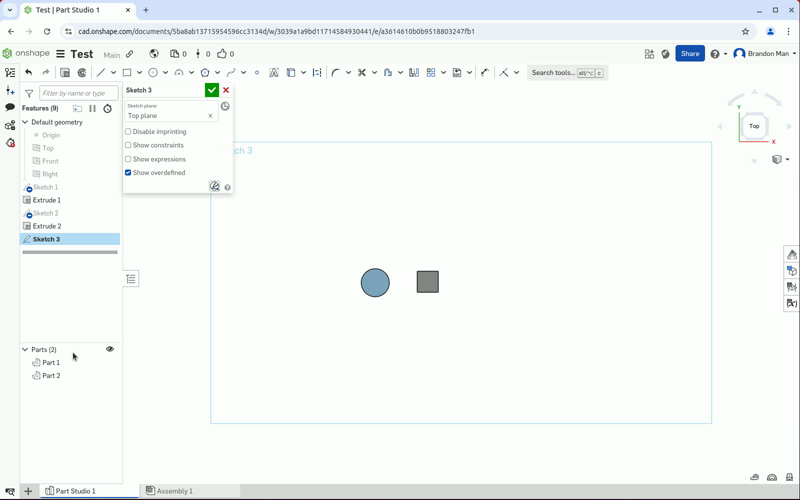
key(y)
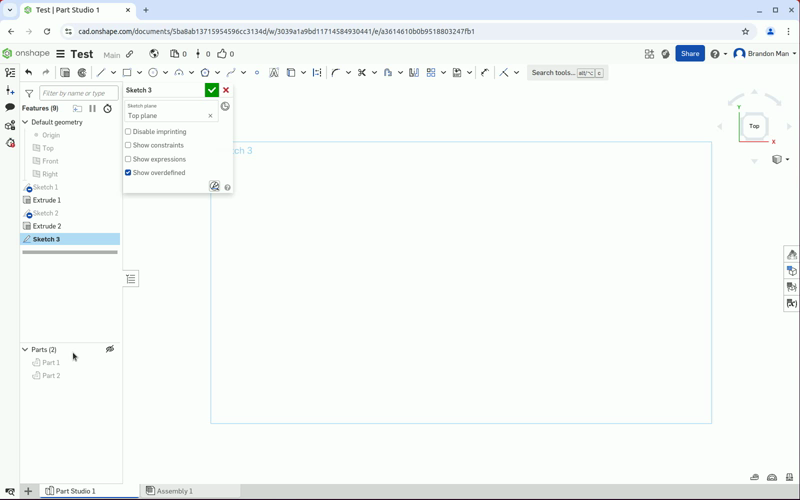
key(l)
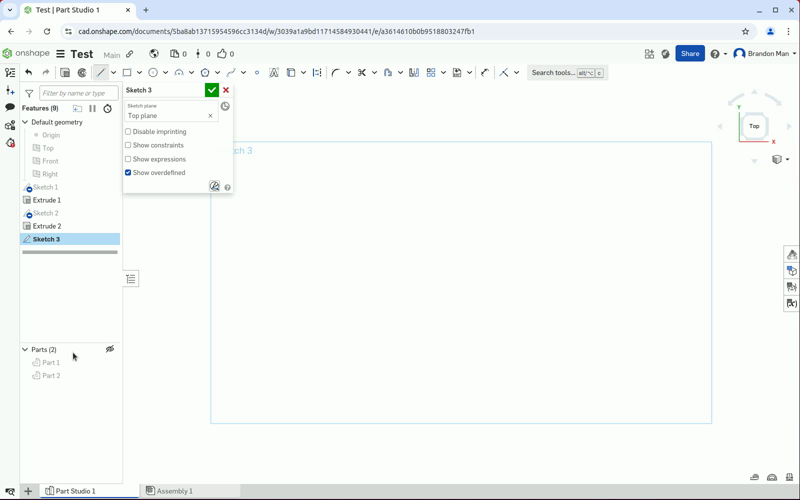
key_down(shift)
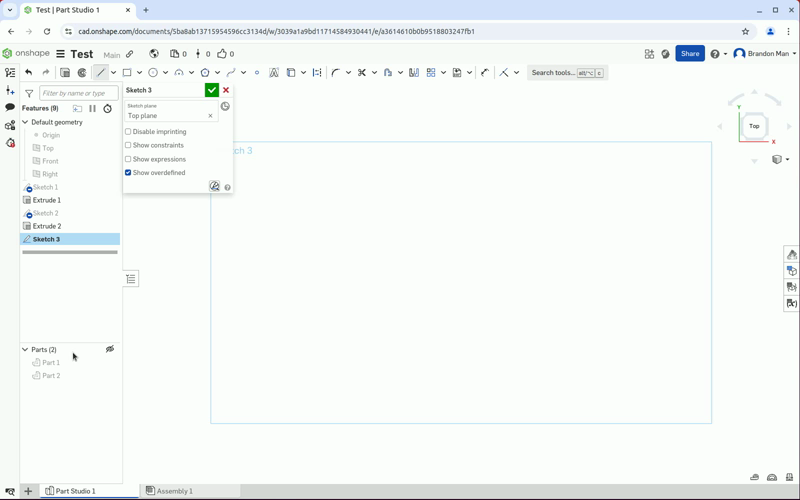
mouse_move(348, 335)
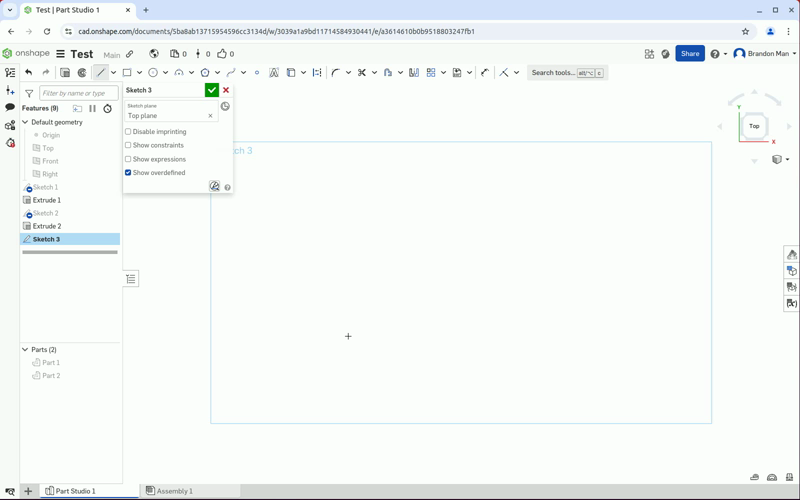
click(348, 335)
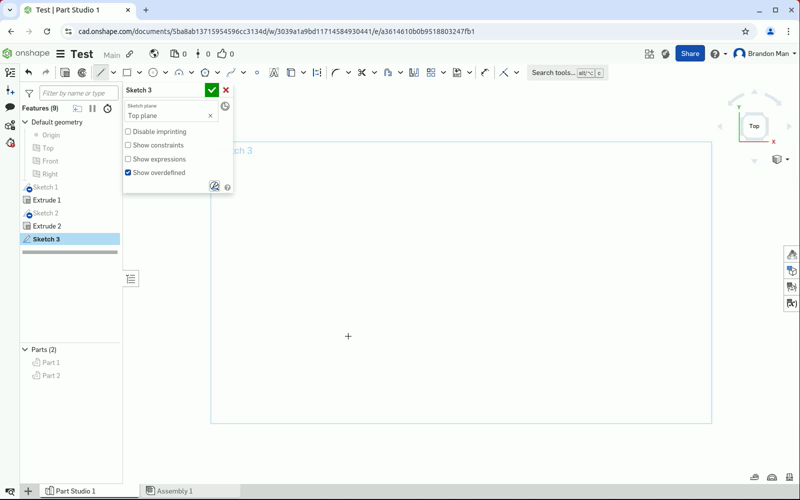
key_up(shift)
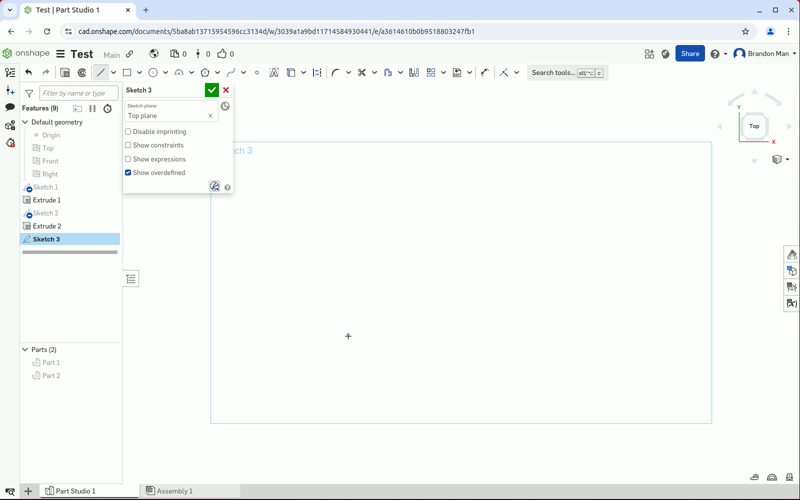
key_down(shift)
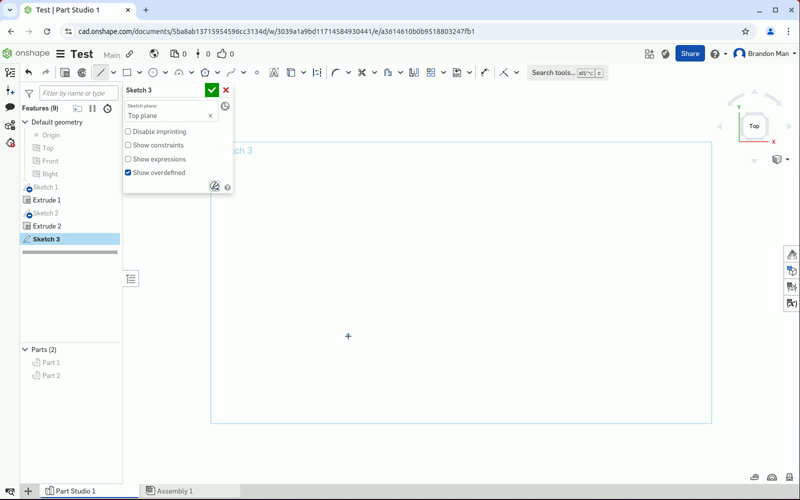
mouse_move(507, 335)
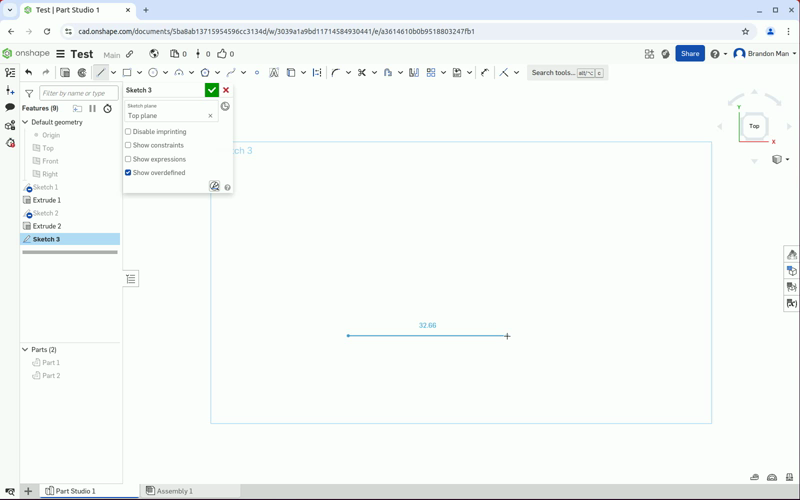
click(507, 335)
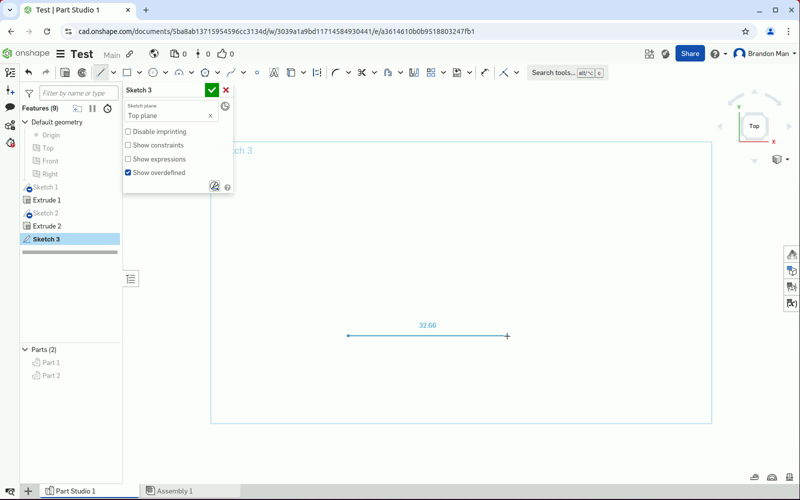
key_up(shift)
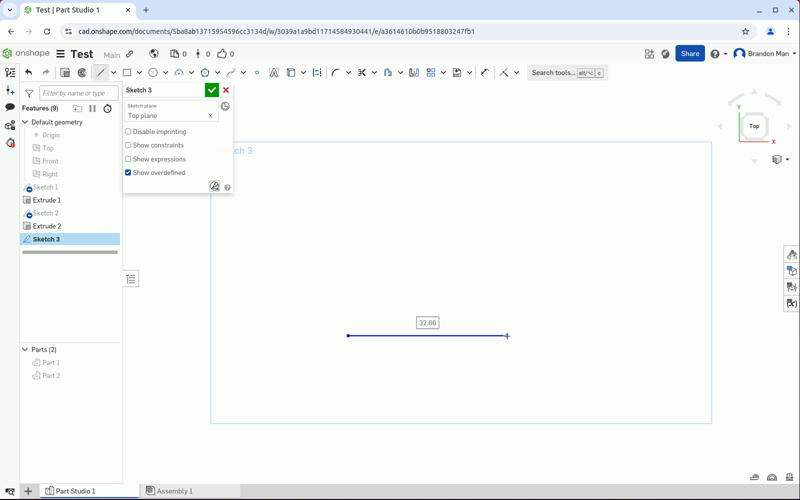
key_down(shift)
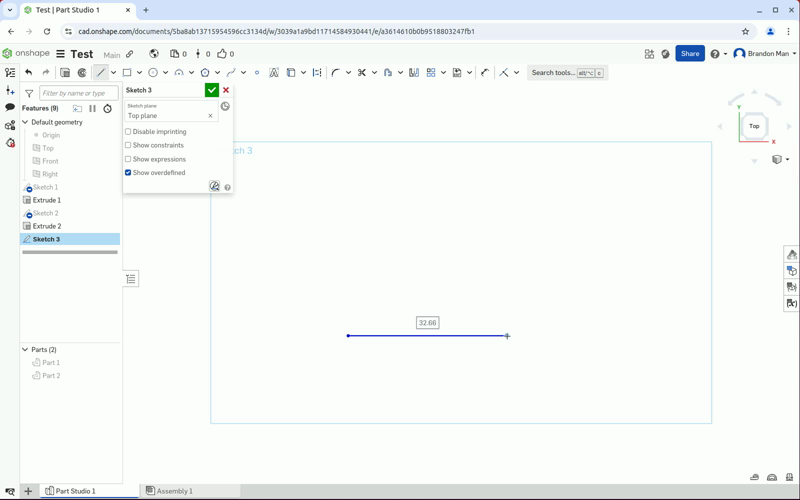
mouse_move(507, 227)
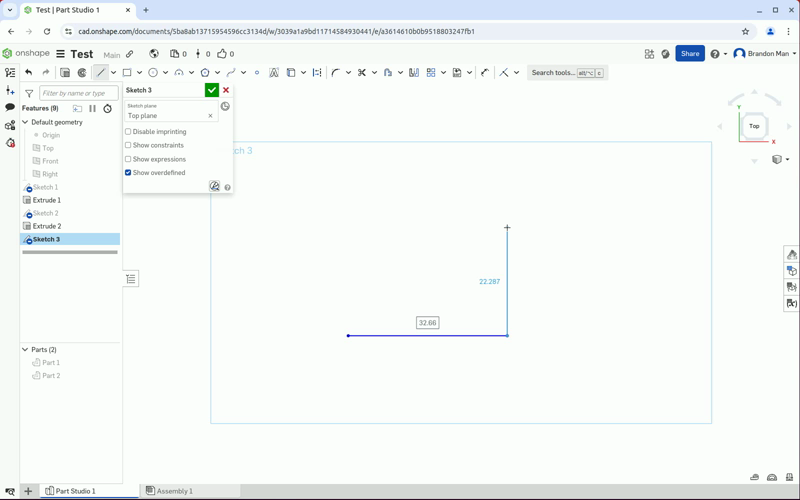
click(507, 227)
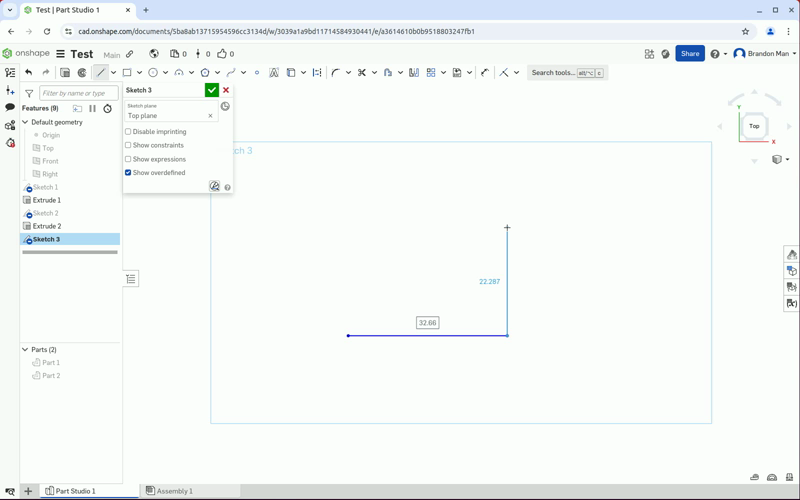
key_up(shift)
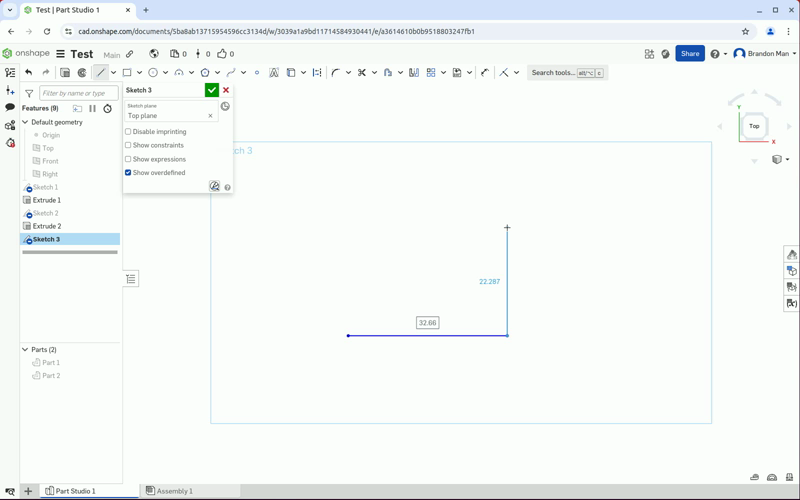
key_down(shift)
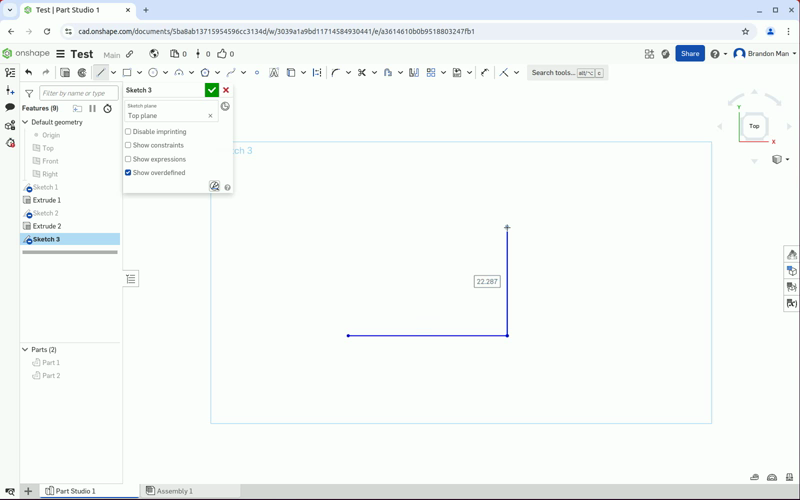
mouse_move(348, 227)
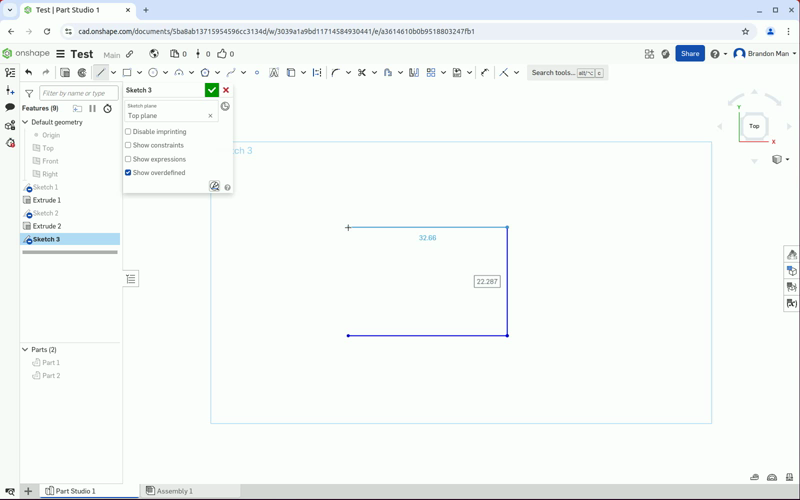
click(348, 227)
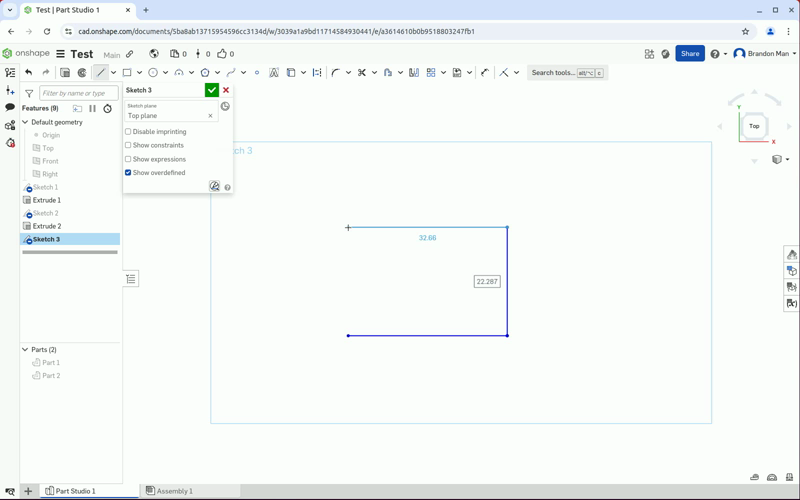
key_up(shift)
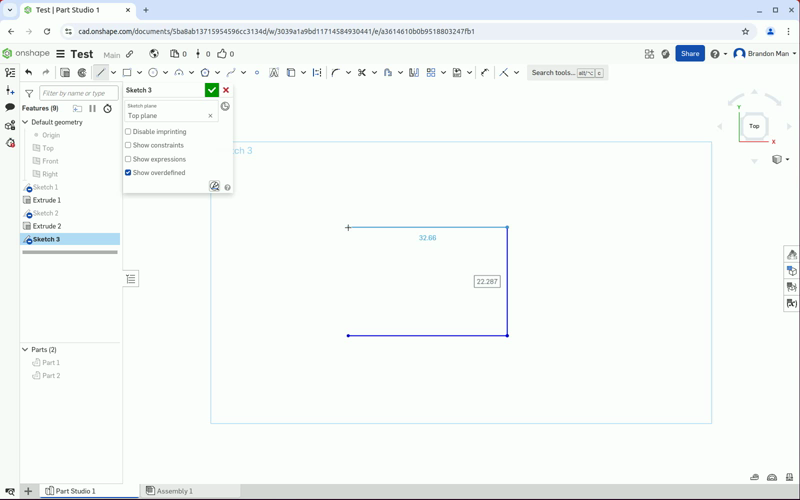
key_down(shift)
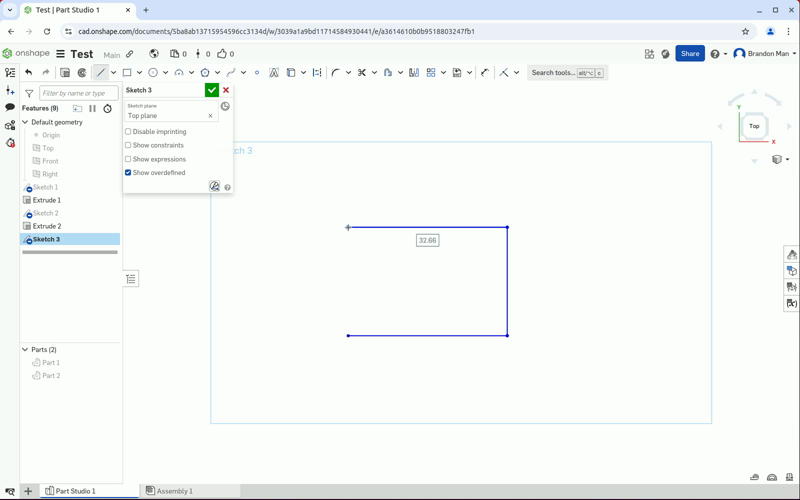
mouse_move(348, 335)
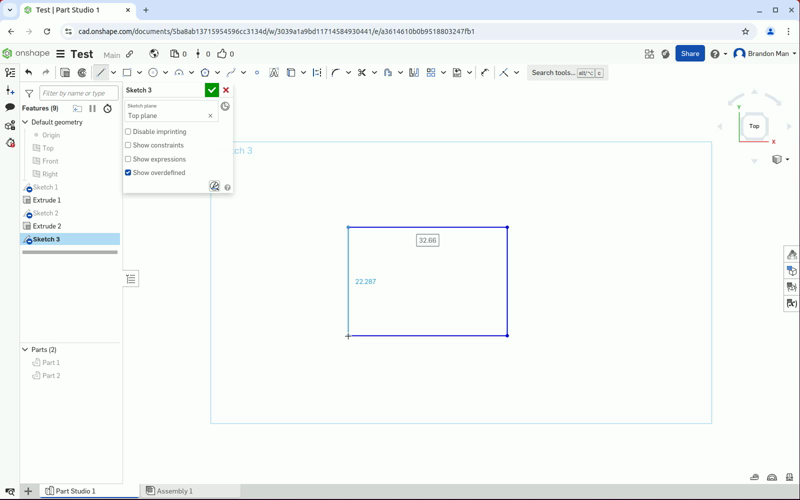
key_up(shift)
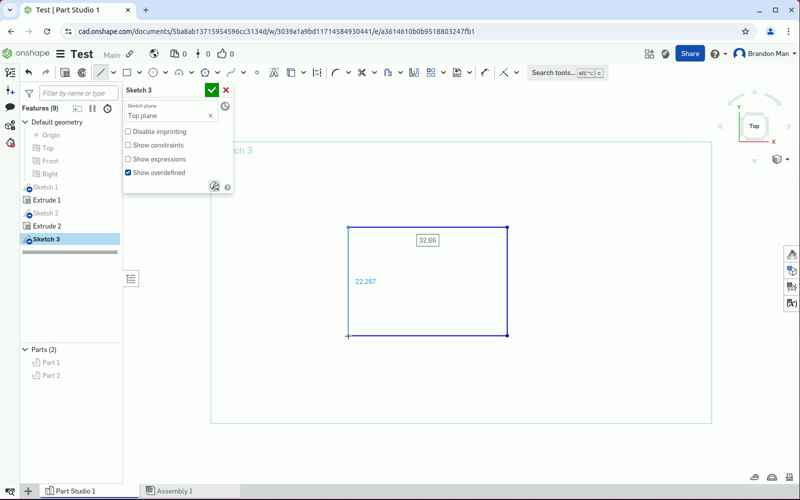
click(348, 335)
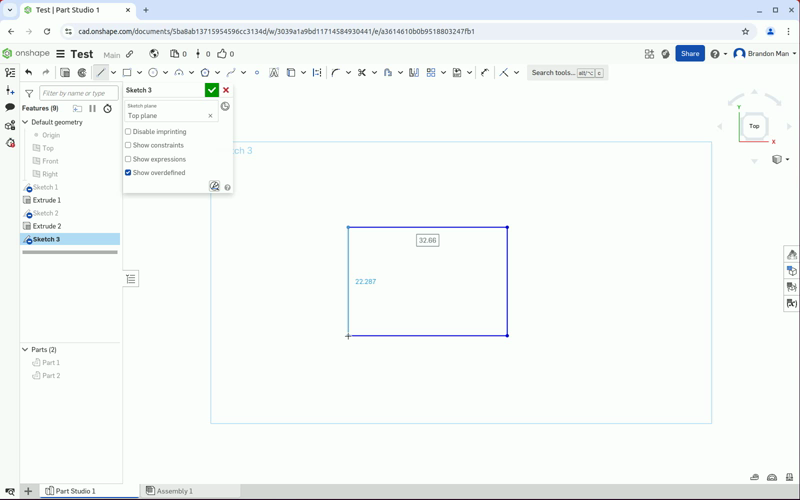
key(esc)
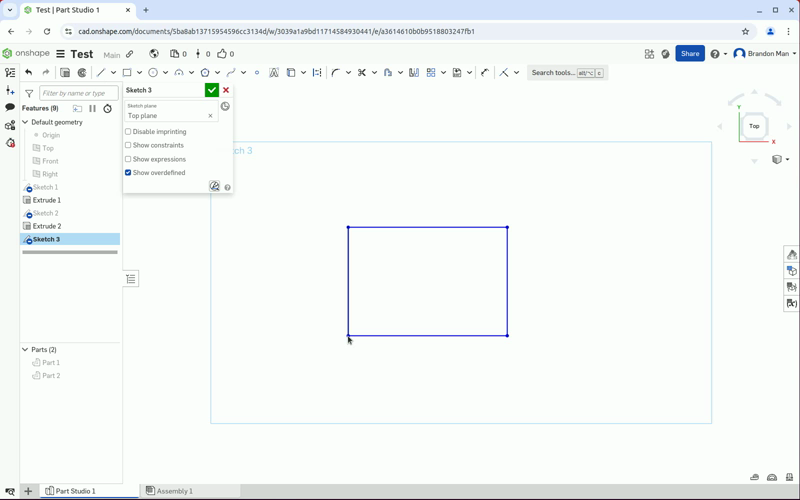
key(c)
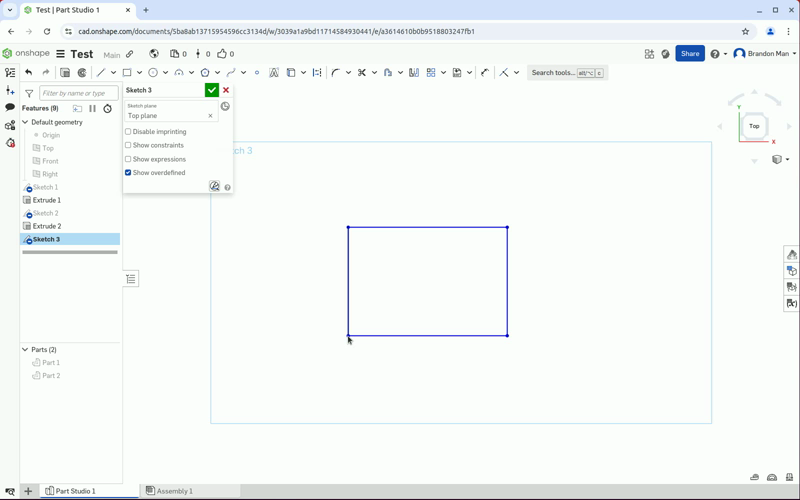
key_down(shift)
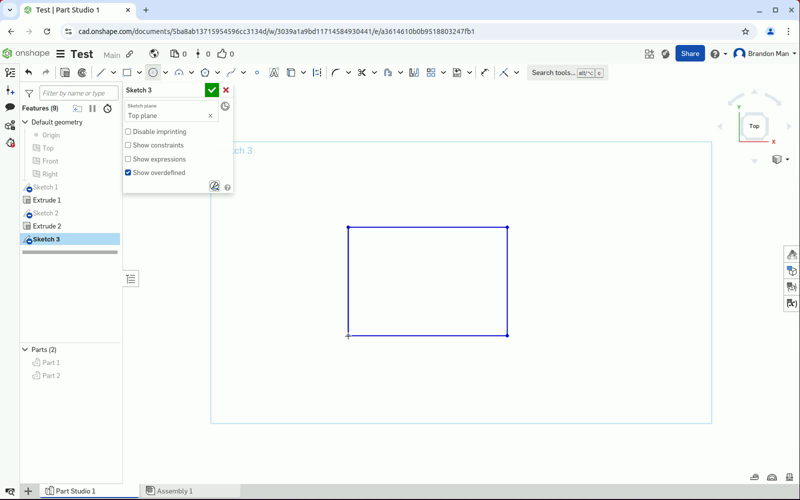
mouse_move(374, 282)
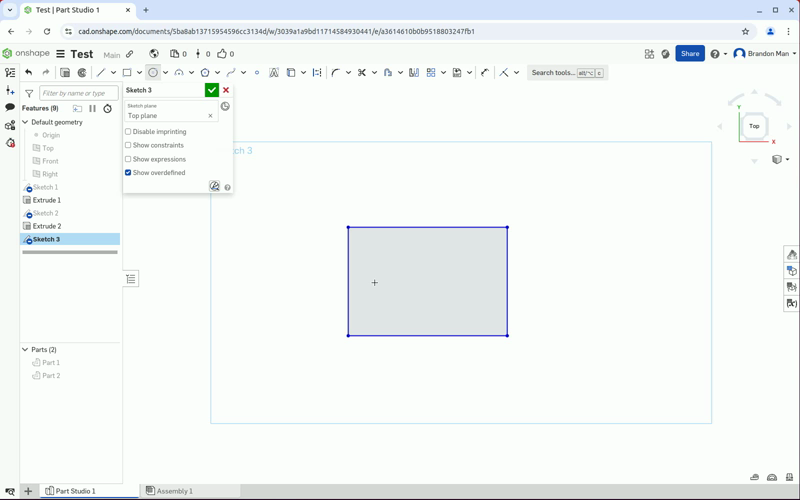
click(374, 282)
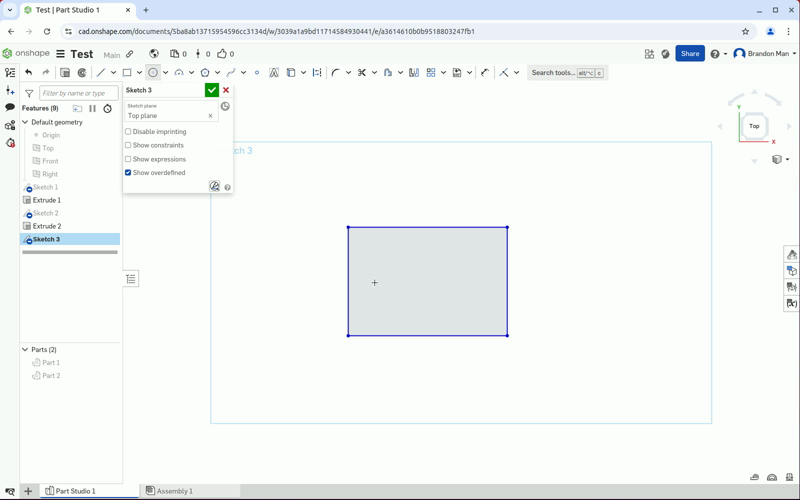
key_up(shift)
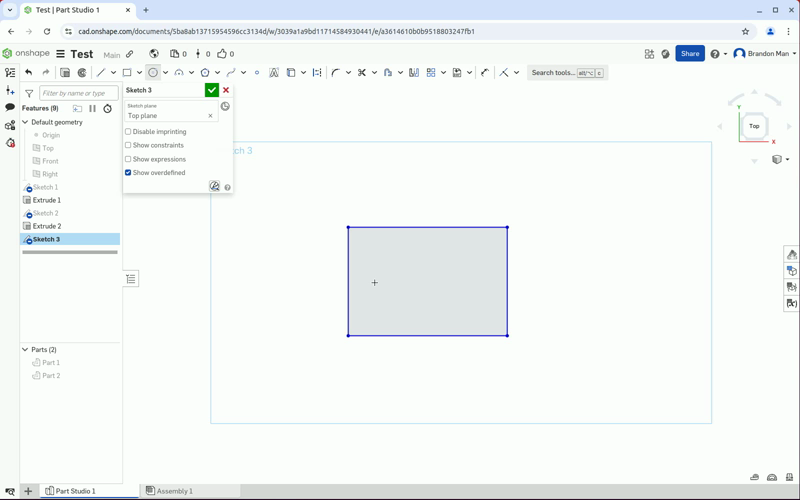
mouse_move(388, 282)
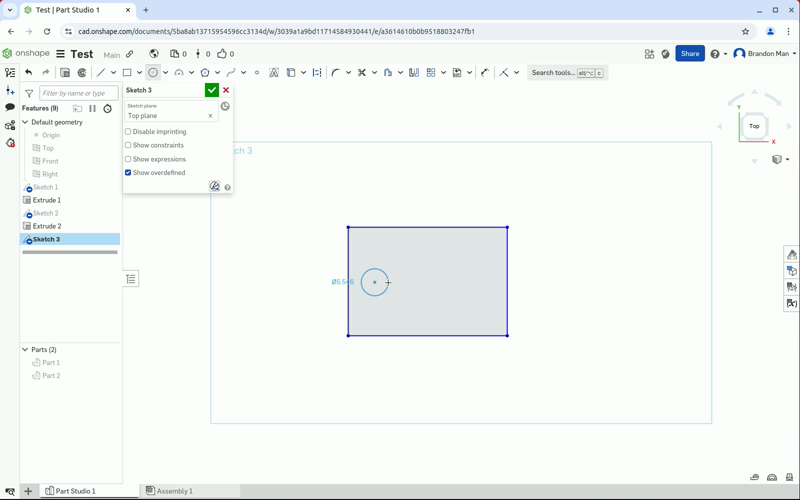
click(388, 282)
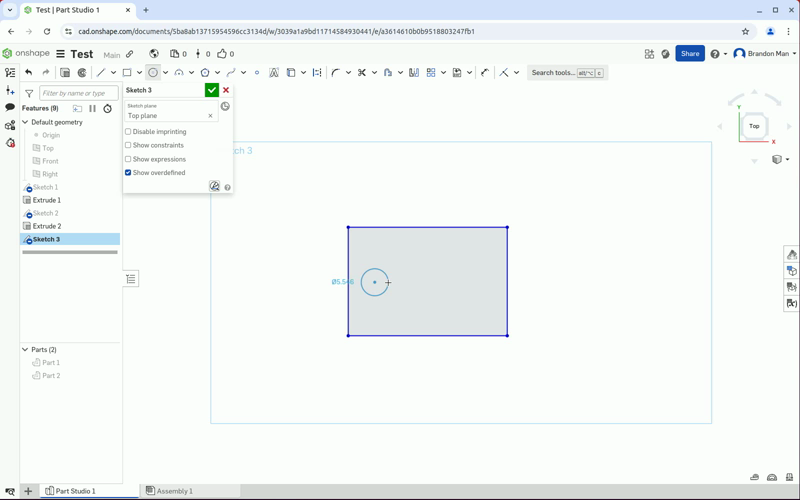
key(esc)
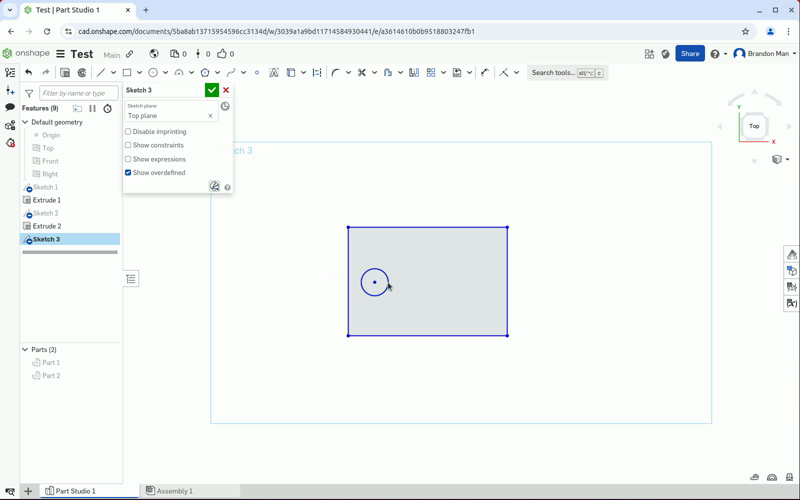
key(l)
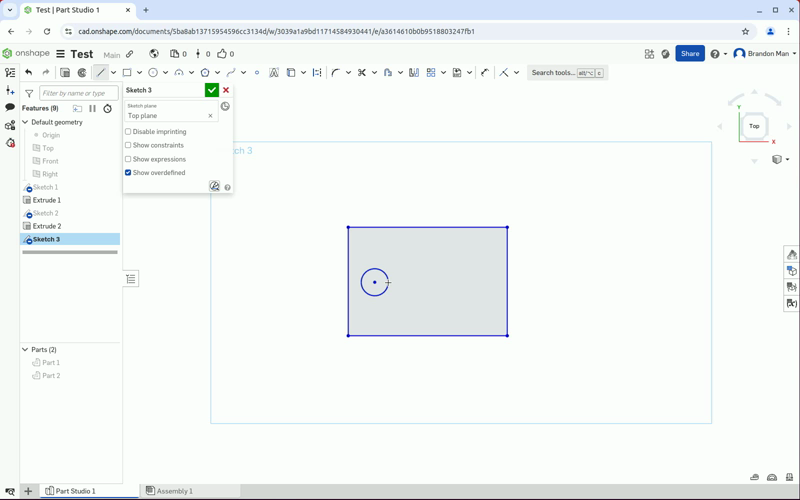
key_down(shift)
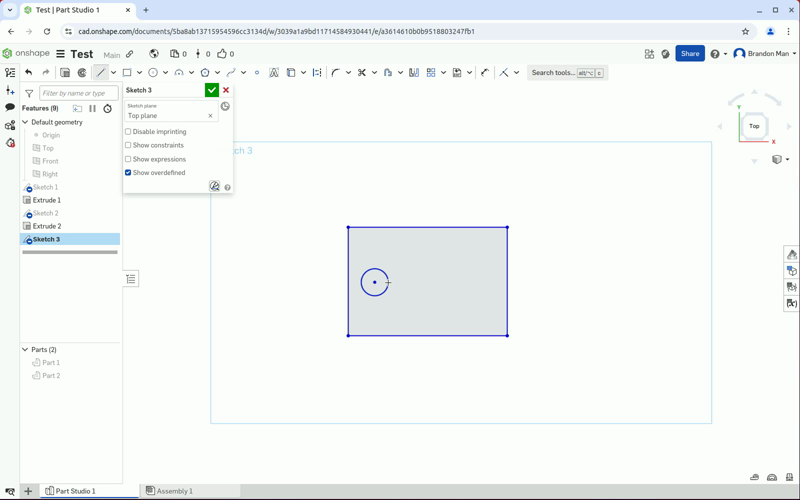
mouse_move(418, 292)
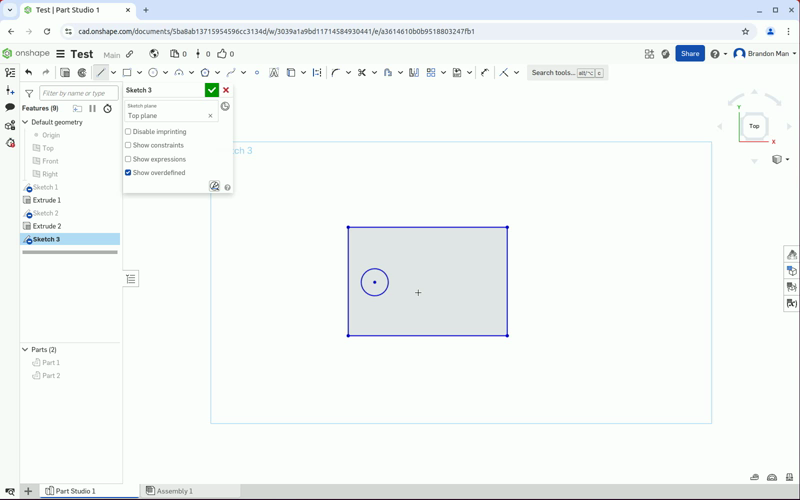
click(418, 292)
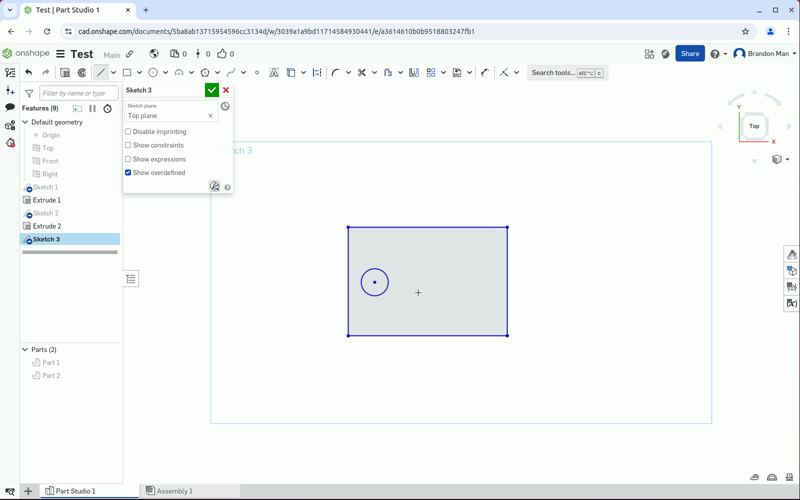
key_up(shift)
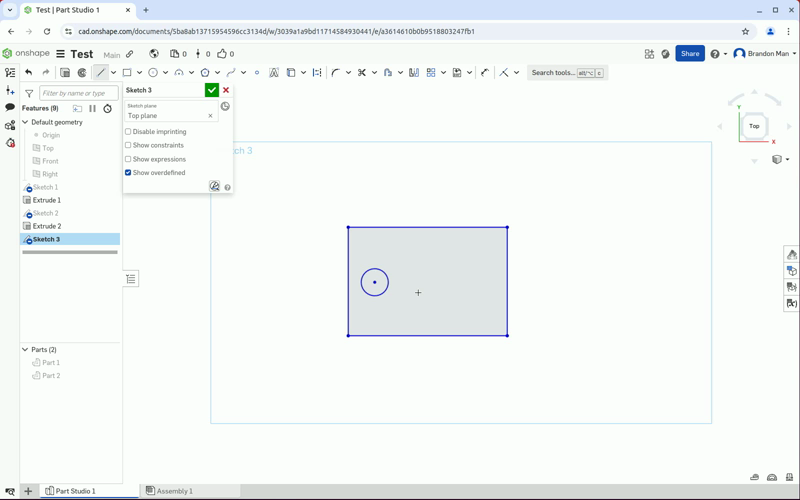
key_down(shift)
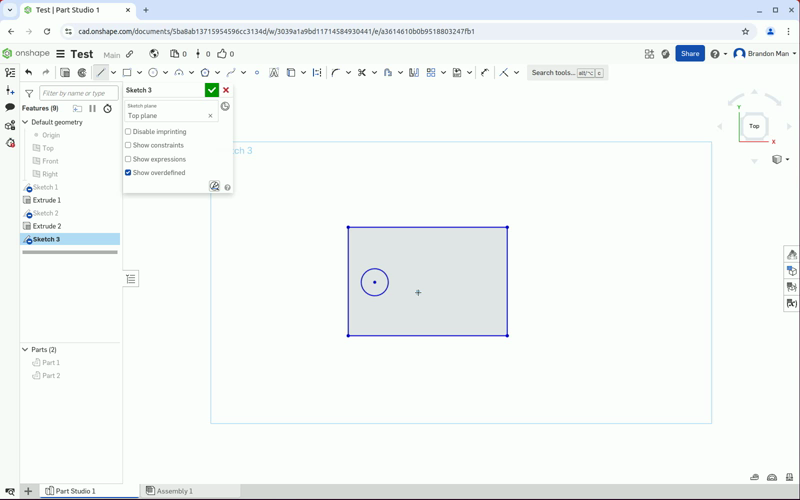
mouse_move(448, 292)
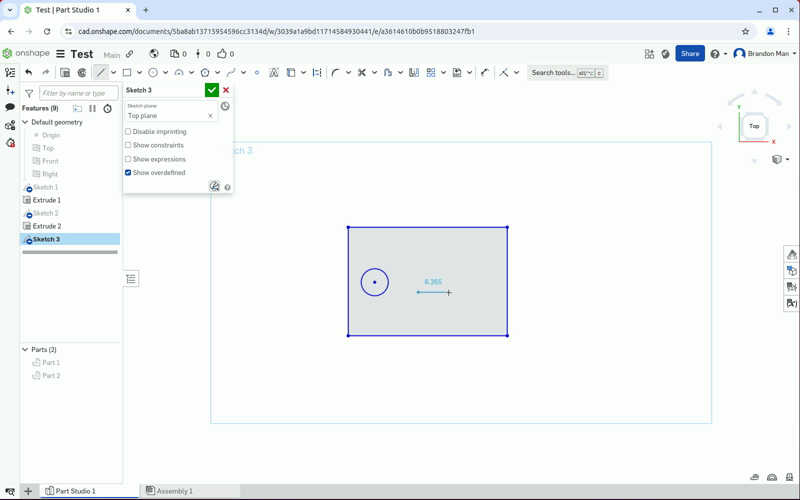
mouse_move(436, 292)
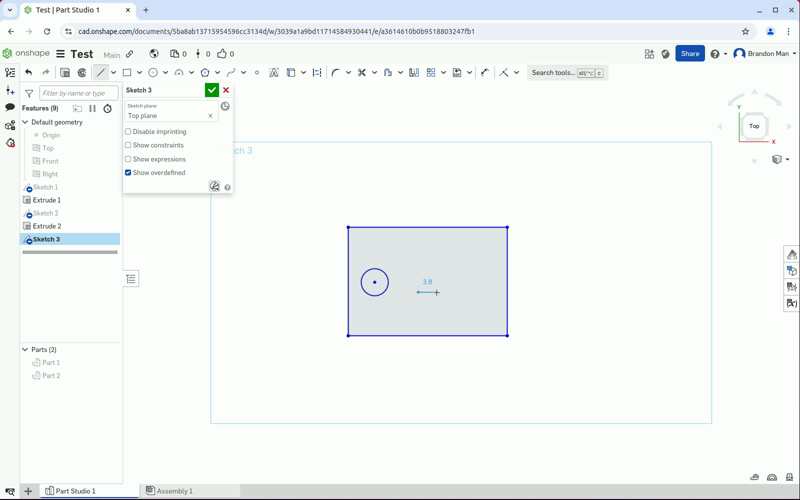
click(436, 292)
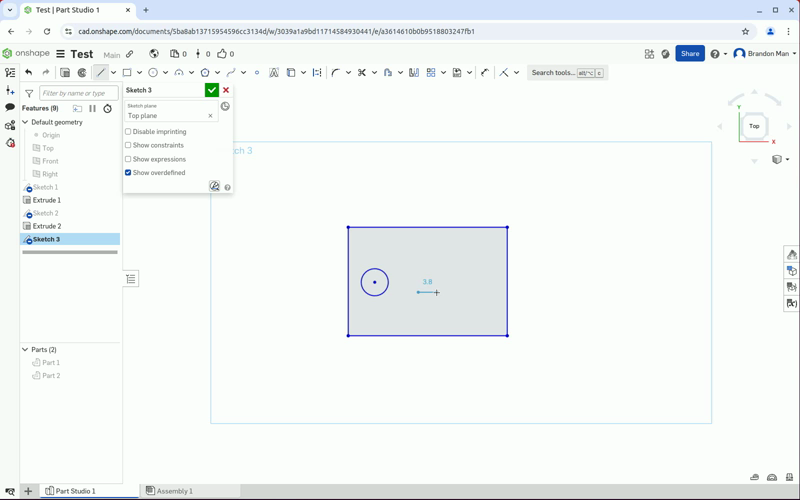
key_up(shift)
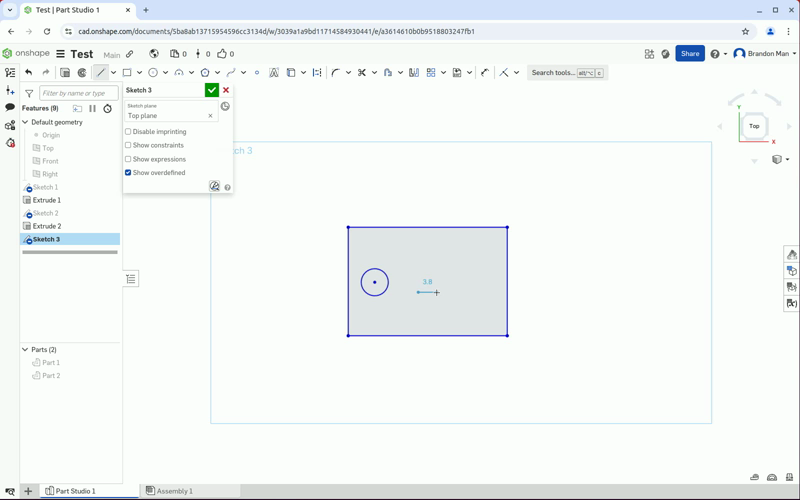
key_down(shift)
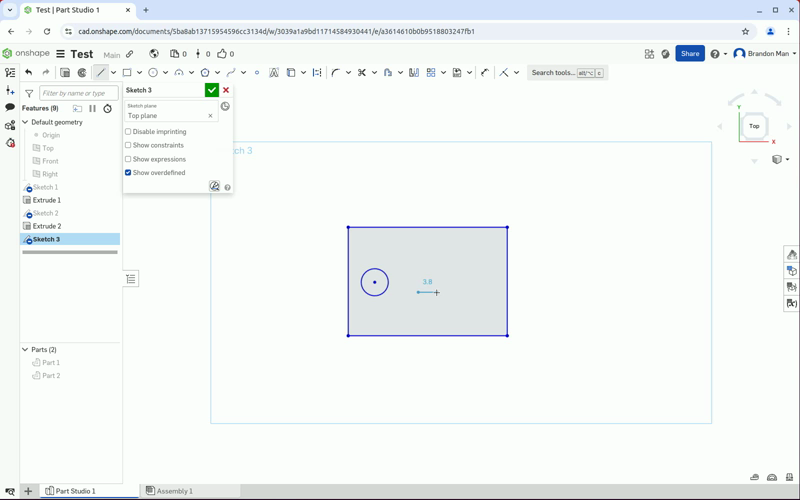
mouse_move(466, 292)
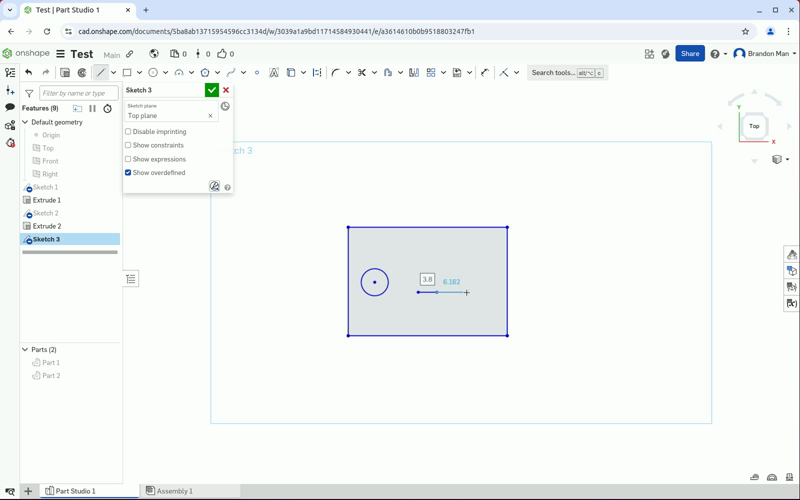
mouse_move(436, 272)
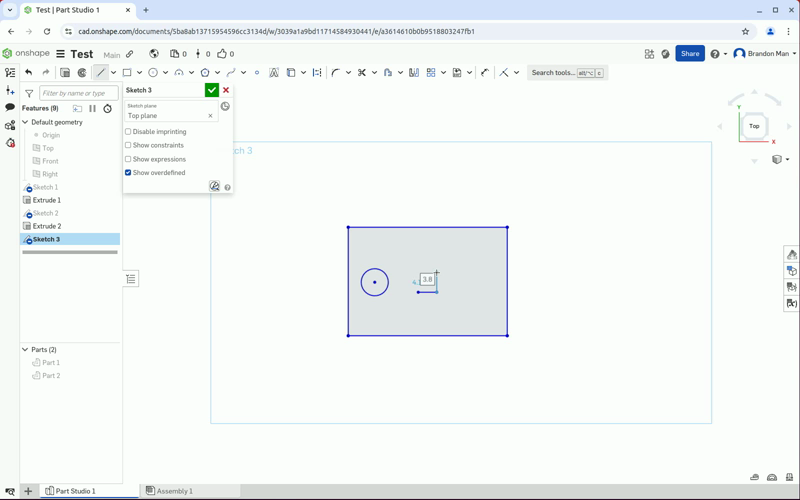
click(436, 272)
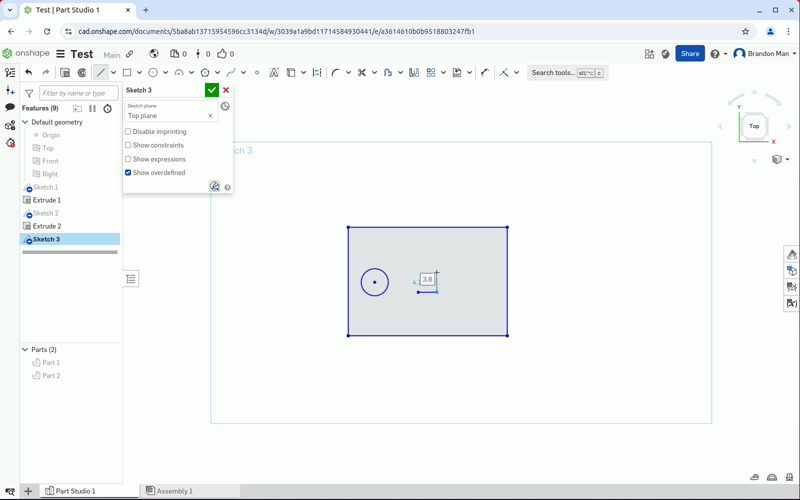
key_up(shift)
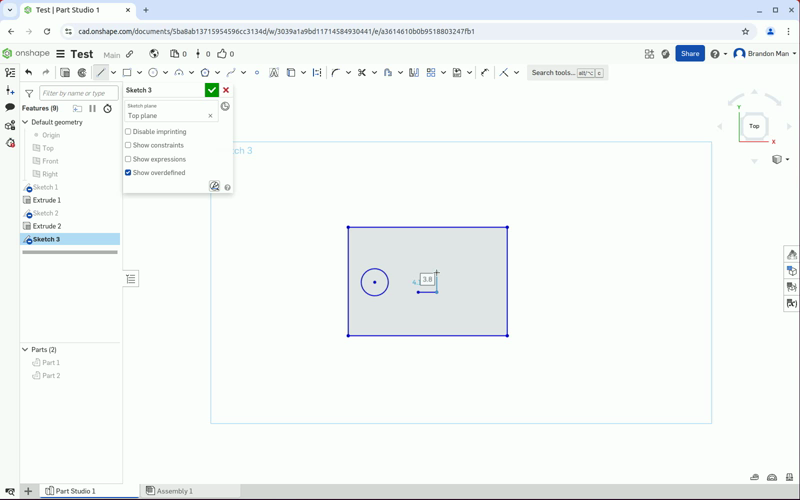
key_down(shift)
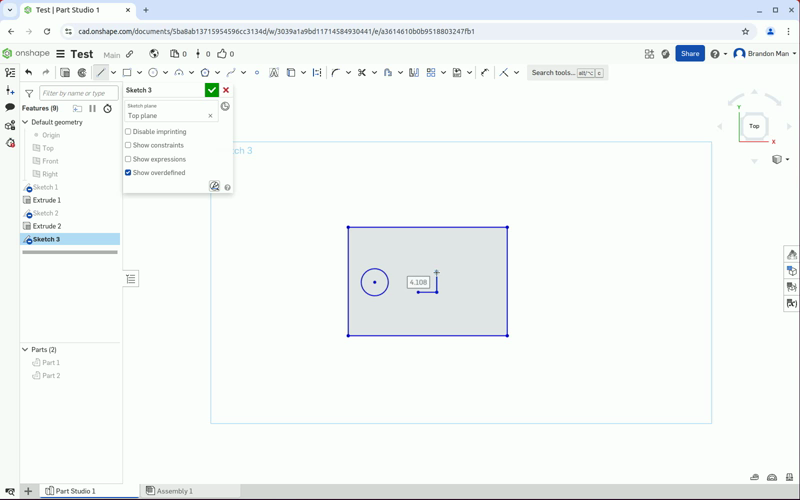
mouse_move(466, 272)
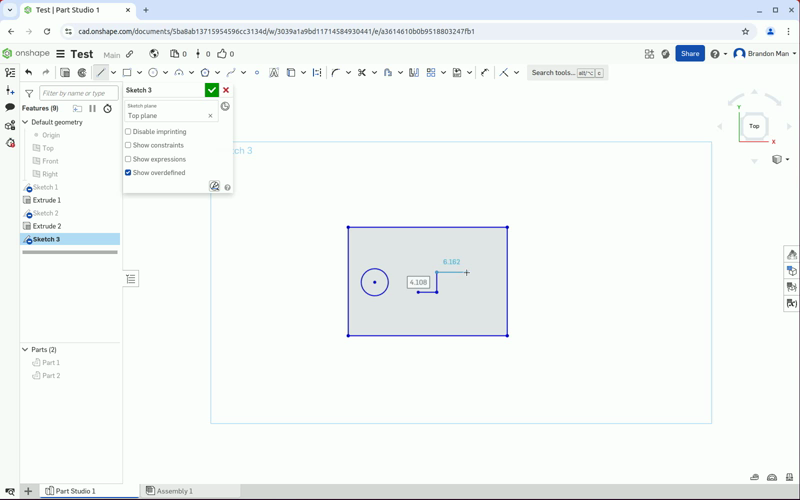
mouse_move(418, 272)
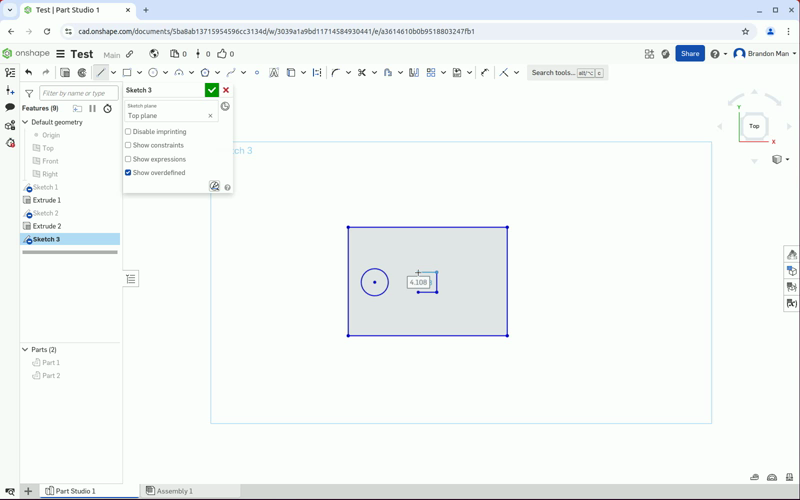
click(418, 272)
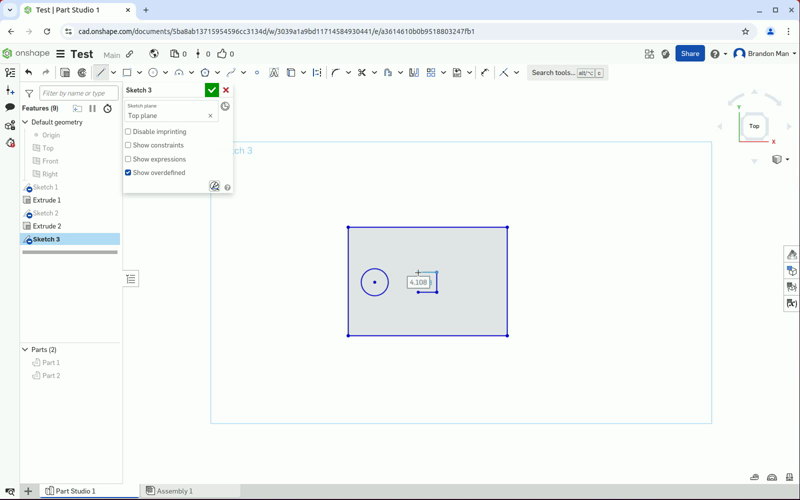
key_up(shift)
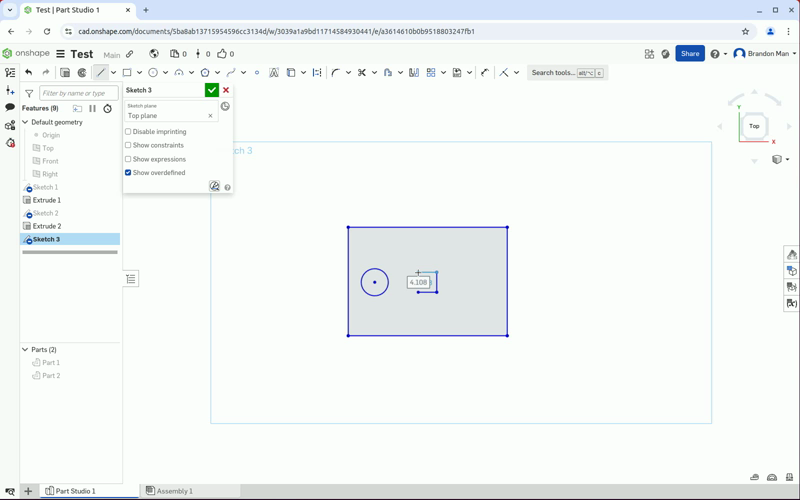
mouse_move(448, 272)
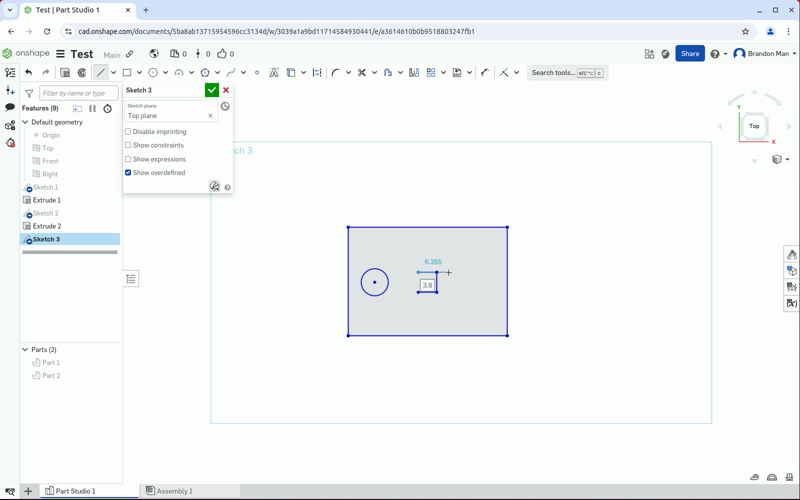
key_down(shift)
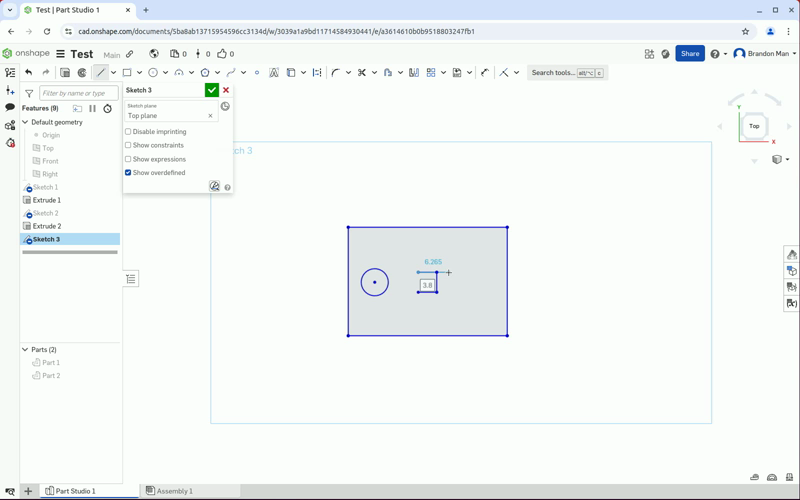
mouse_move(418, 292)
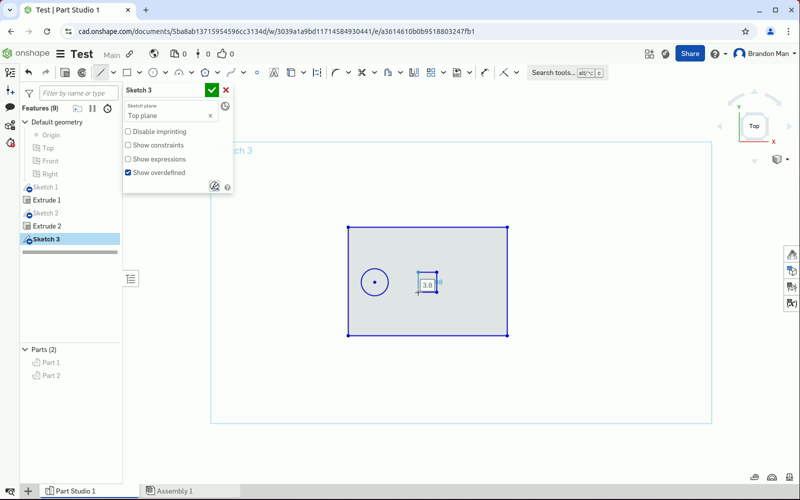
key_up(shift)
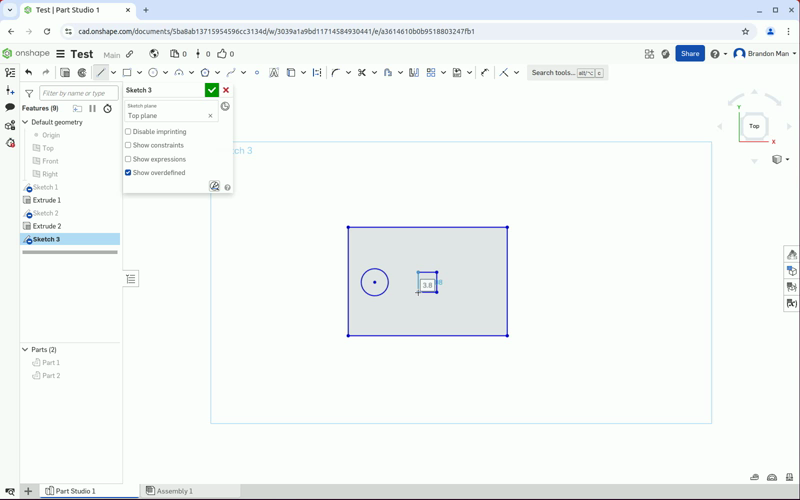
click(418, 292)
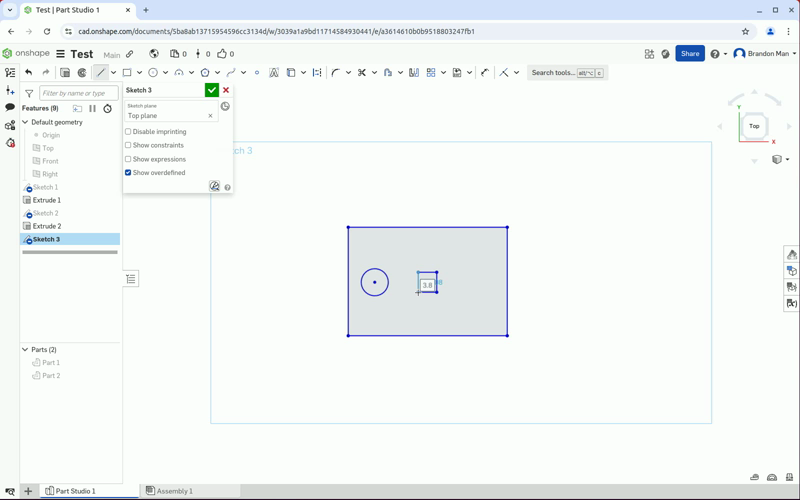
key(esc)
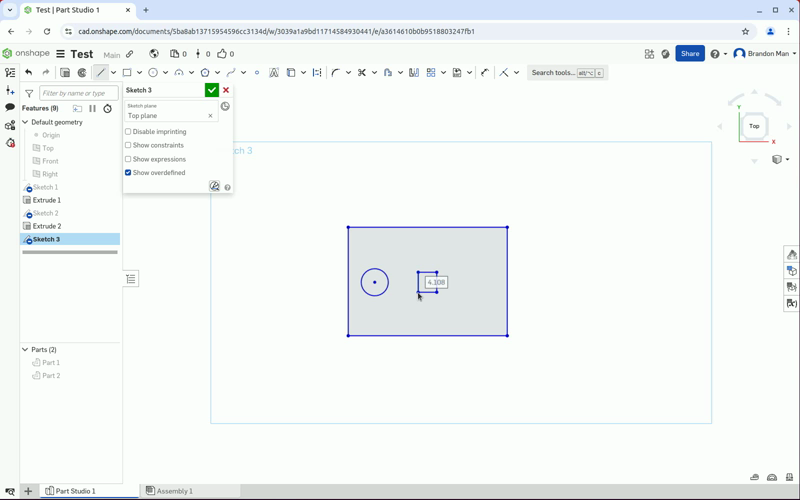
key(l)
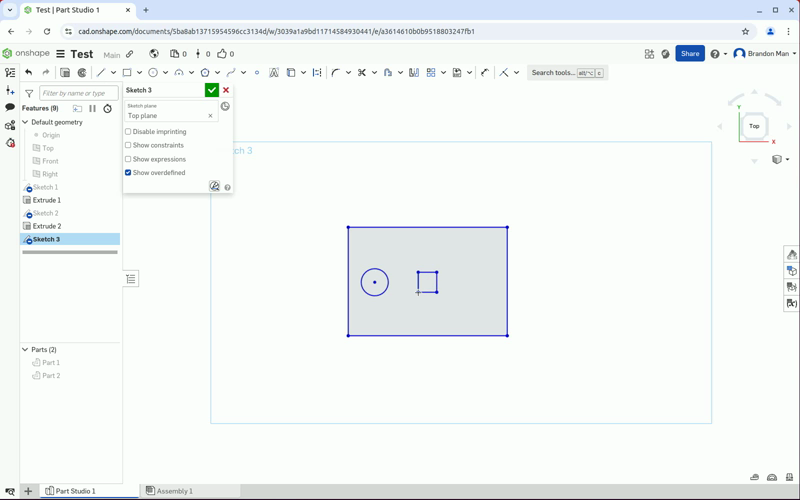
key_down(shift)
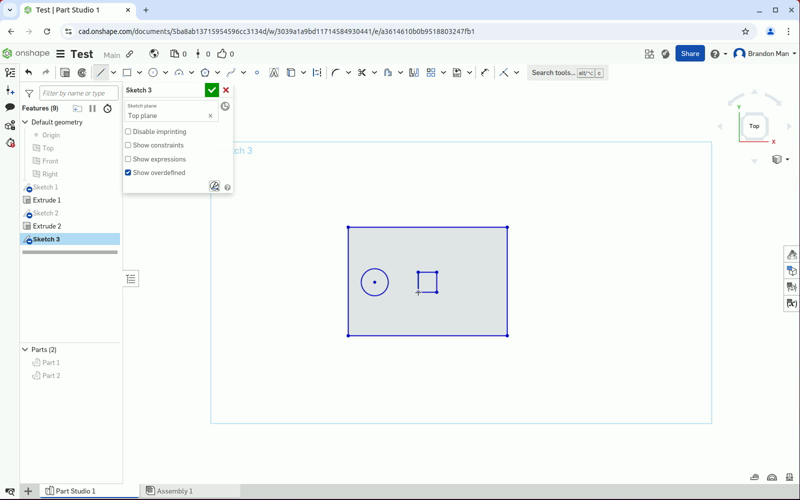
mouse_move(453, 305)
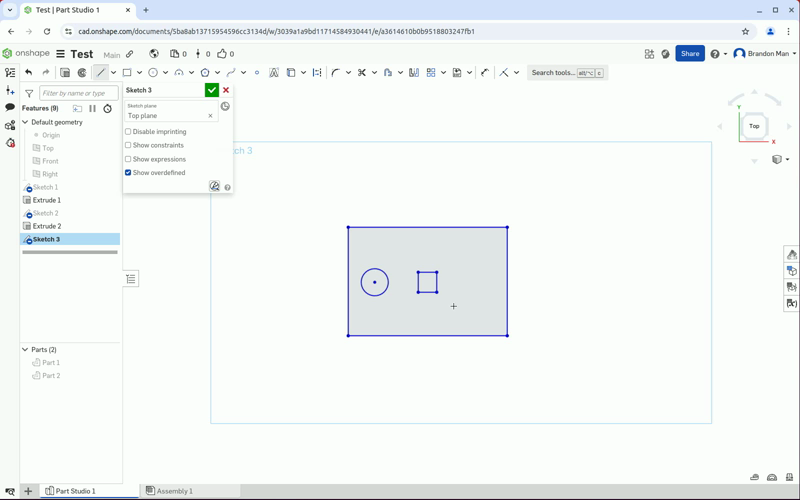
click(453, 305)
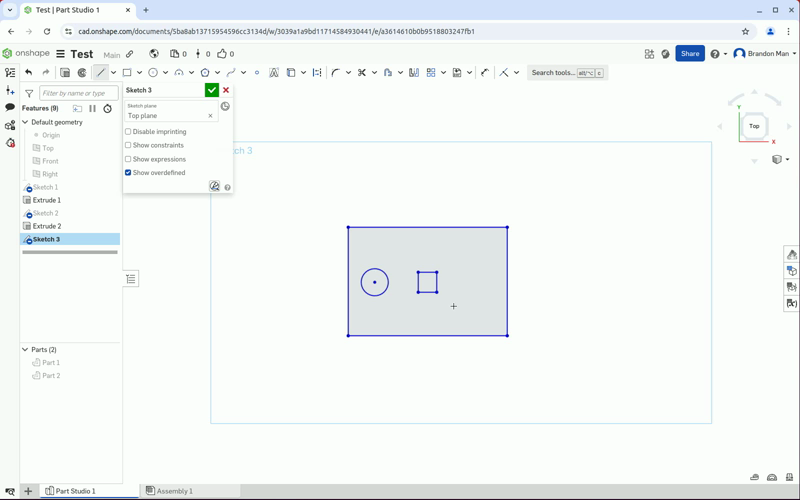
key_up(shift)
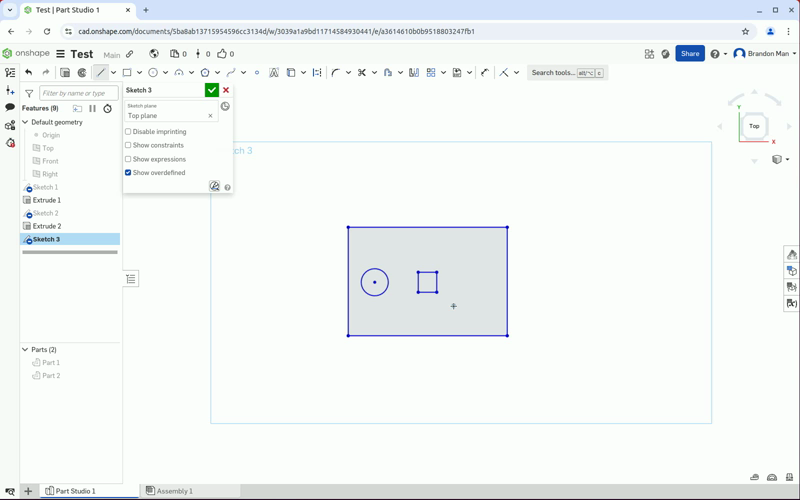
key_down(shift)
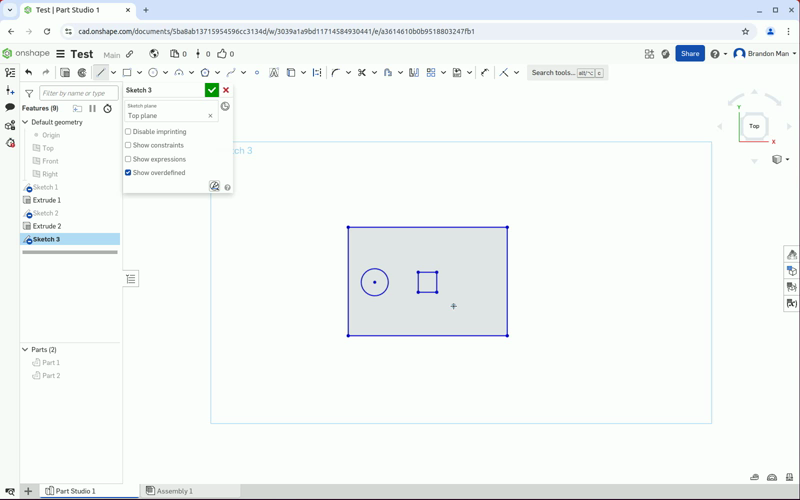
mouse_move(483, 305)
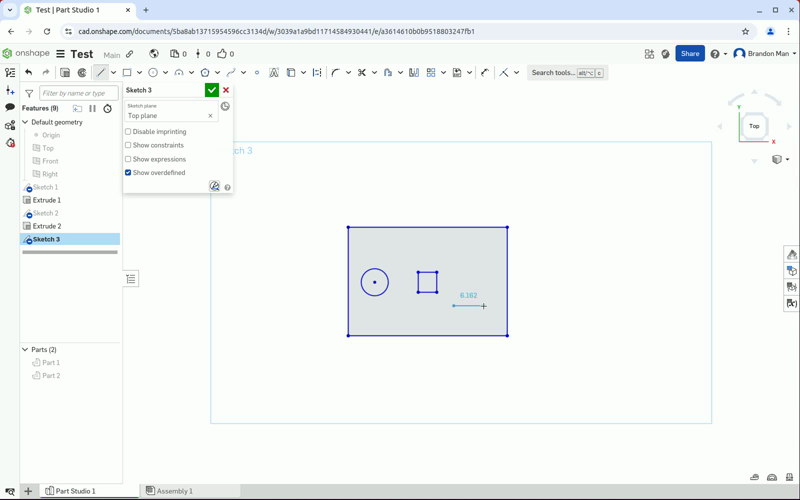
mouse_move(480, 305)
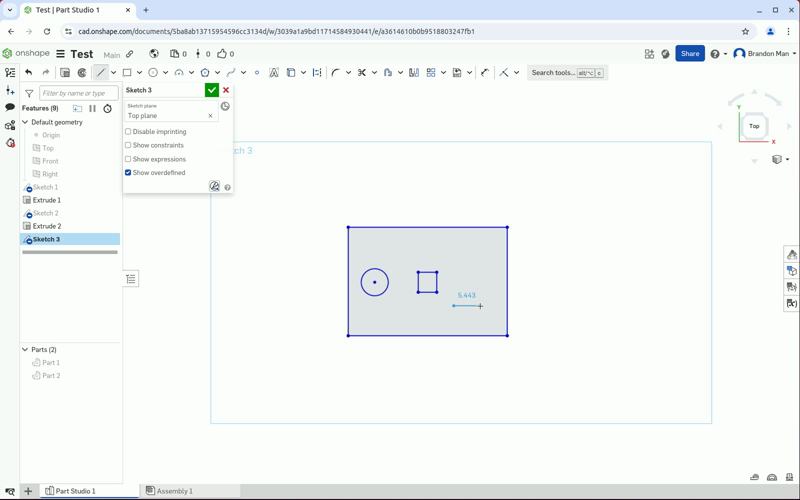
click(480, 305)
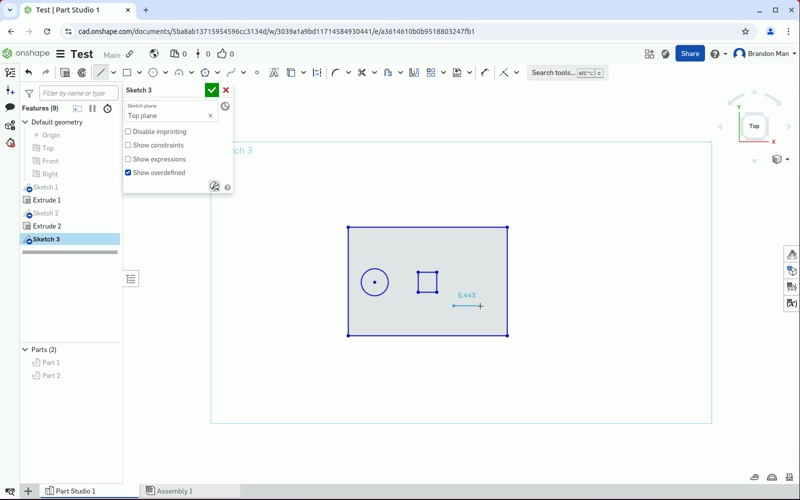
key_up(shift)
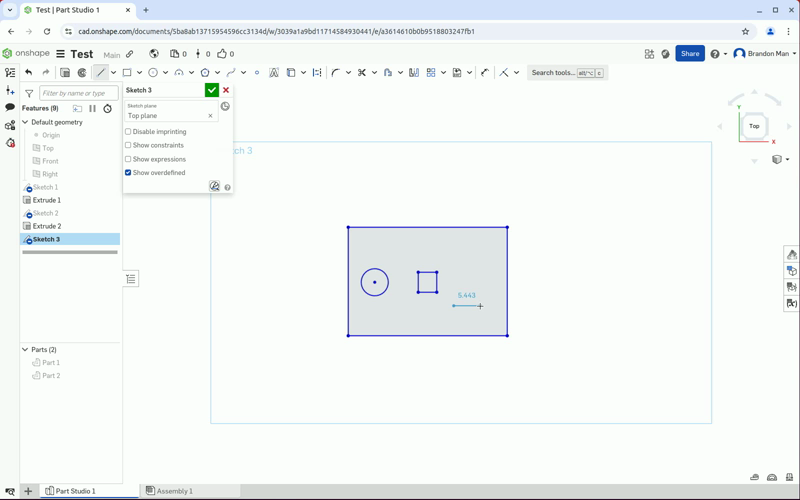
key_down(shift)
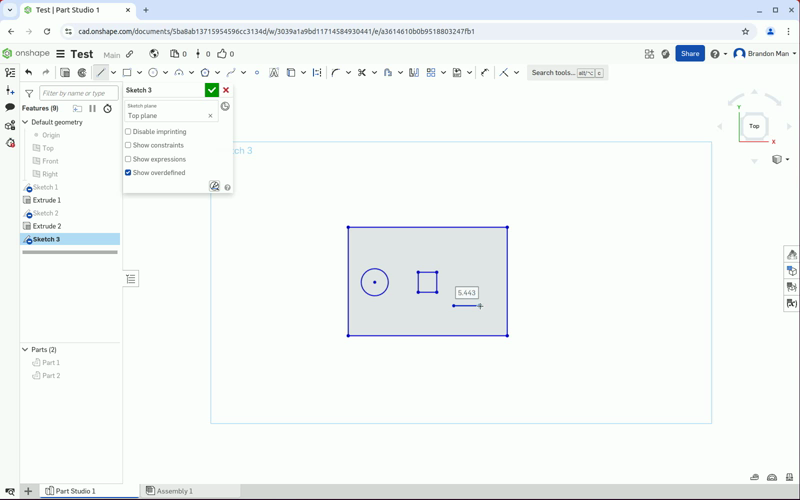
mouse_move(510, 305)
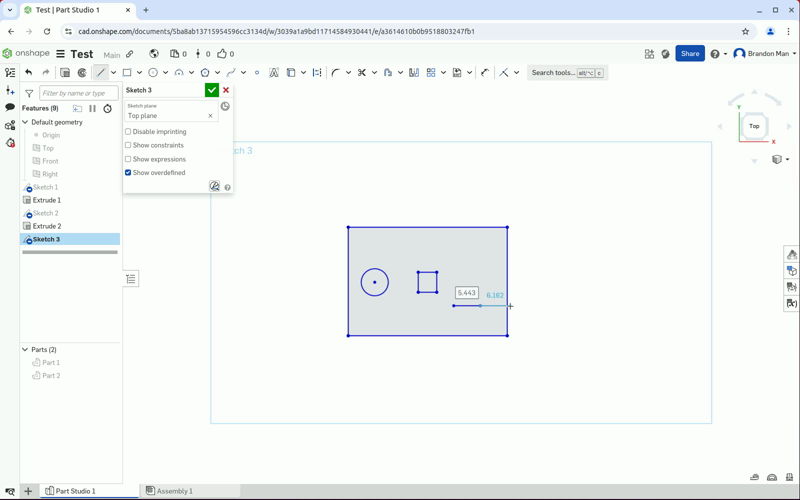
mouse_move(467, 282)
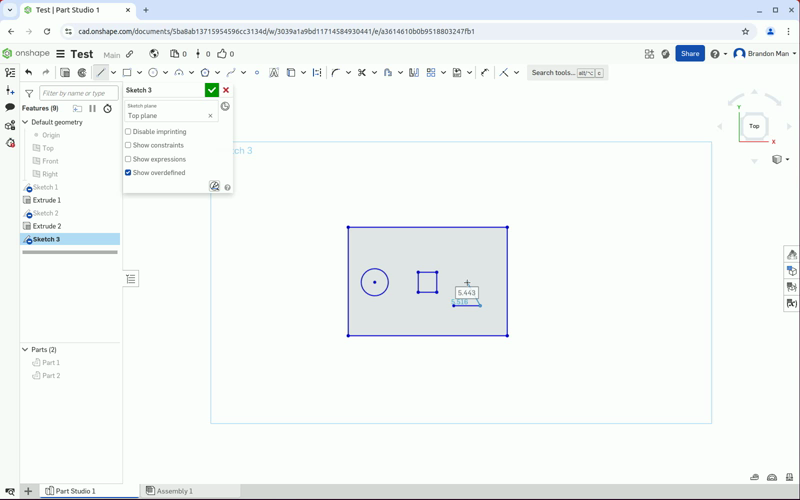
click(467, 282)
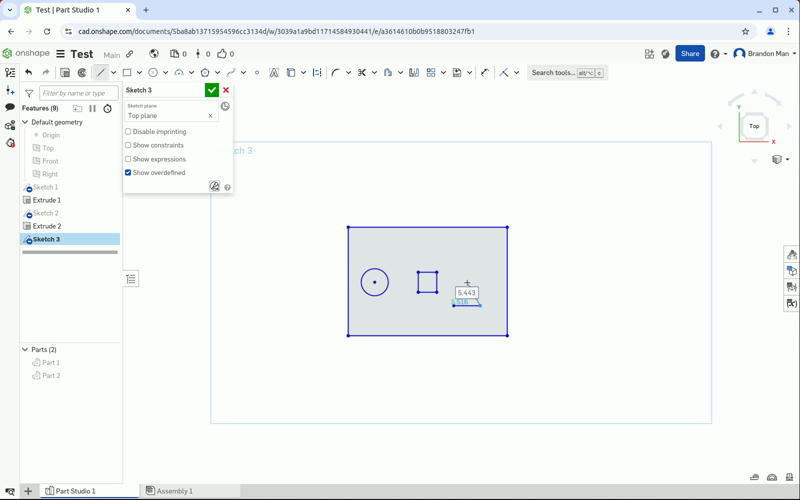
key_up(shift)
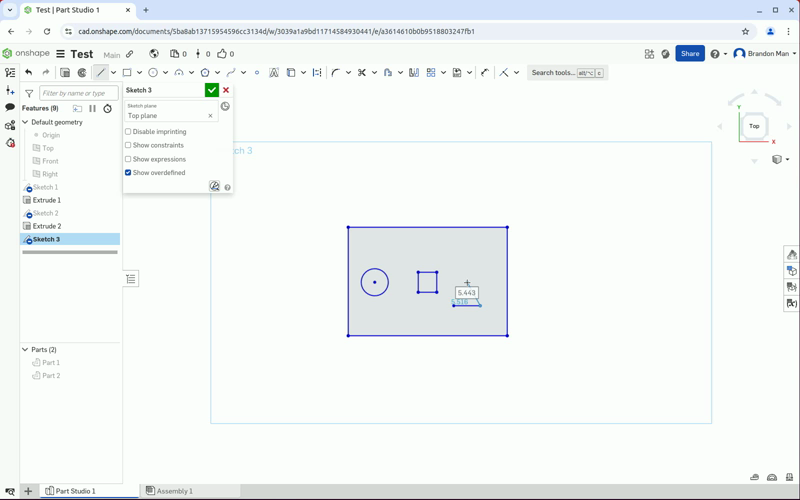
mouse_move(497, 282)
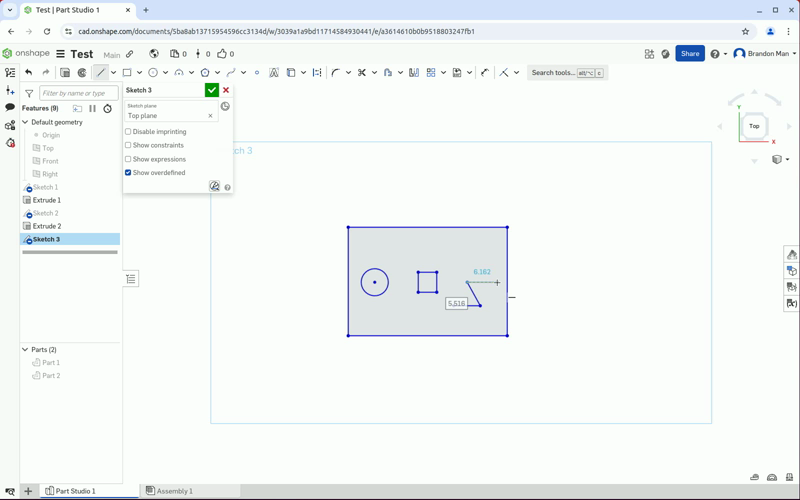
key_down(shift)
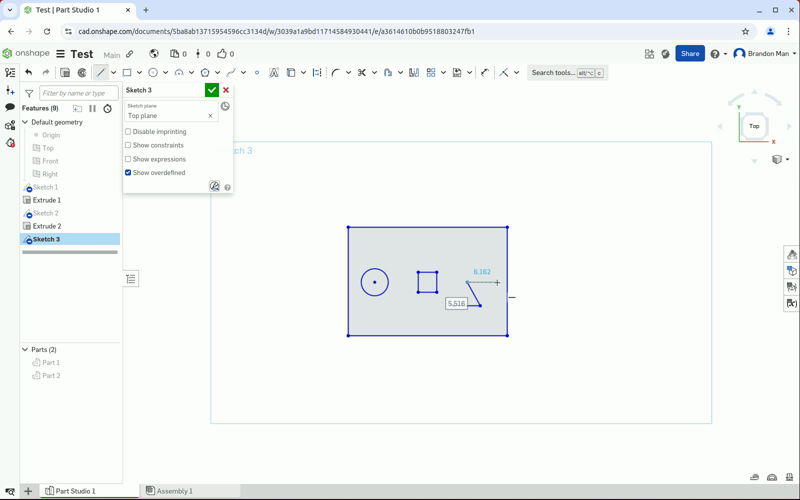
mouse_move(453, 305)
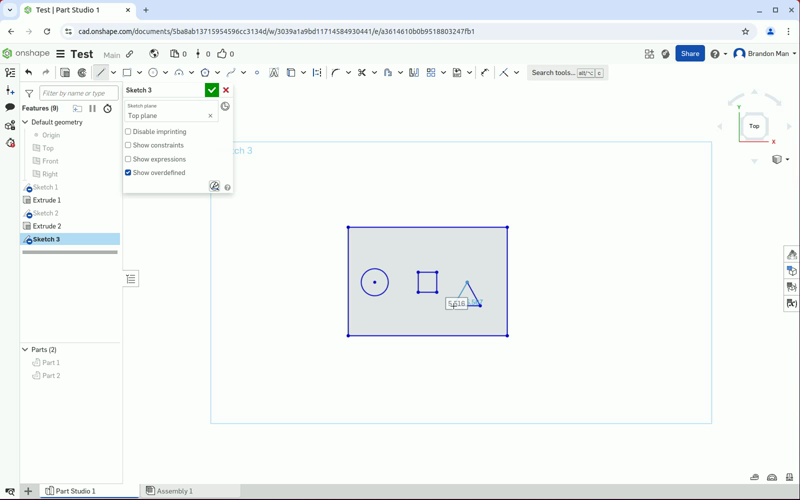
key_up(shift)
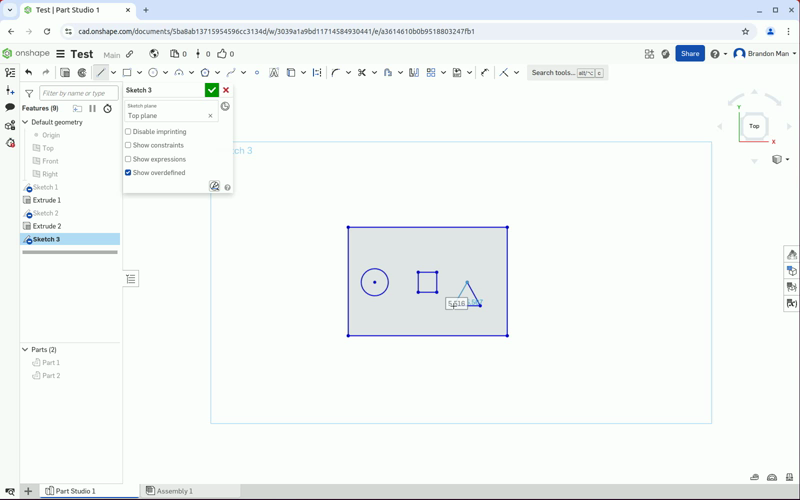
click(453, 305)
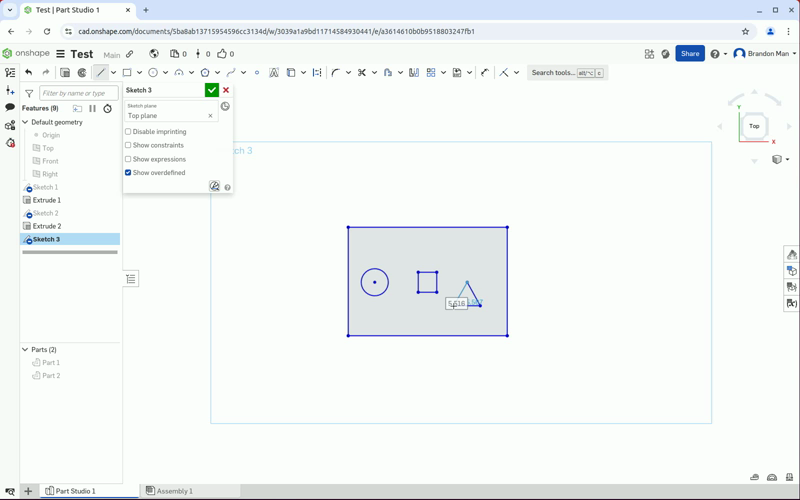
key(esc)
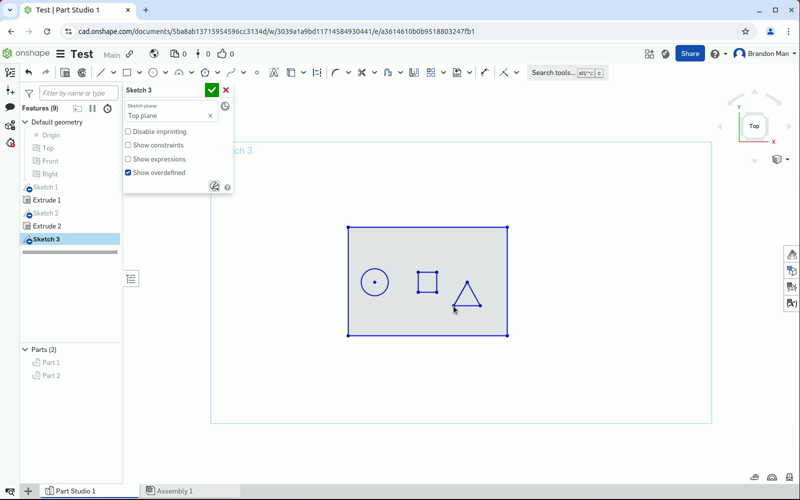
mouse_move(479, 240)
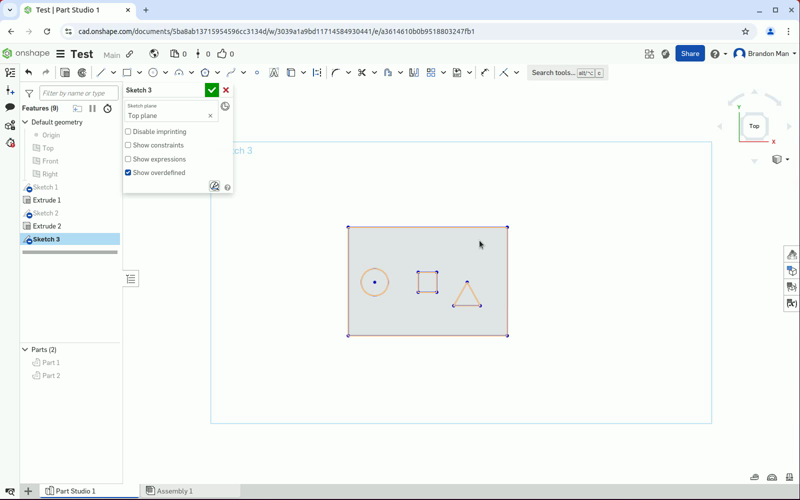
click(479, 240)
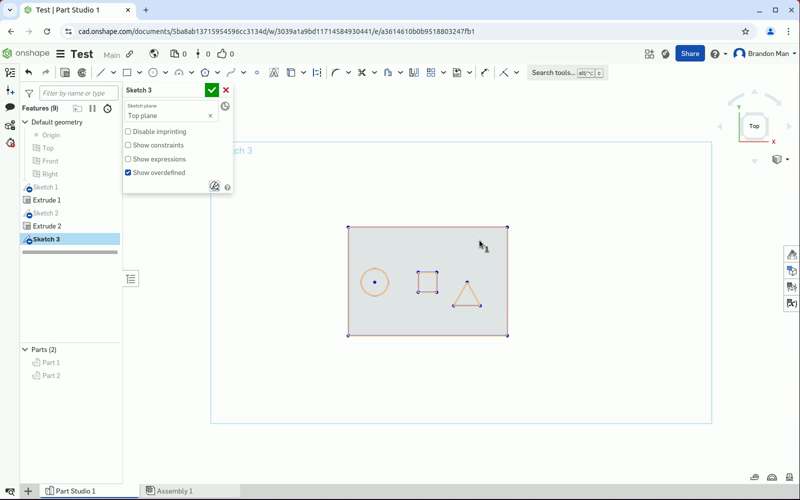
mouse_move(73, 352)
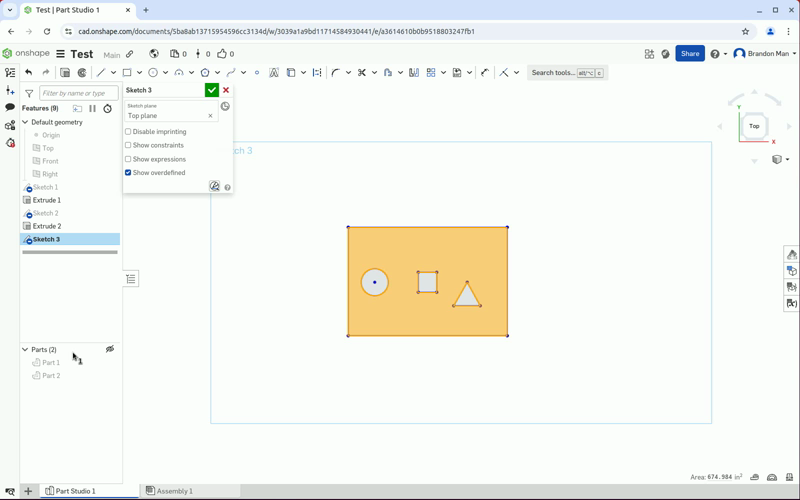
key(shift+y)
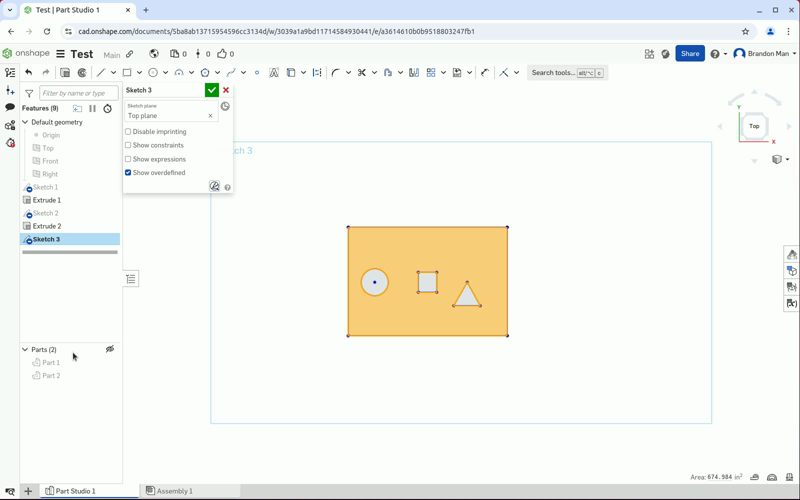
key(shift+e)
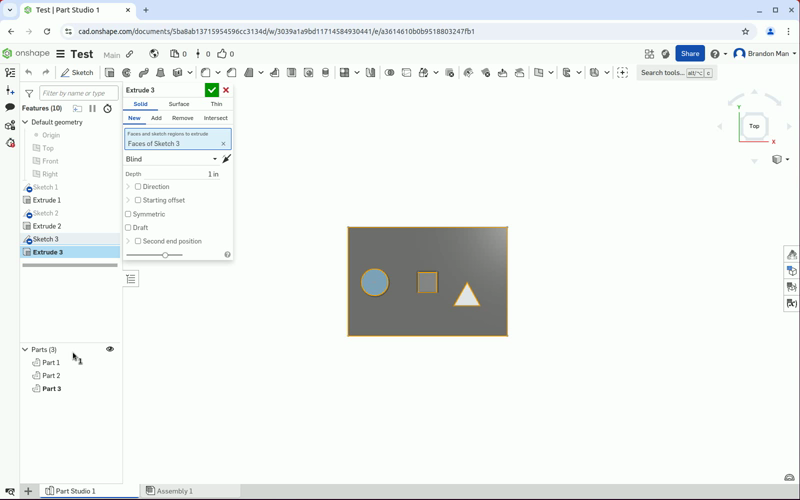
mouse_move(143, 106)
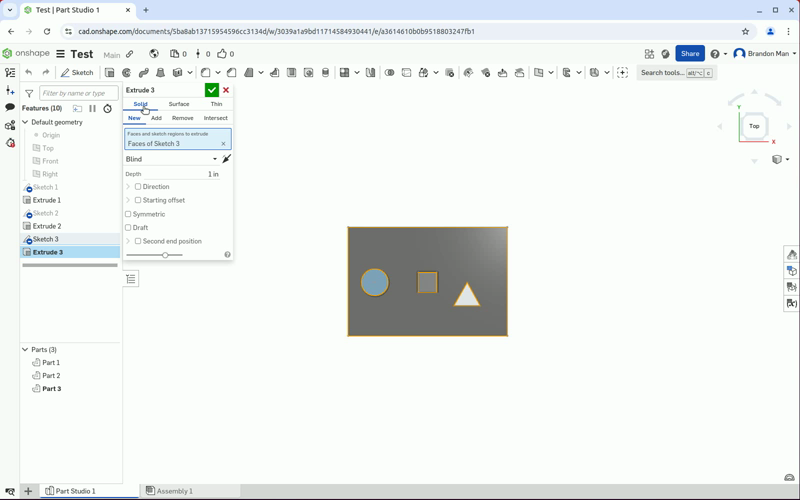
click(143, 106)
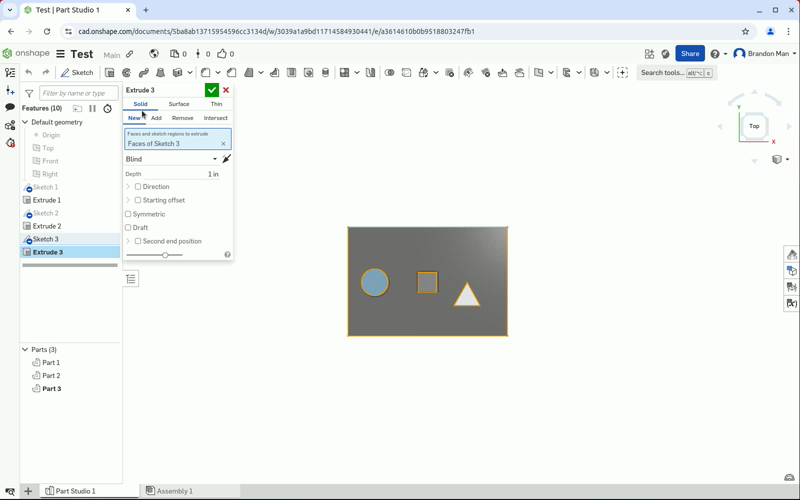
mouse_move(137, 120)
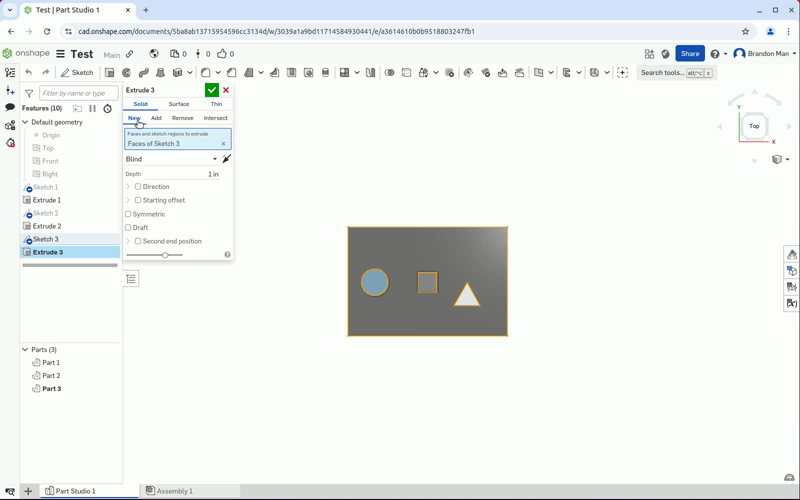
click(137, 120)
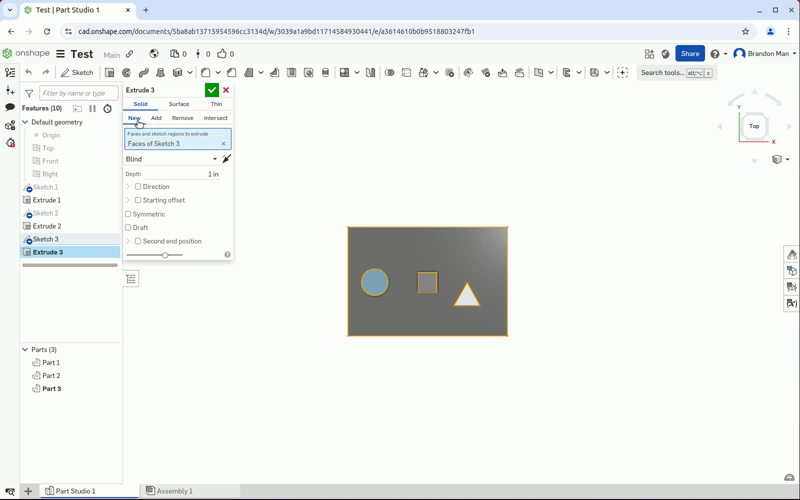
key(tab, 4)
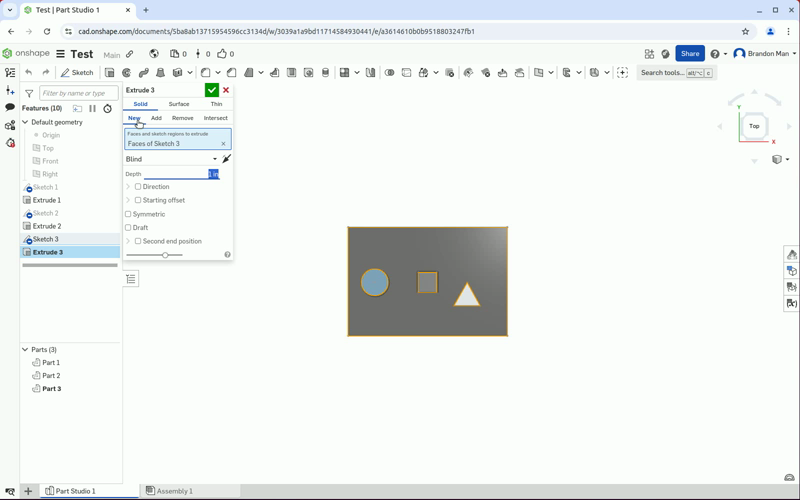
text(-4.333)
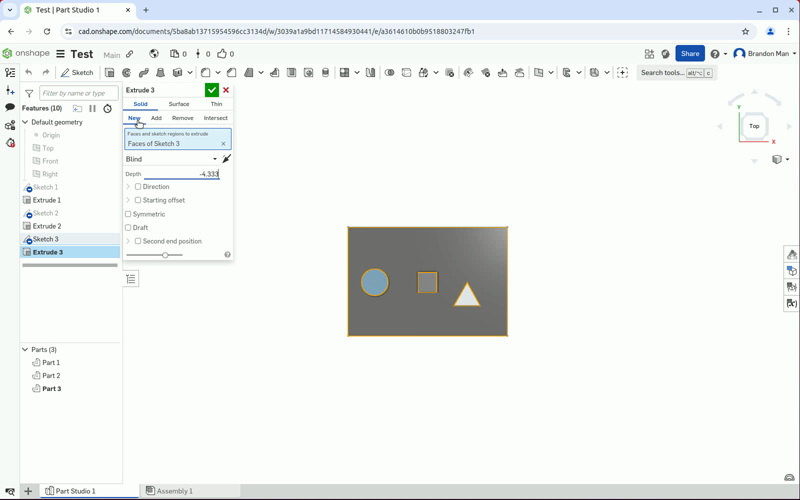
key(enter)
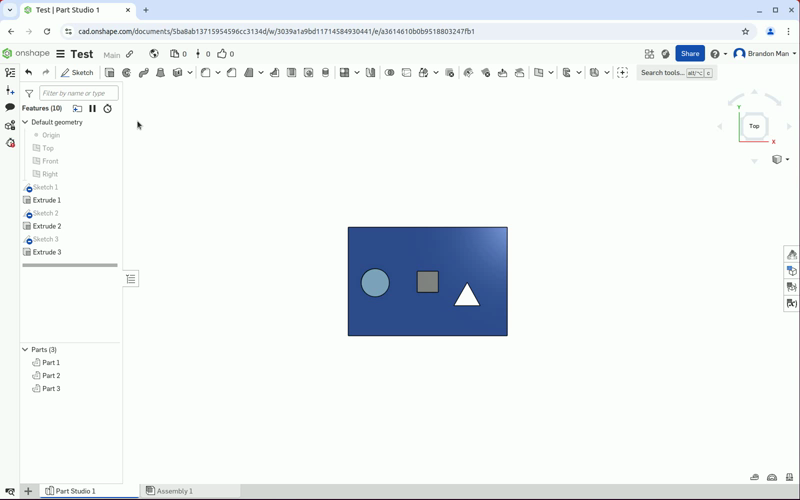
key(shift+h)
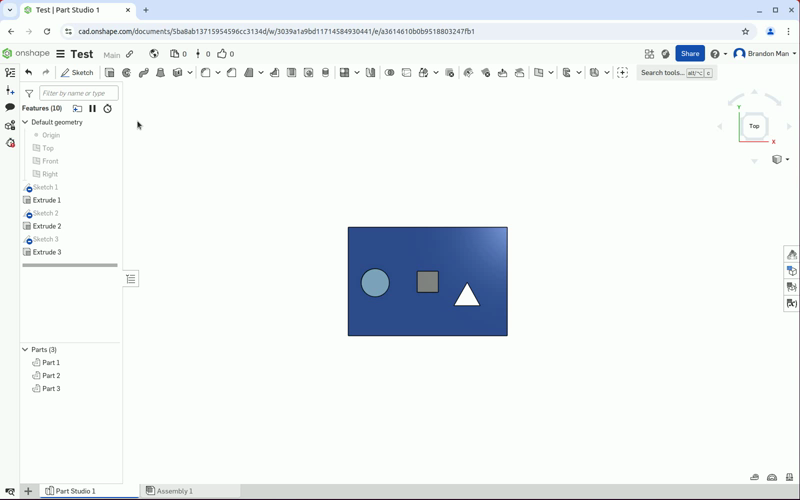
key(shift+h)
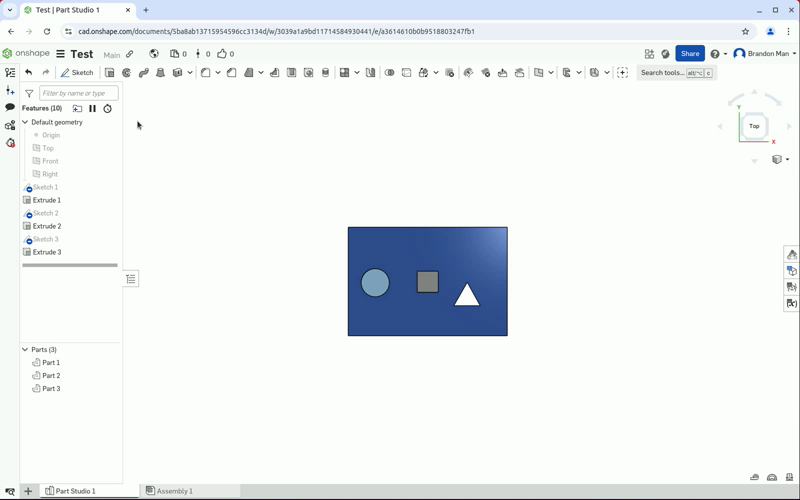
mouse_move(73, 189)
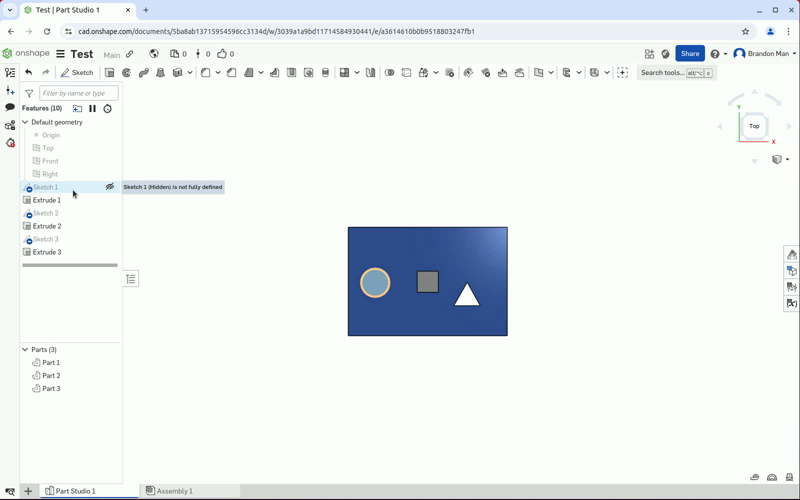
click(73, 189)
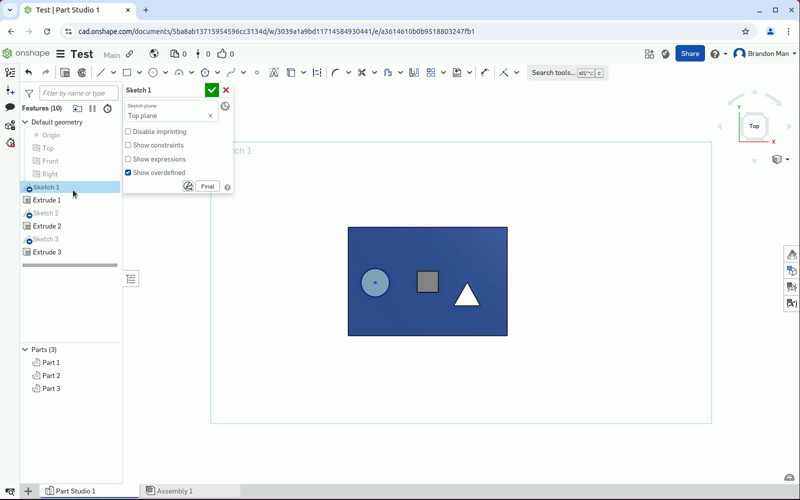
mouse_move(229, 92)
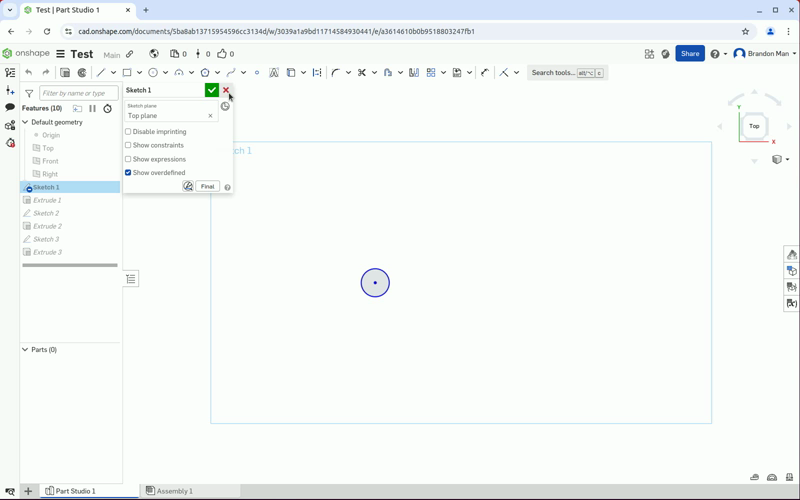
click(229, 92)
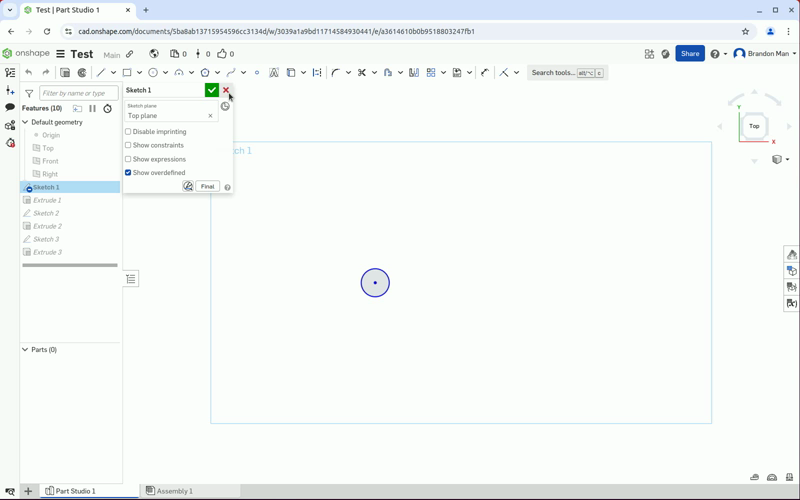
key(shift+s)
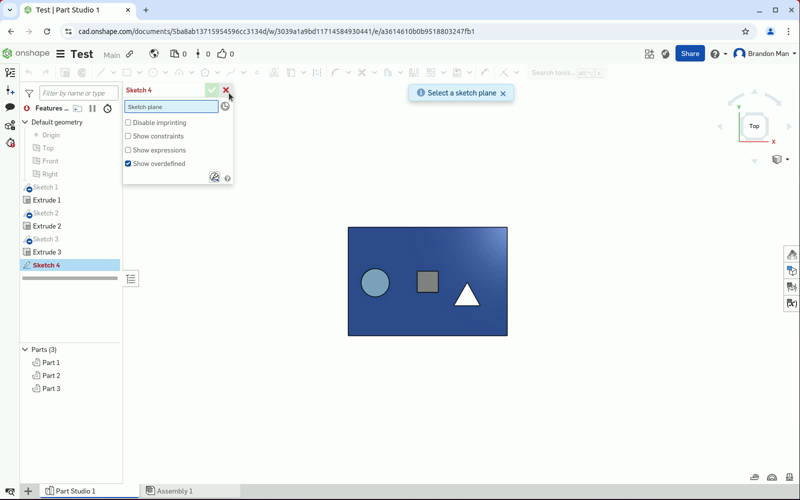
mouse_move(73, 150)
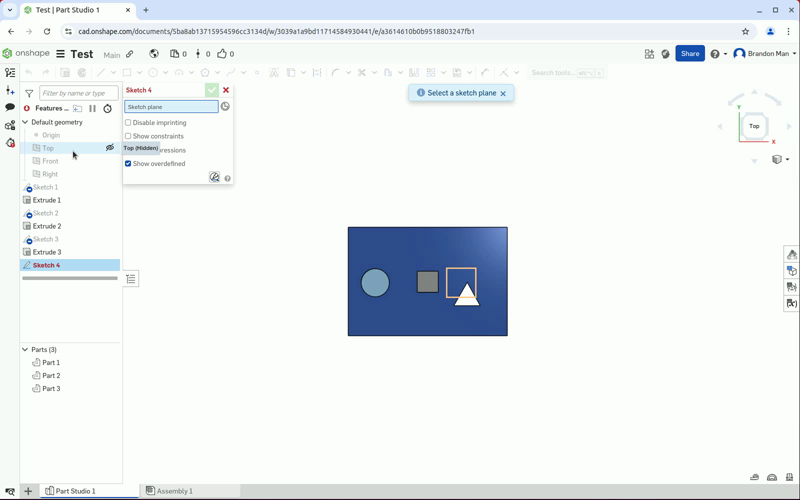
click(73, 150)
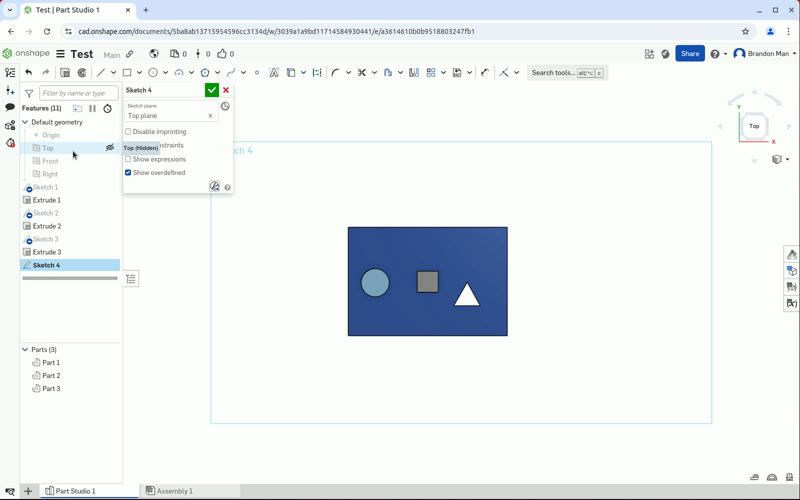
mouse_move(73, 352)
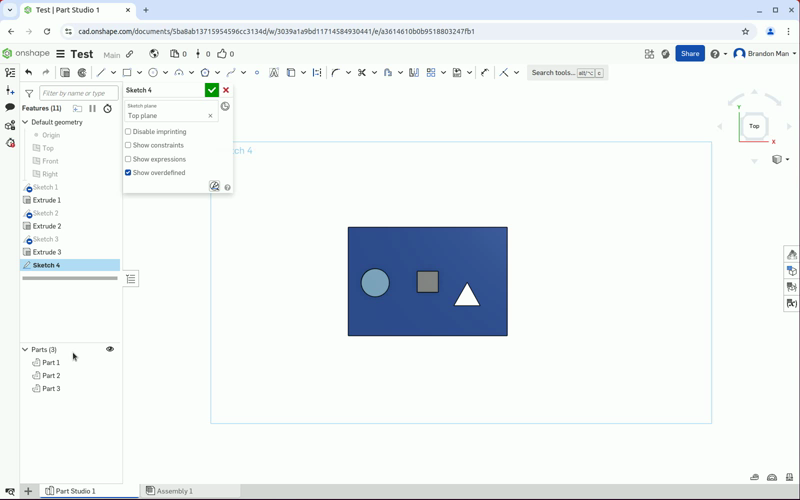
key(y)
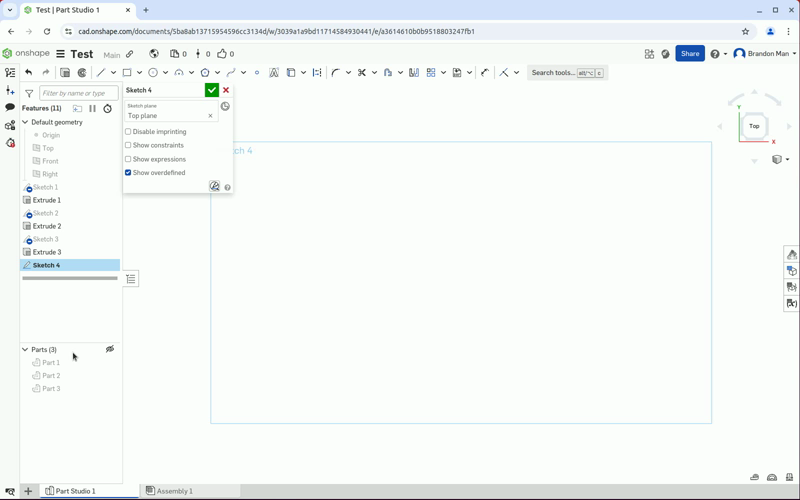
key(c)
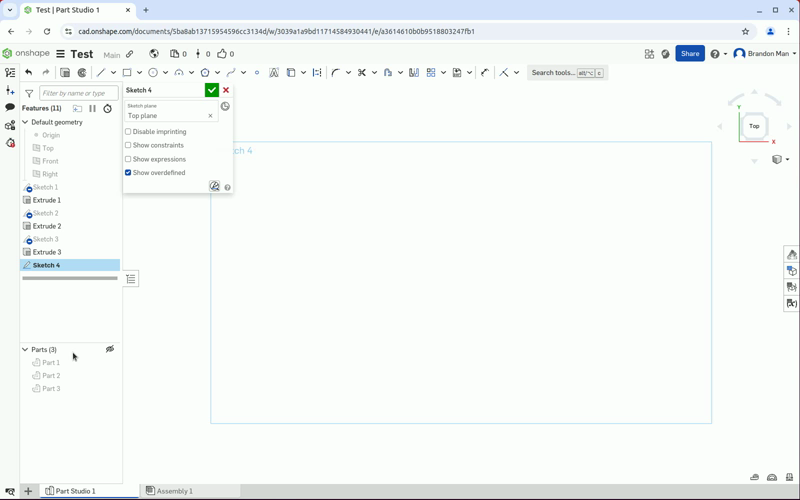
key_down(shift)
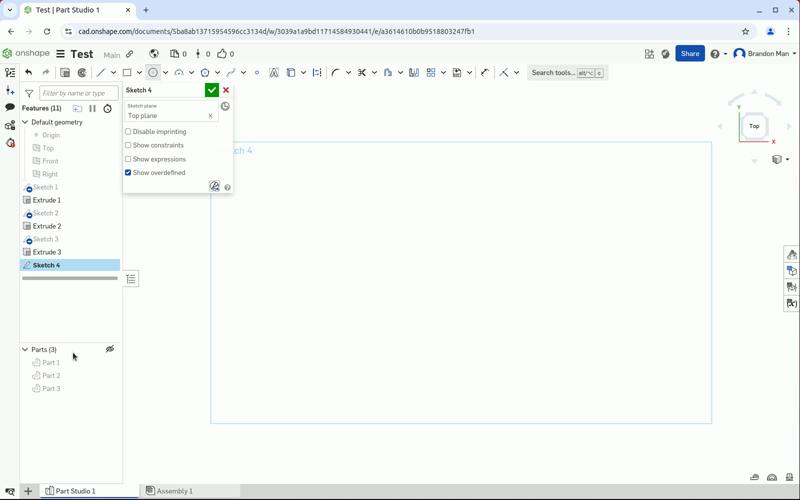
mouse_move(375, 282)
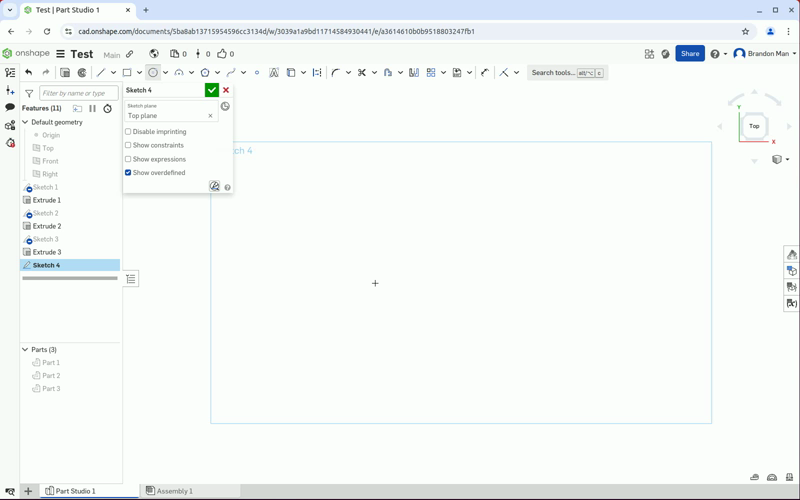
click(375, 282)
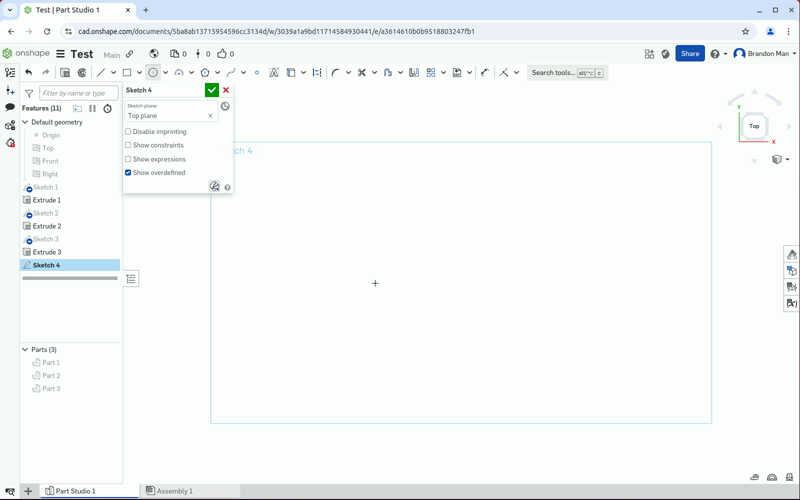
key_up(shift)
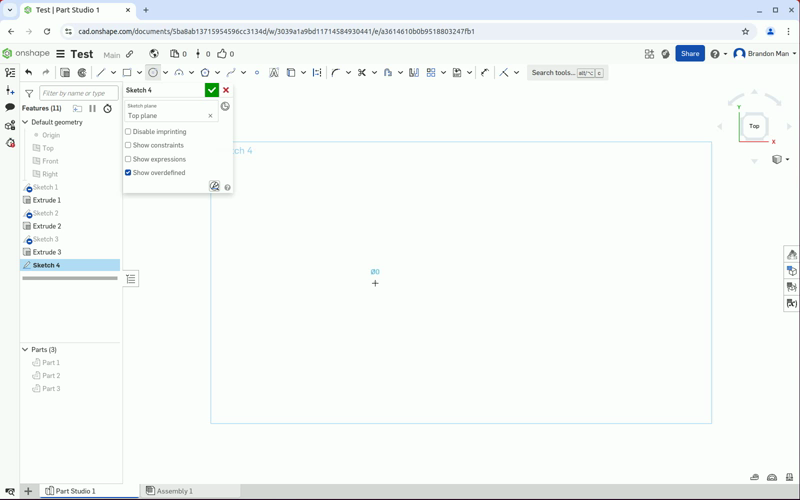
mouse_move(389, 282)
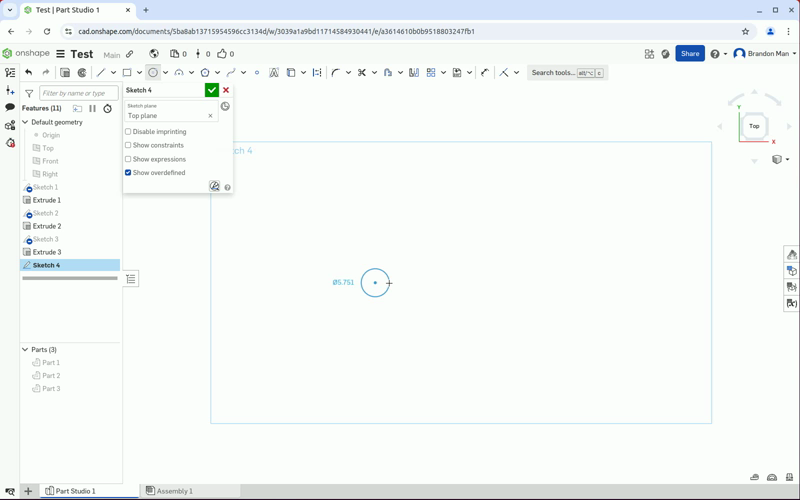
click(389, 282)
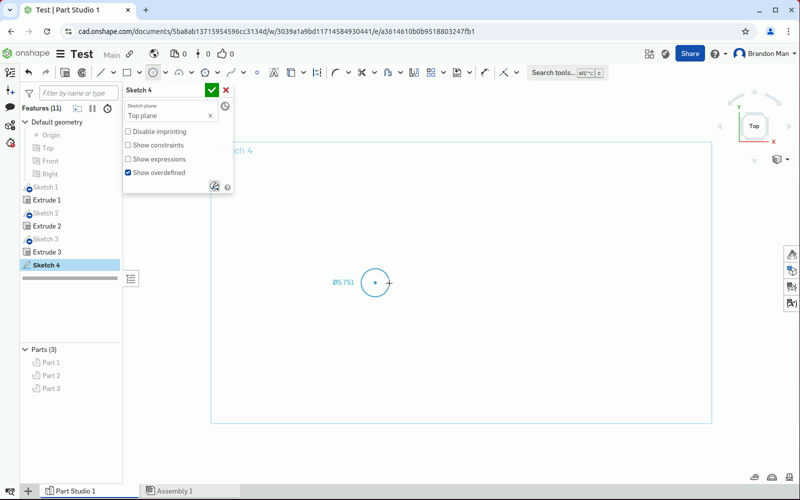
key(esc)
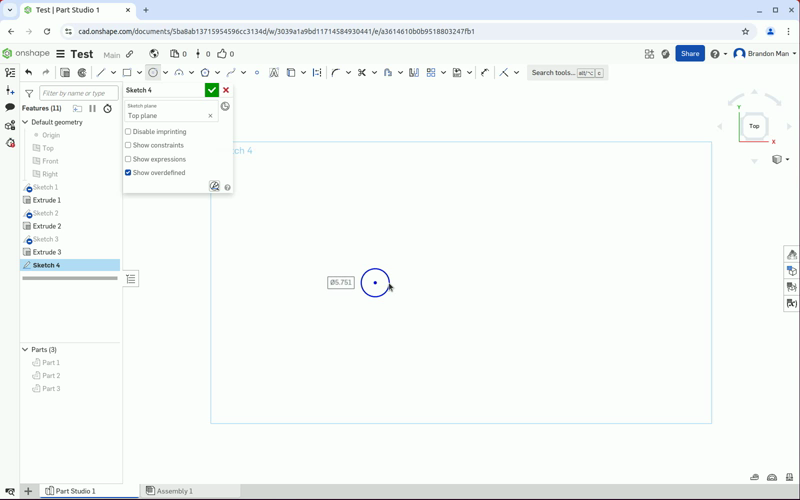
mouse_move(374, 292)
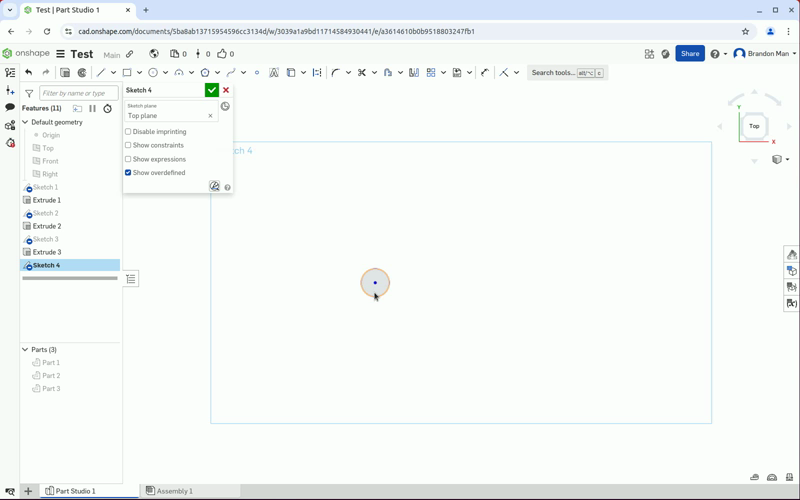
scroll(6)
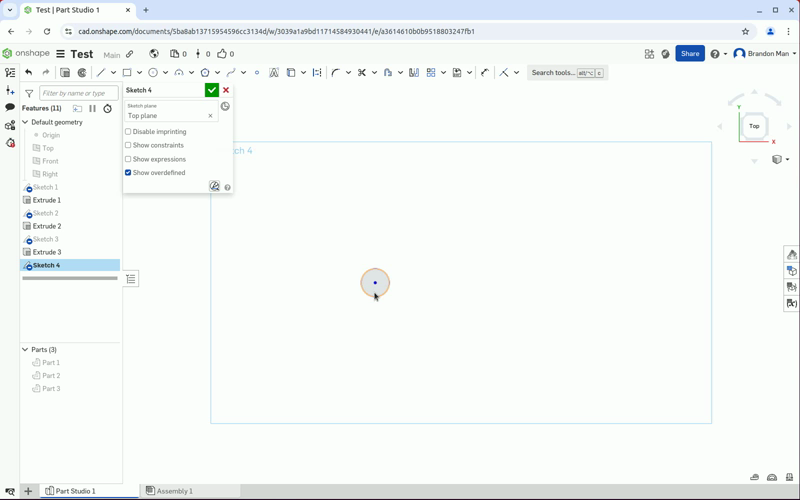
scroll(6)
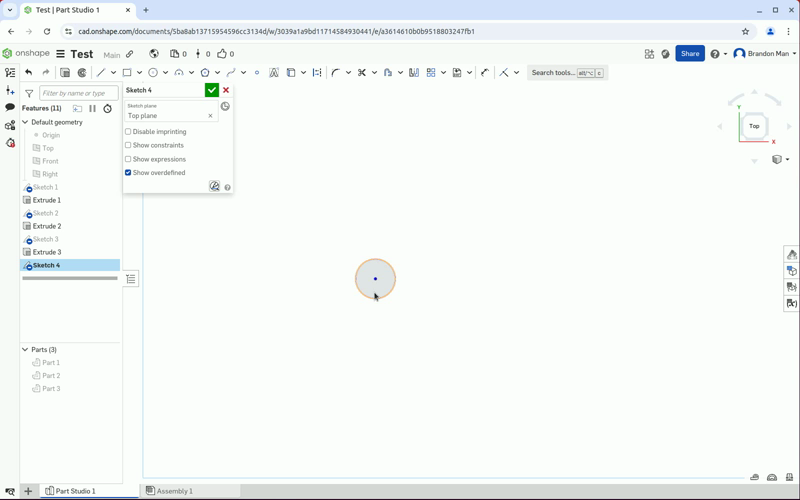
scroll(6)
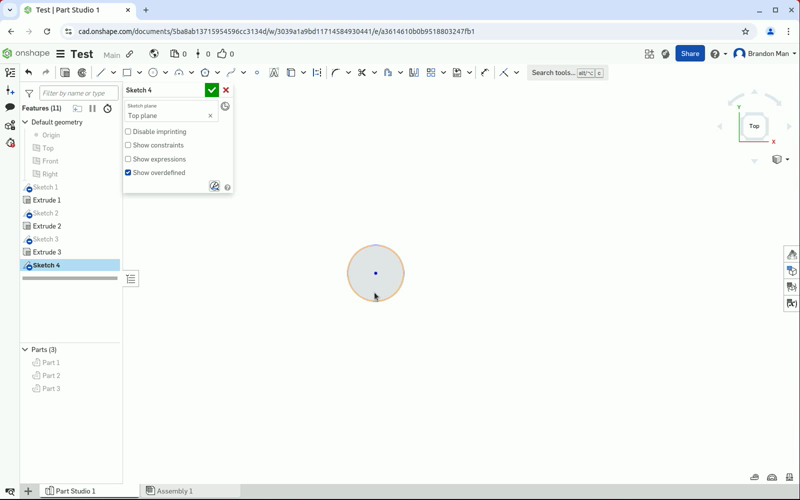
scroll(6)
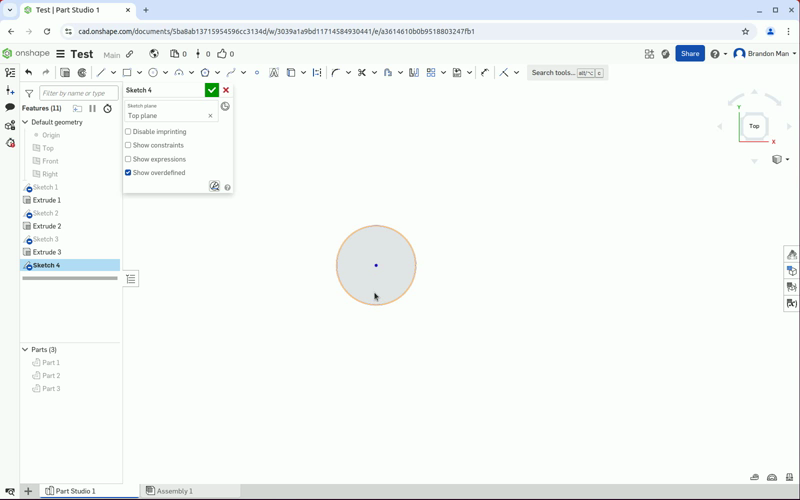
scroll(6)
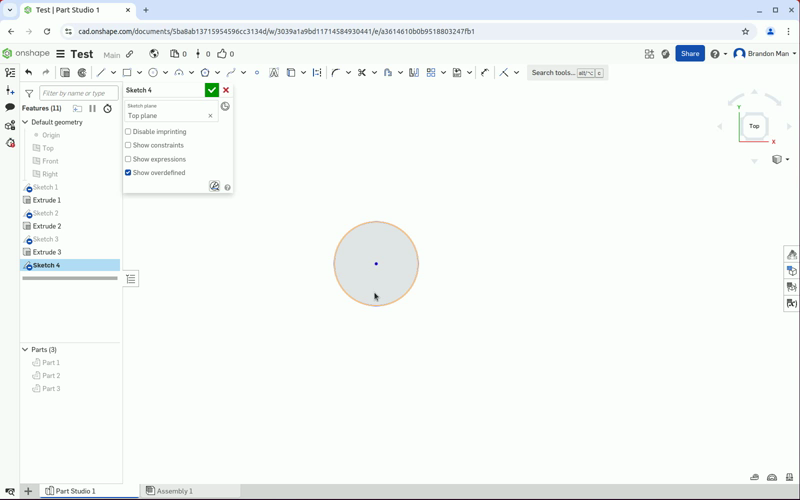
scroll(6)
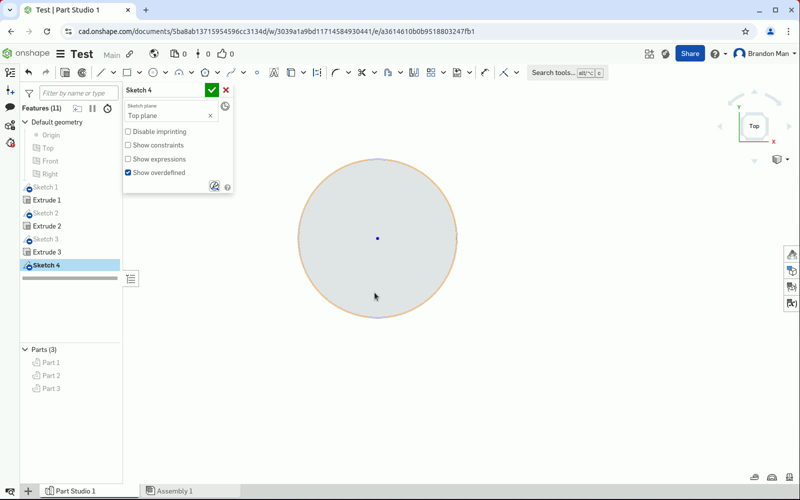
scroll(6)
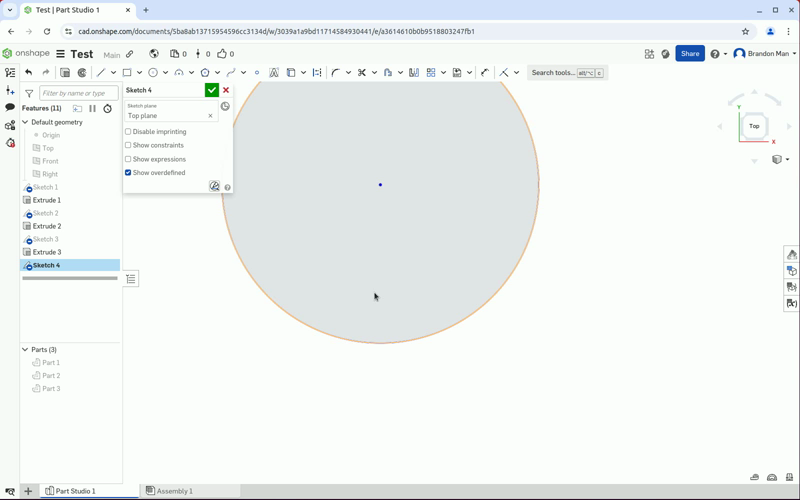
click(374, 292)
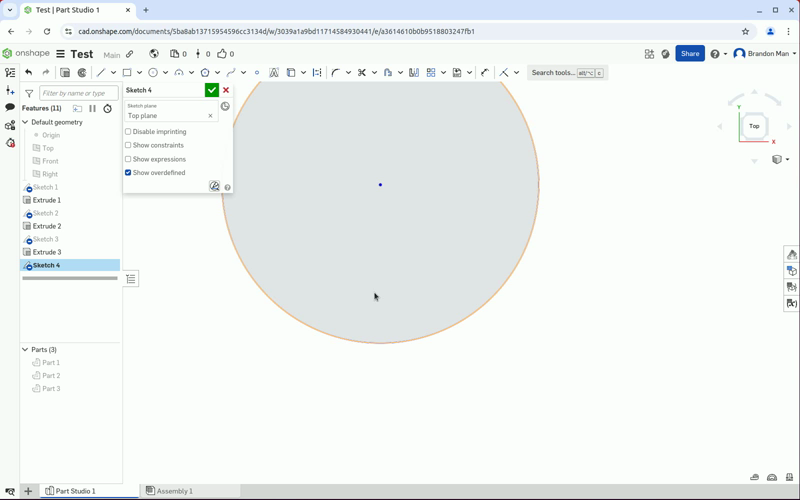
scroll(-6)
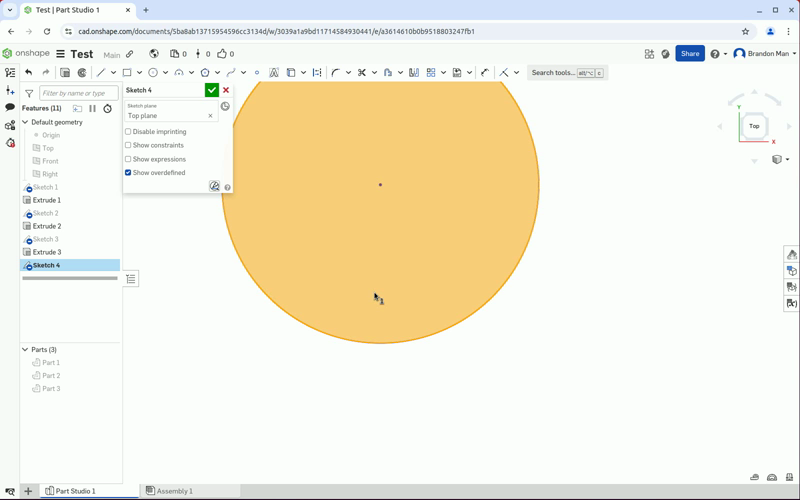
scroll(-6)
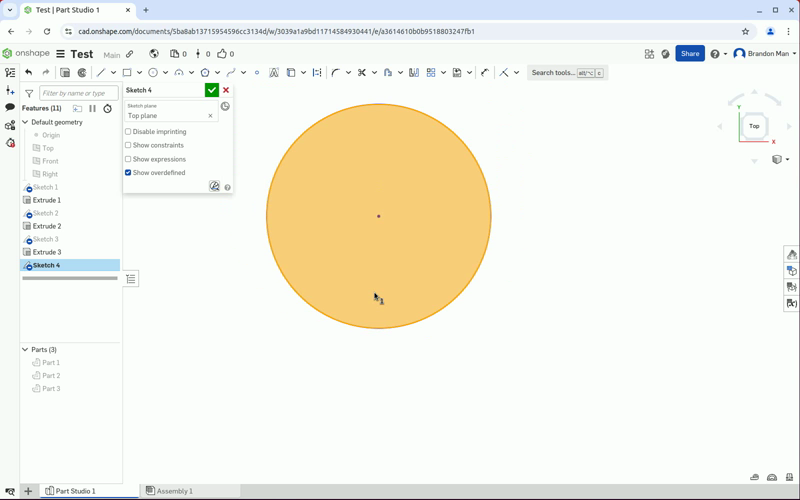
scroll(-6)
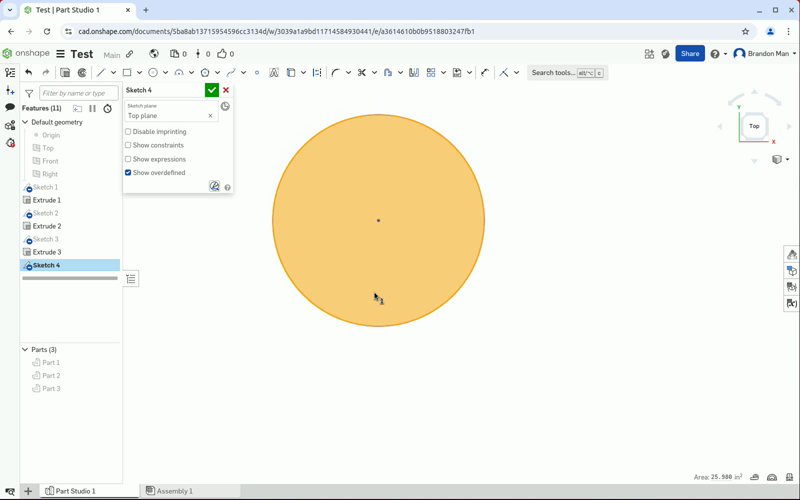
scroll(-6)
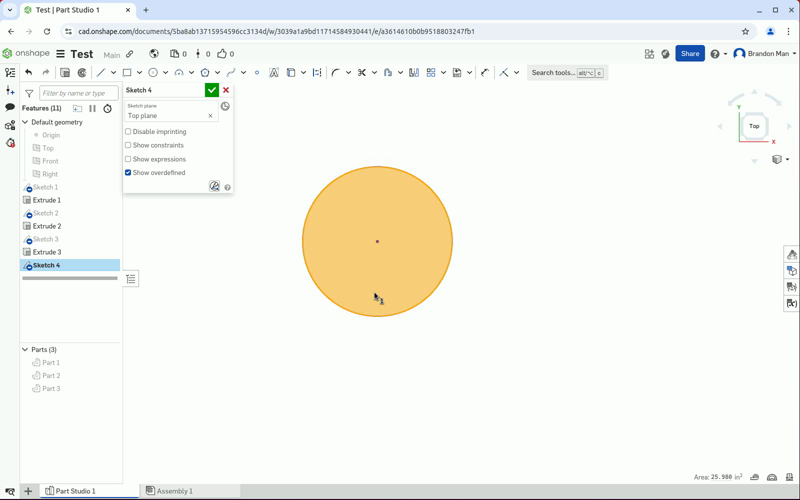
scroll(-6)
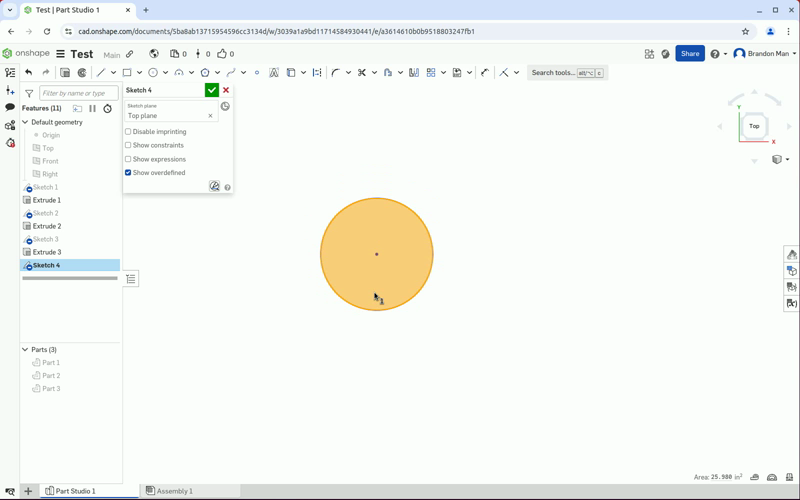
scroll(-6)
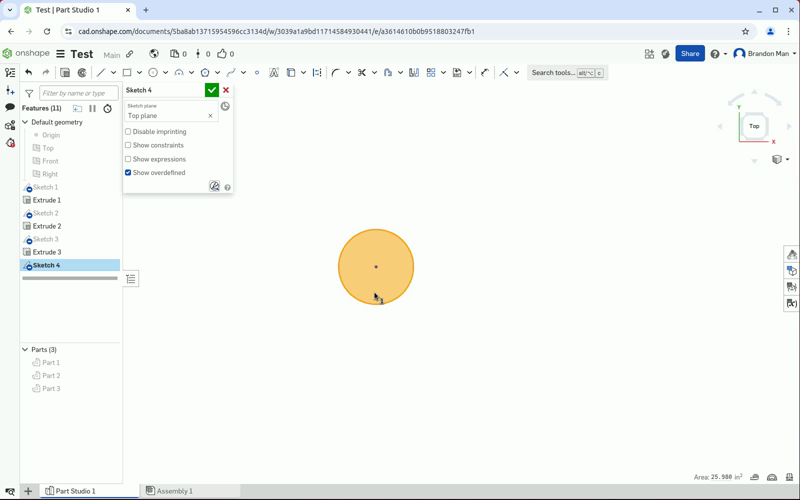
scroll(-6)
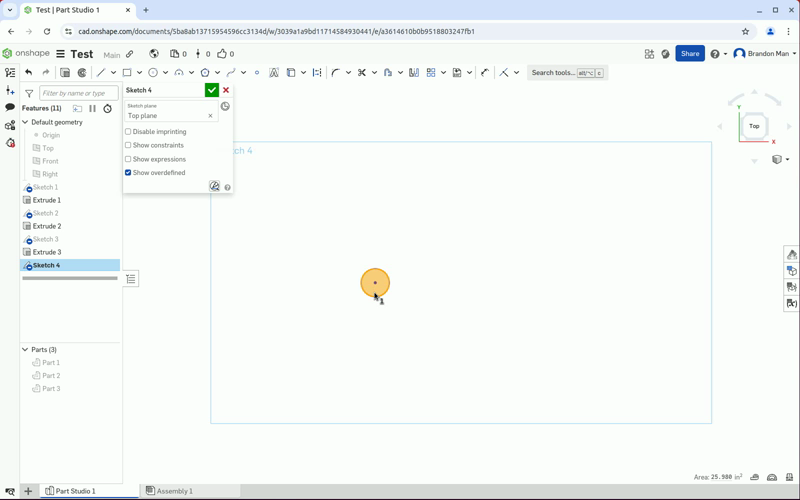
mouse_move(73, 352)
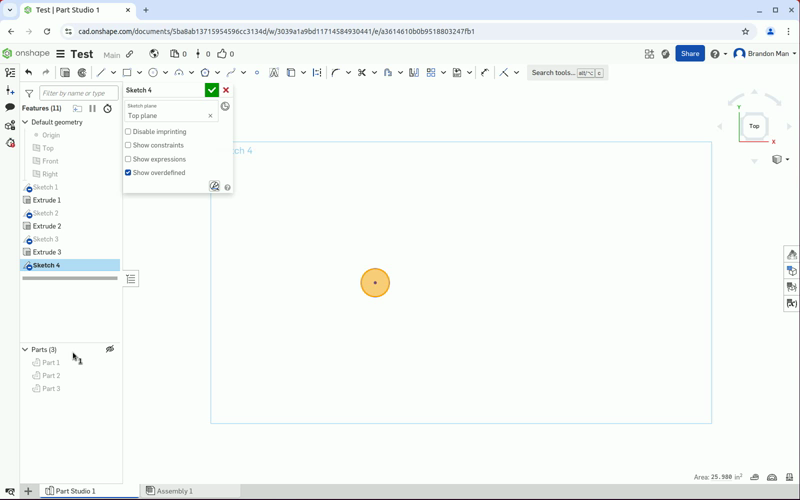
key(shift+y)
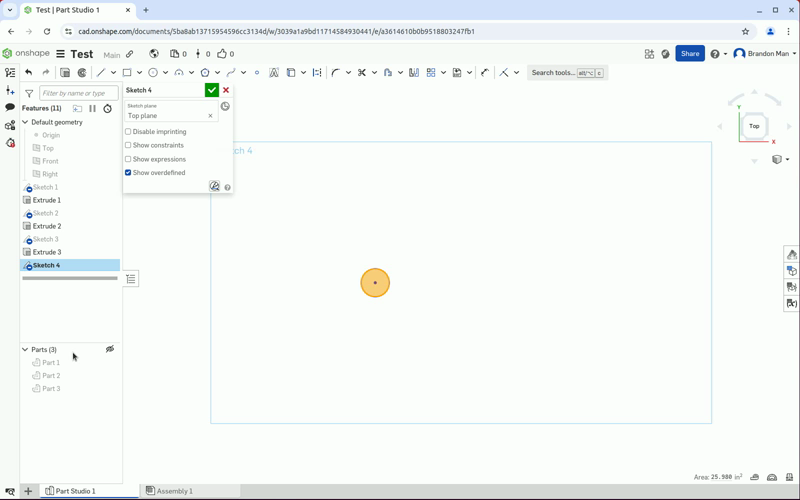
key(shift+e)
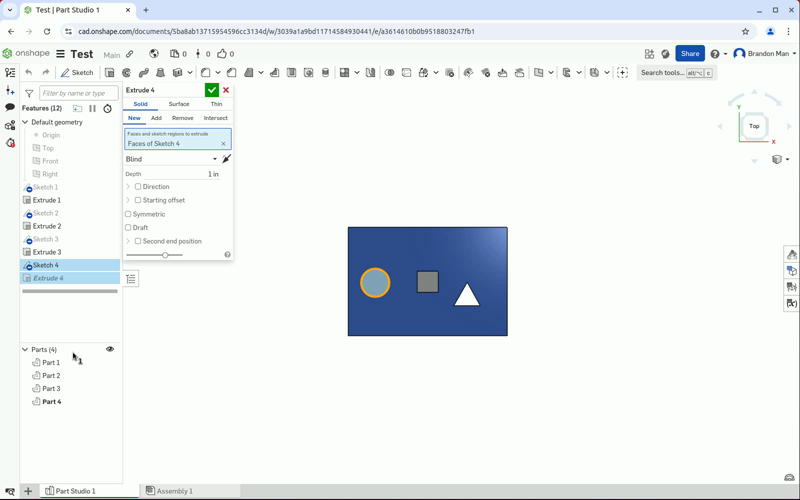
mouse_move(143, 106)
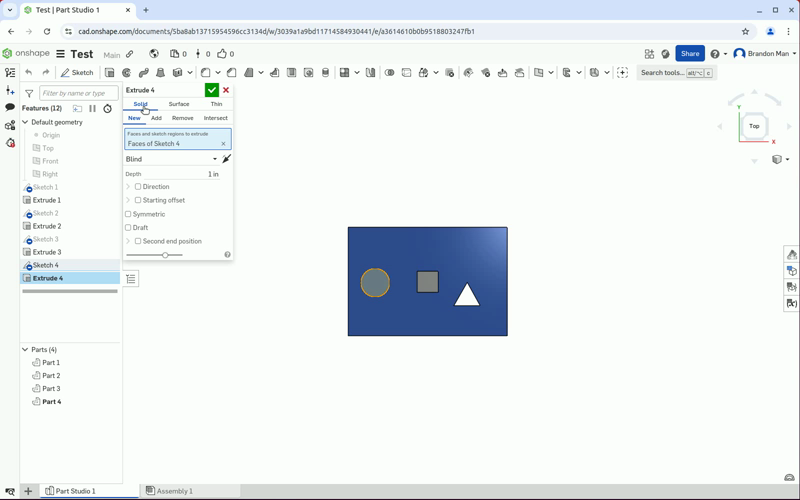
click(143, 106)
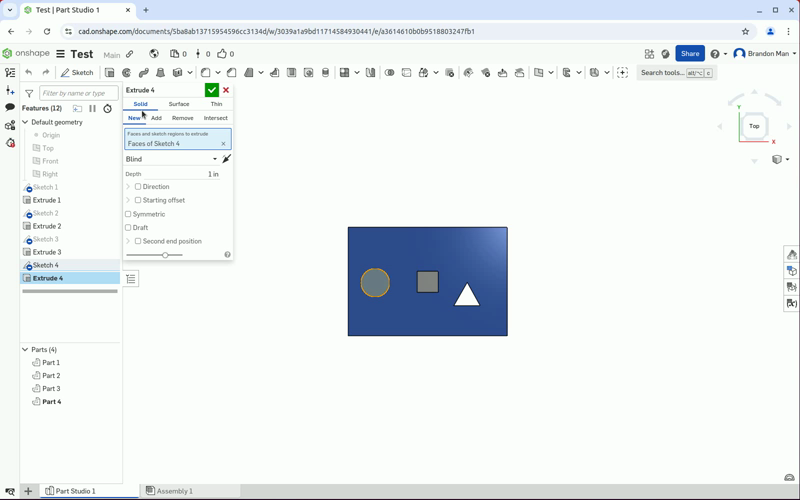
mouse_move(137, 120)
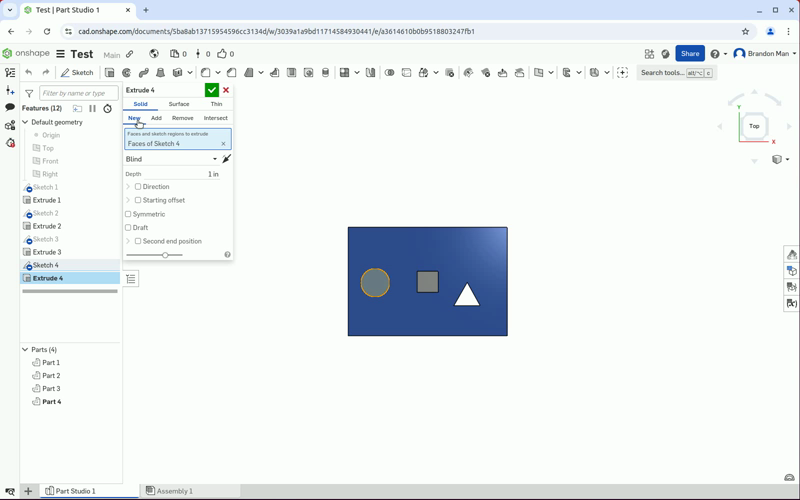
click(137, 120)
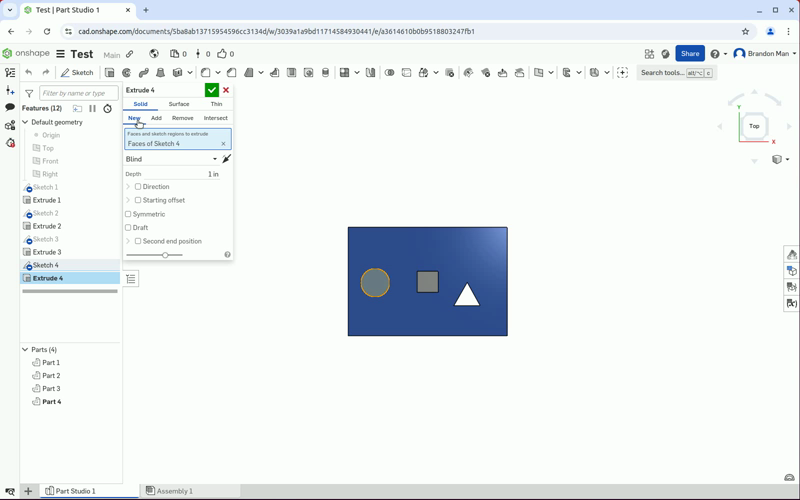
key(tab, 4)
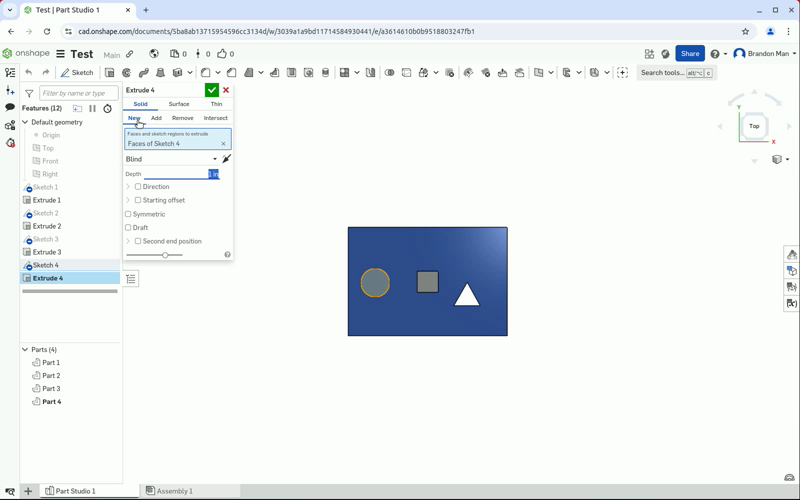
text(-4.333)
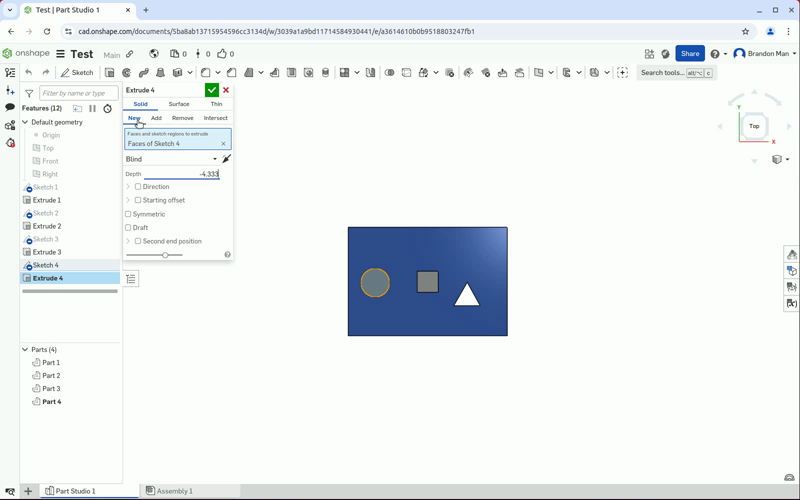
key(enter)
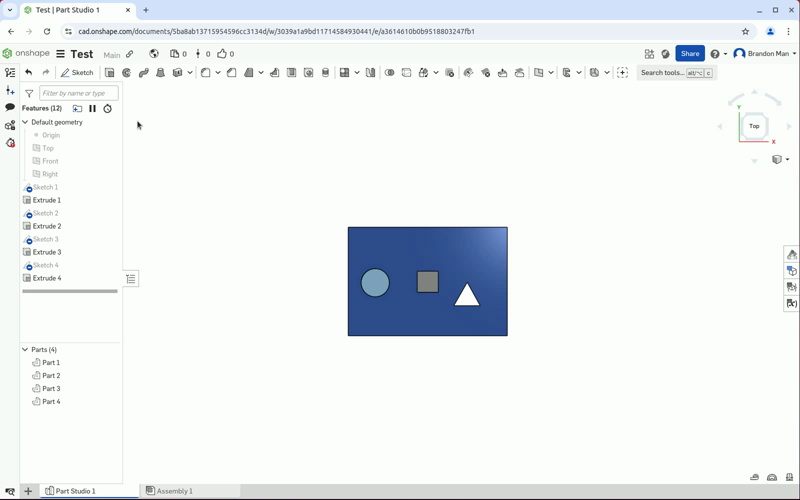
key(shift+h)
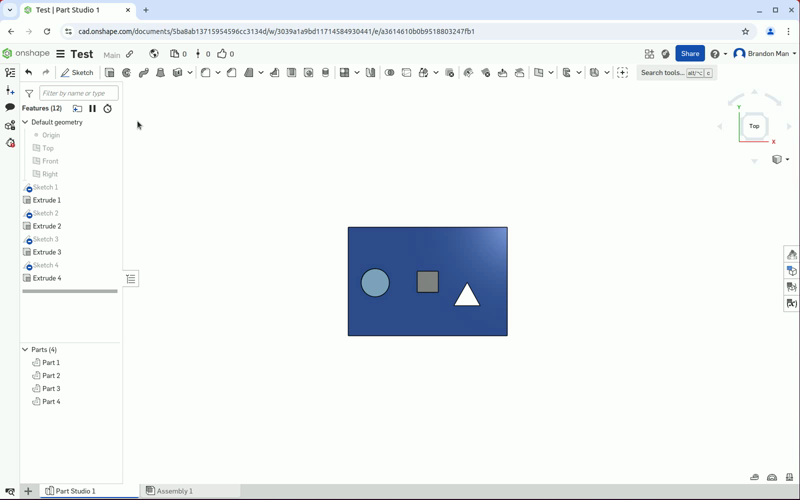
key(shift+h)
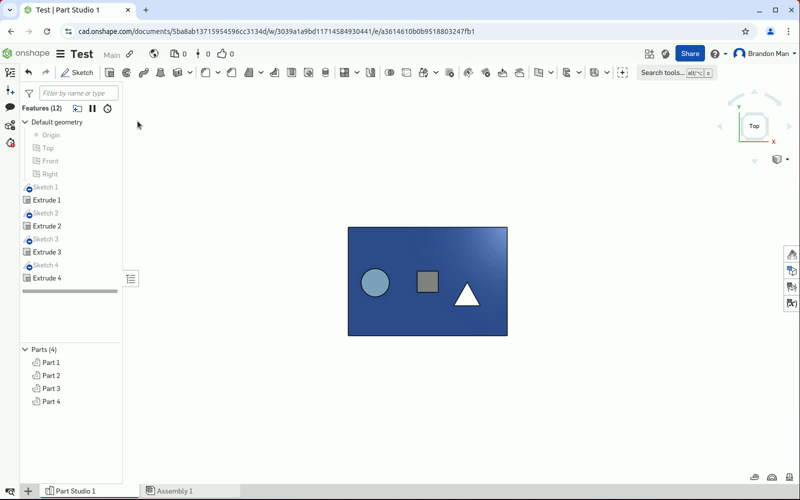
mouse_move(73, 189)
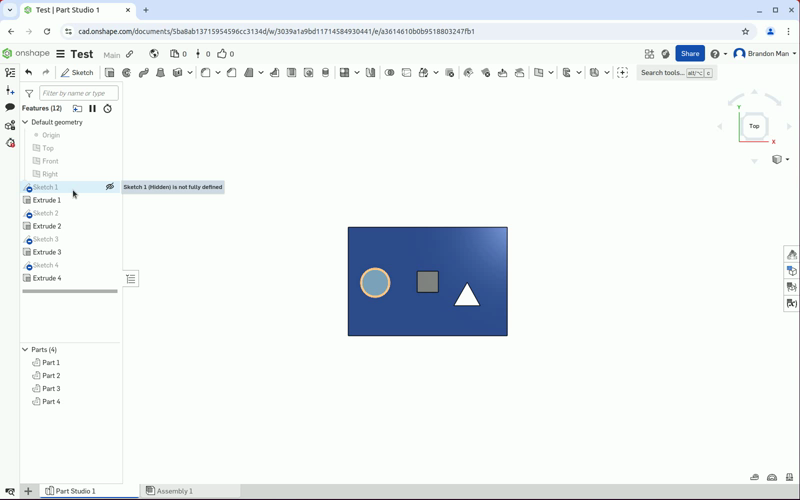
click(73, 189)
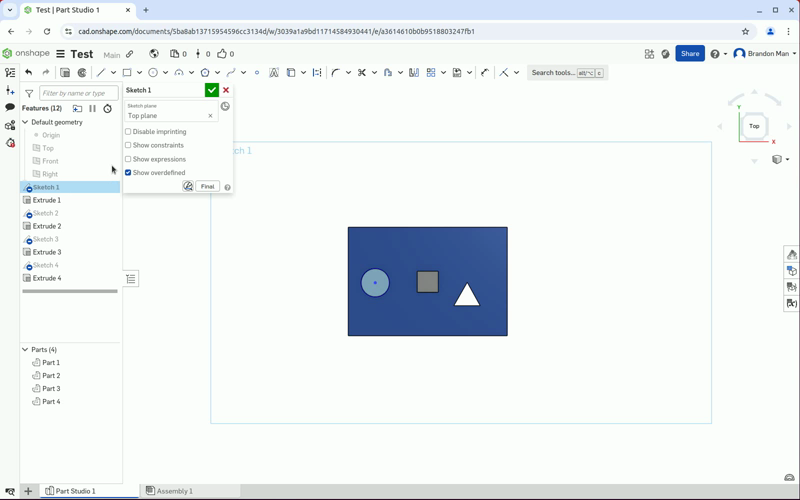
mouse_move(229, 92)
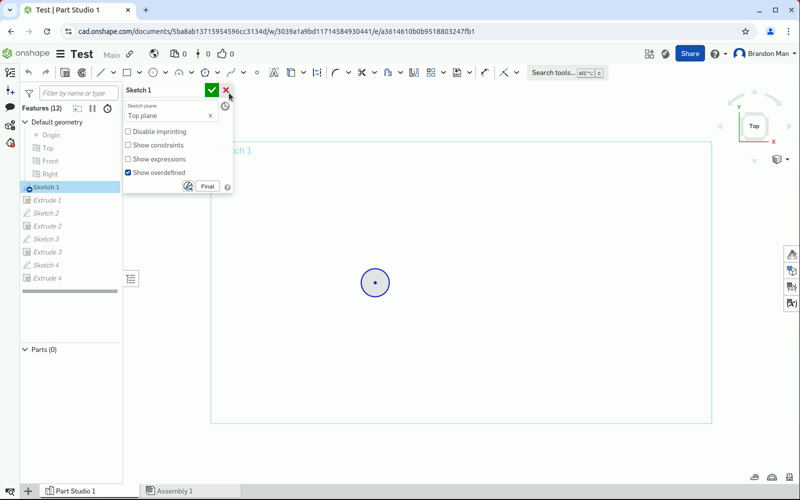
click(229, 92)
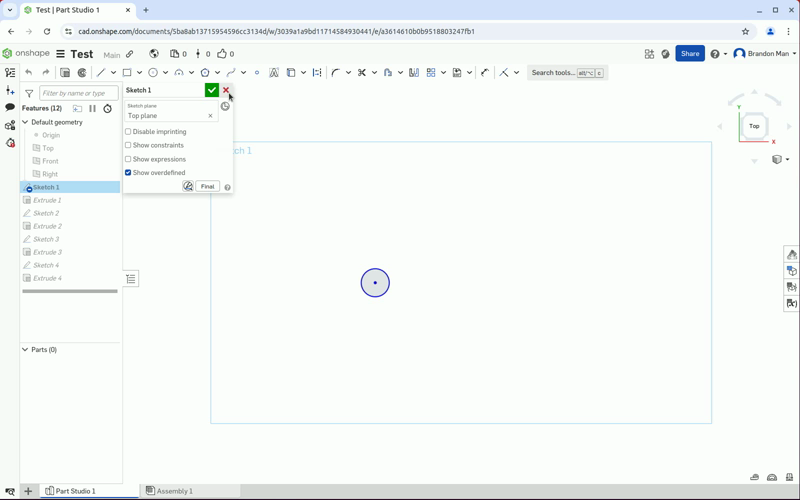
key(shift+s)
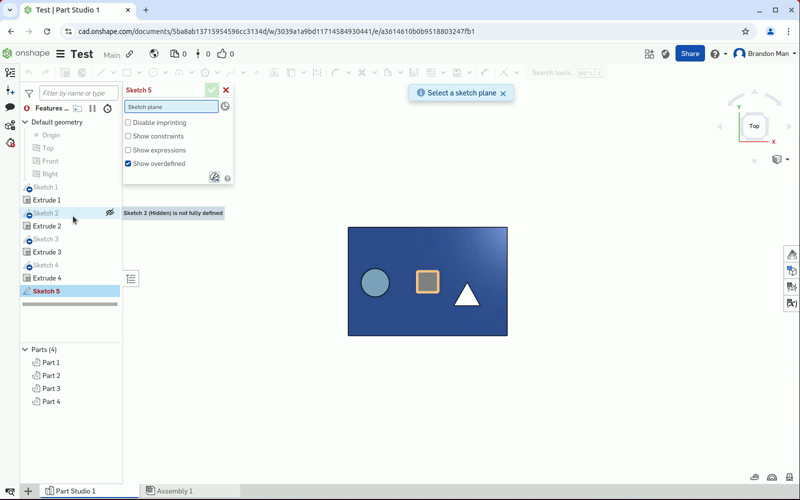
scroll(3)
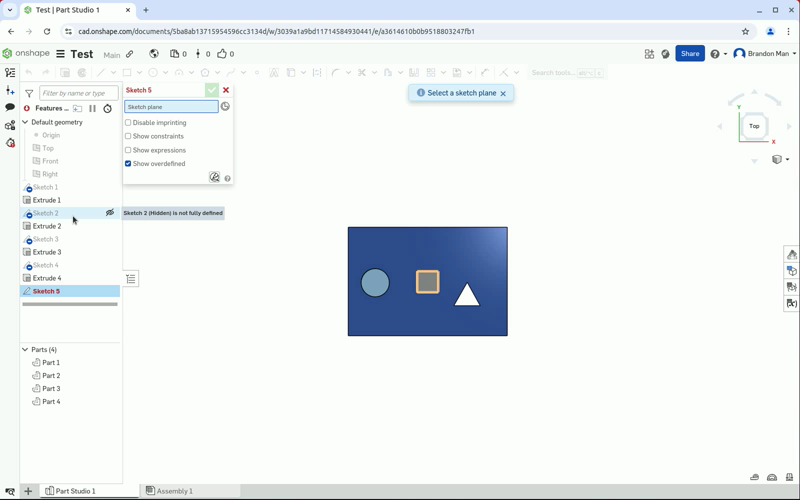
mouse_move(73, 150)
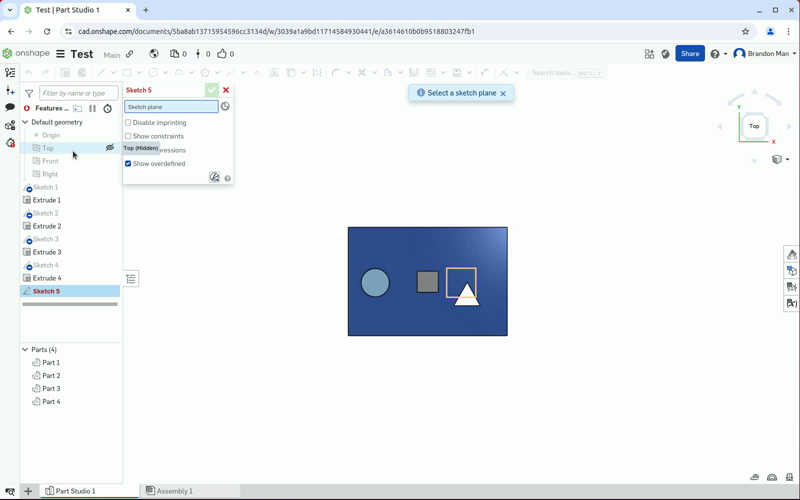
click(73, 150)
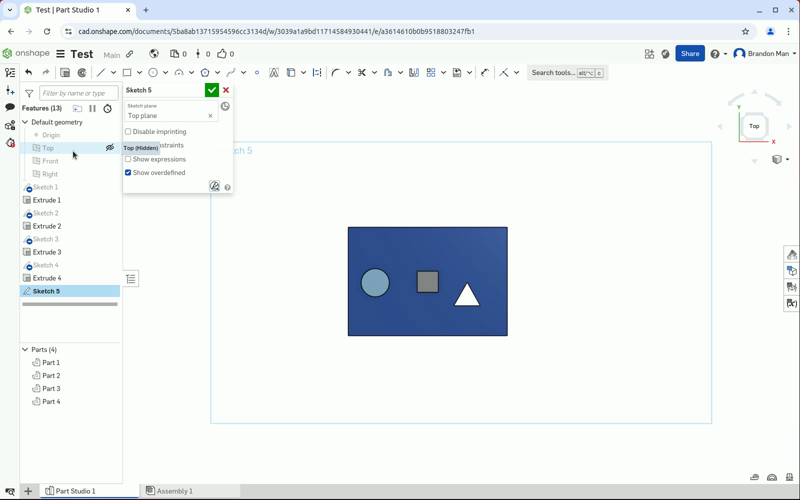
mouse_move(73, 352)
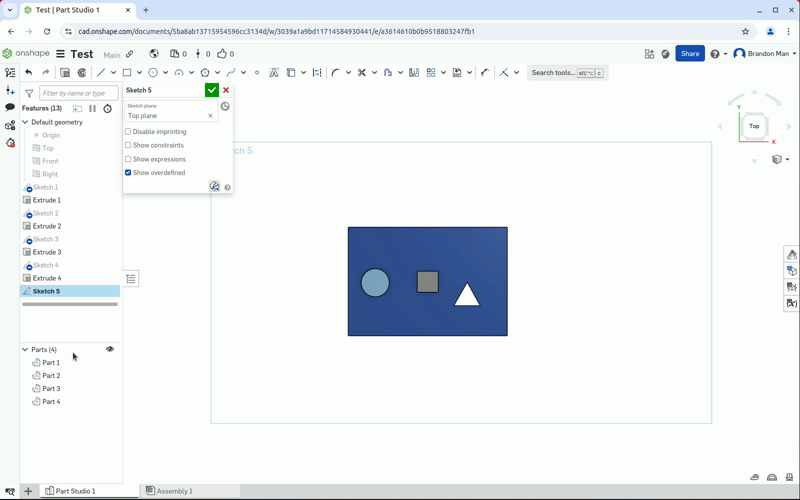
key(y)
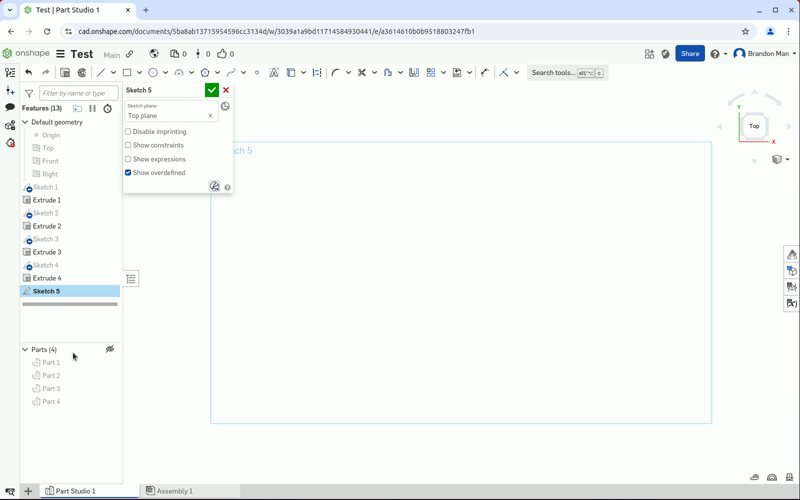
key(l)
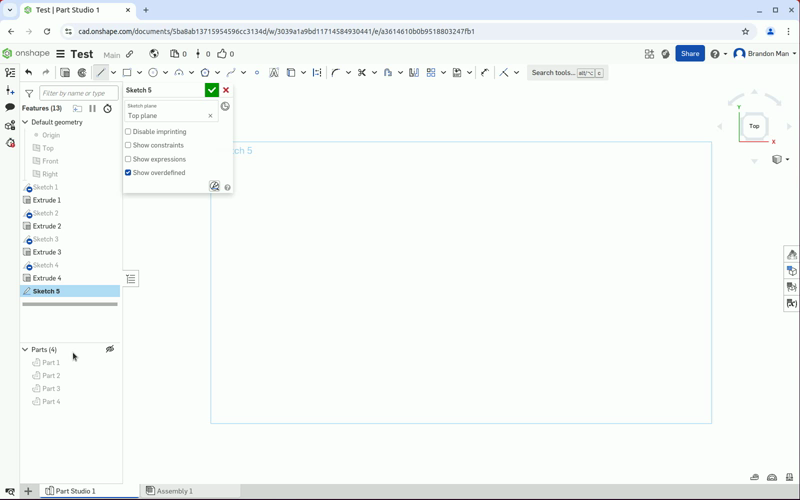
key_down(shift)
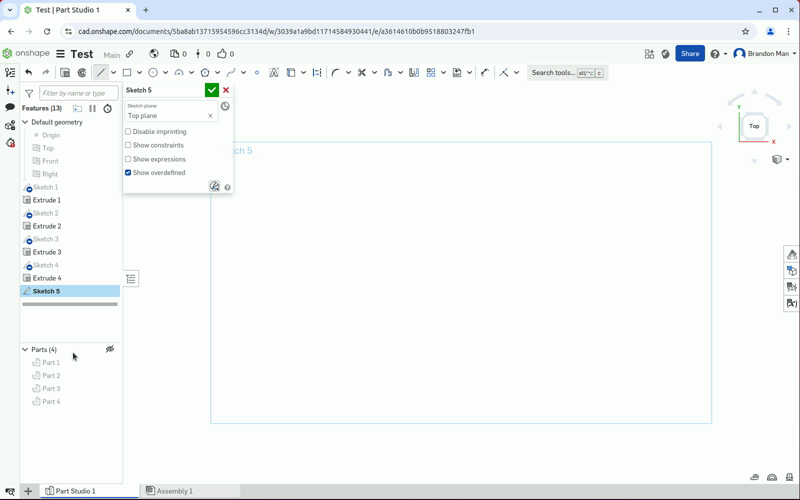
mouse_move(417, 292)
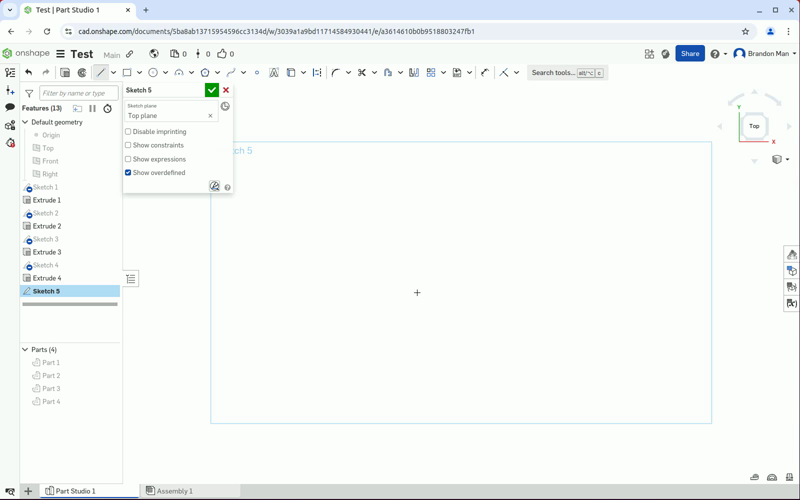
click(417, 292)
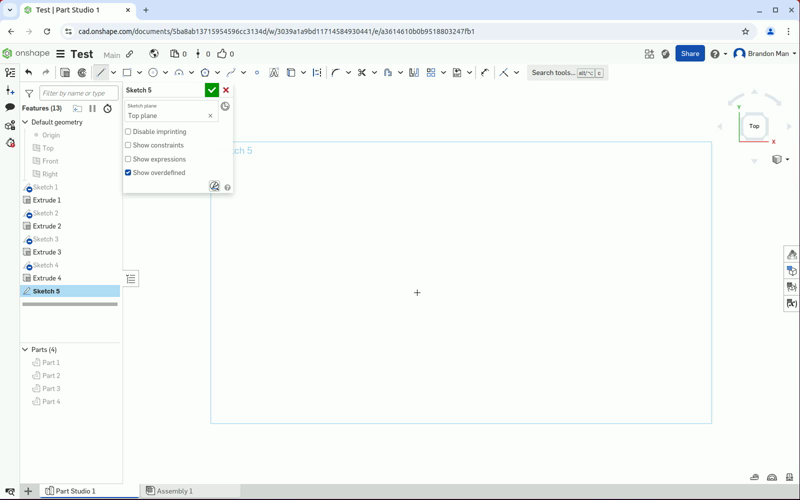
key_up(shift)
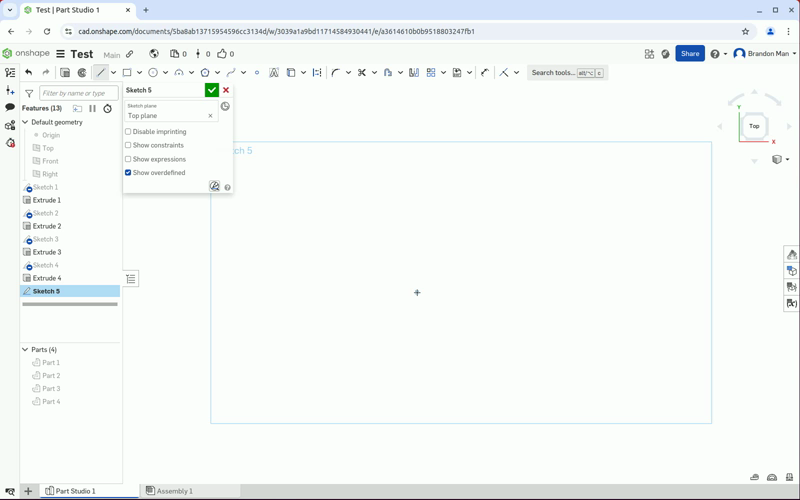
key_down(shift)
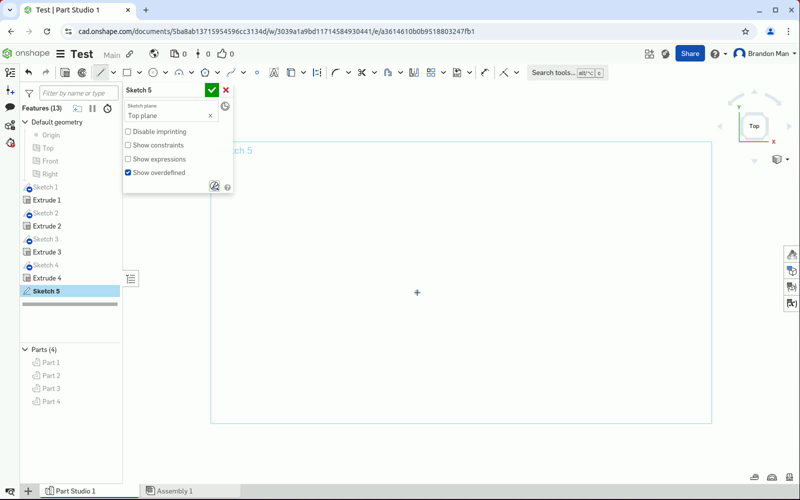
mouse_move(447, 292)
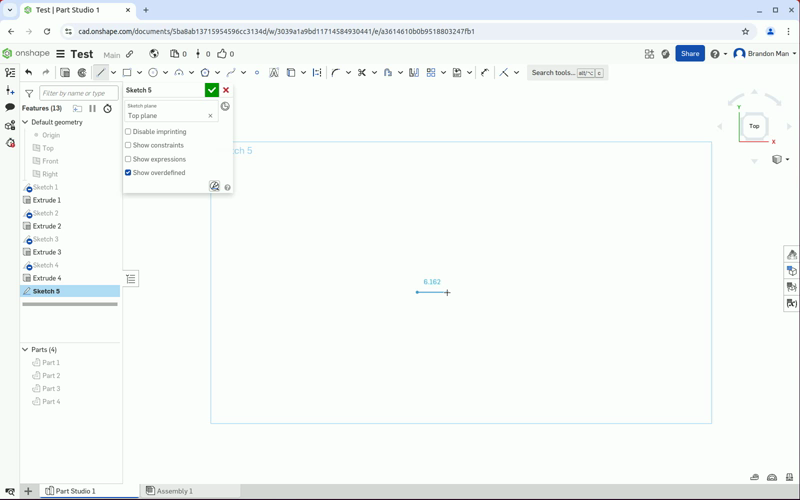
mouse_move(438, 292)
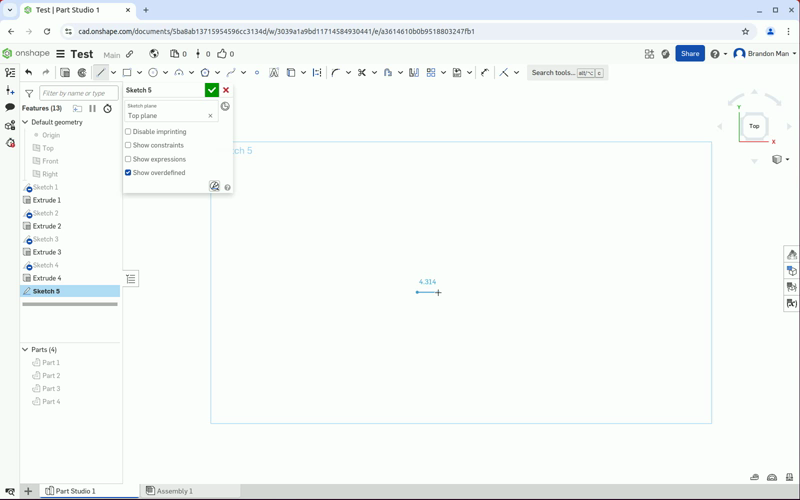
click(438, 292)
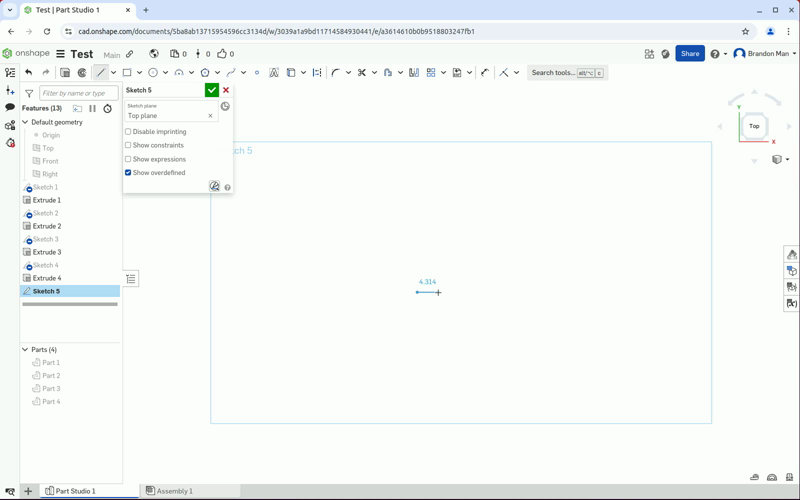
key_up(shift)
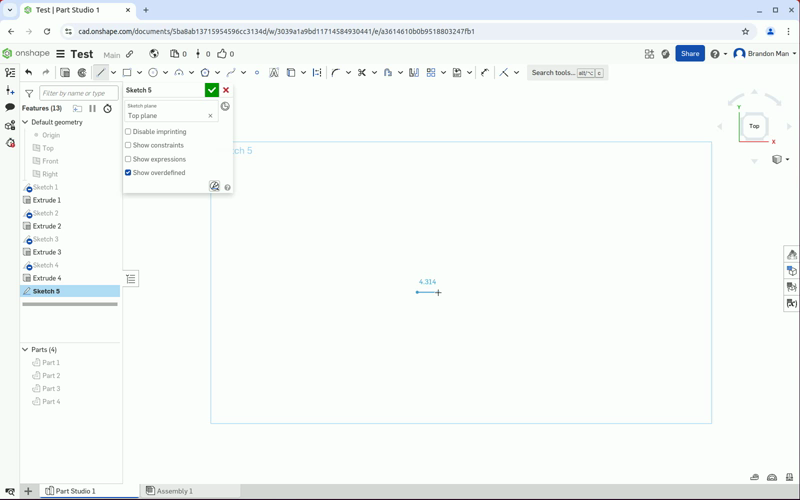
key_down(shift)
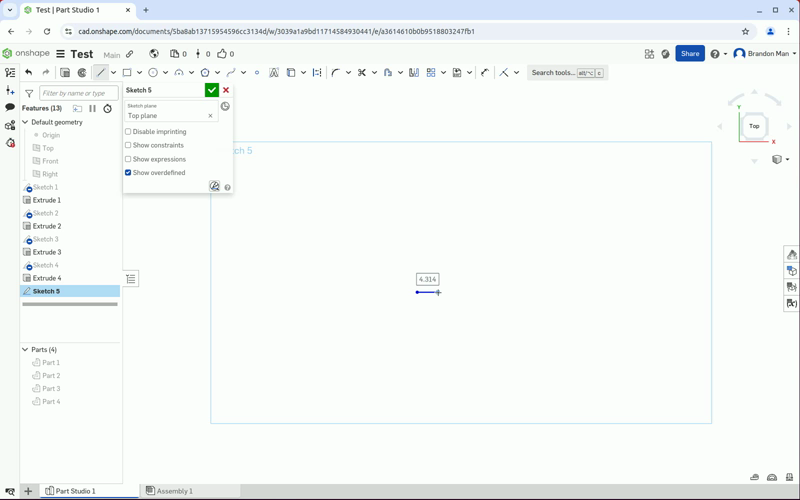
mouse_move(468, 292)
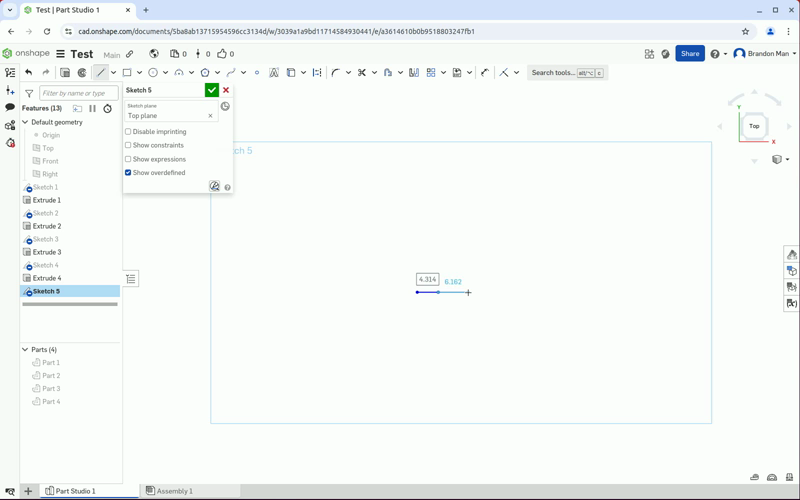
mouse_move(438, 271)
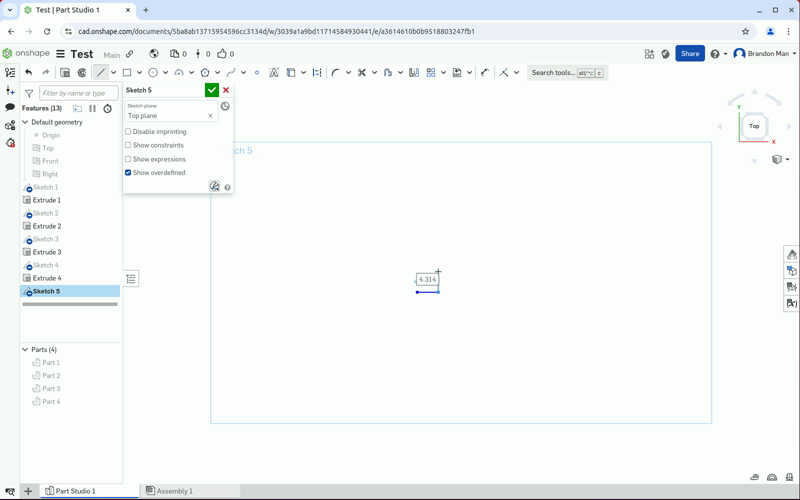
click(438, 271)
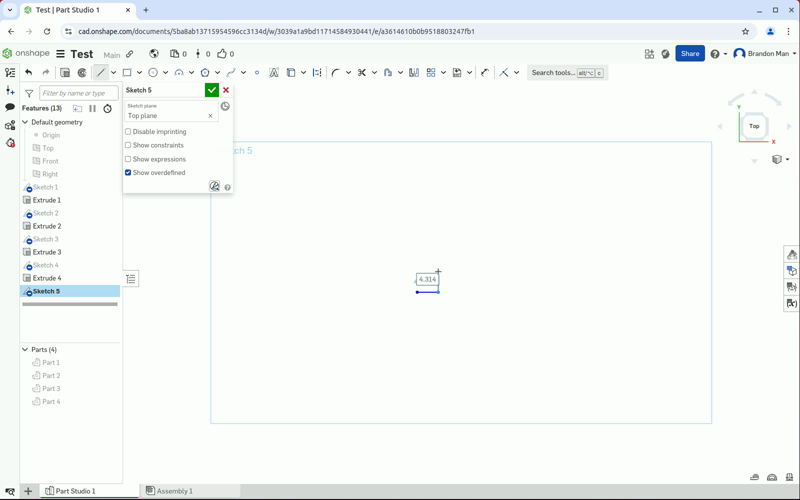
key_up(shift)
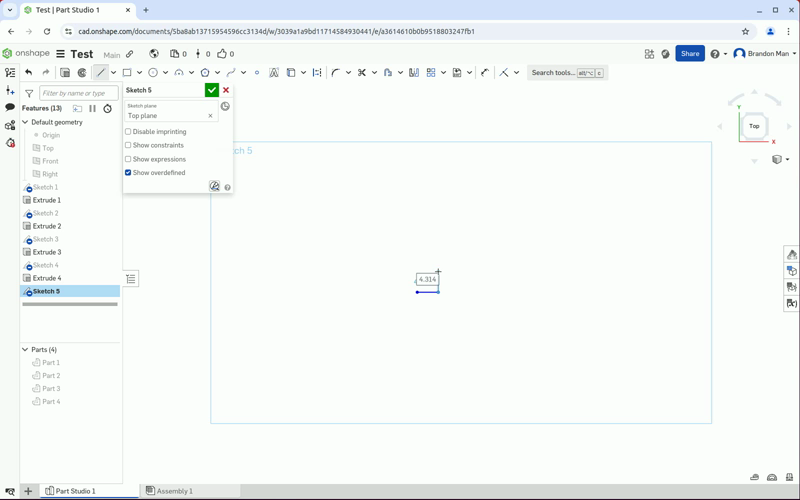
key_down(shift)
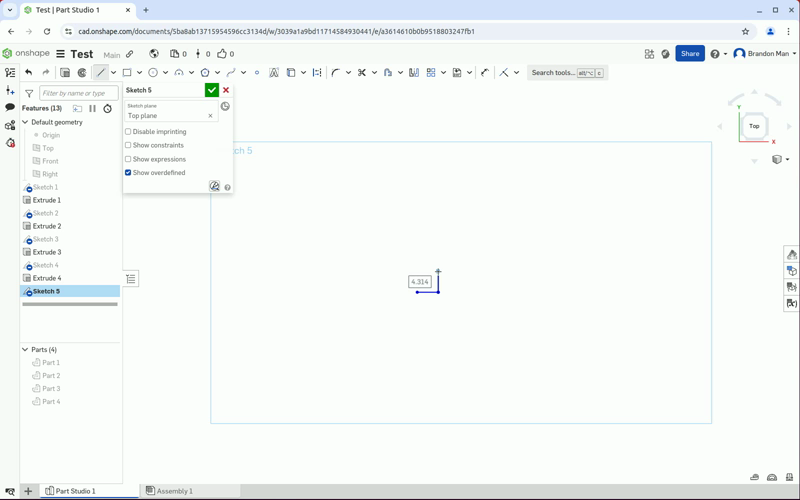
mouse_move(468, 271)
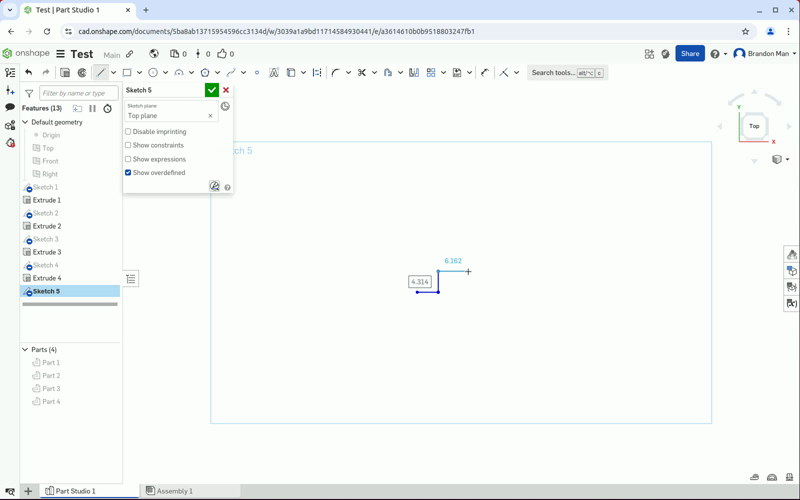
mouse_move(417, 271)
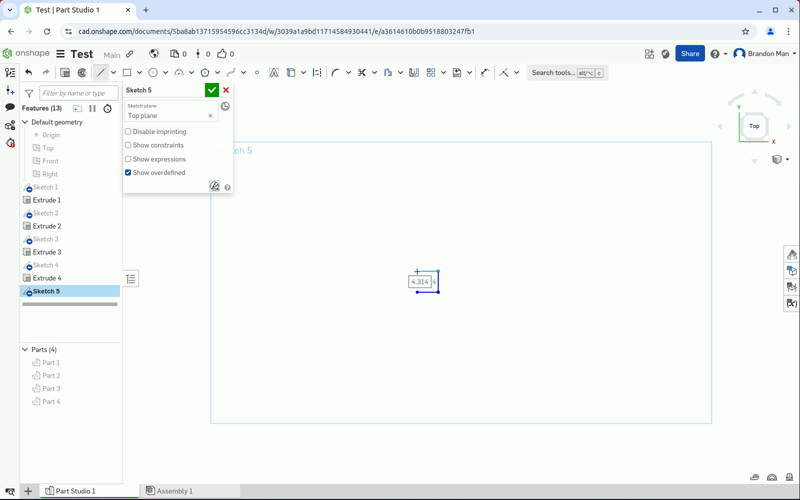
click(417, 271)
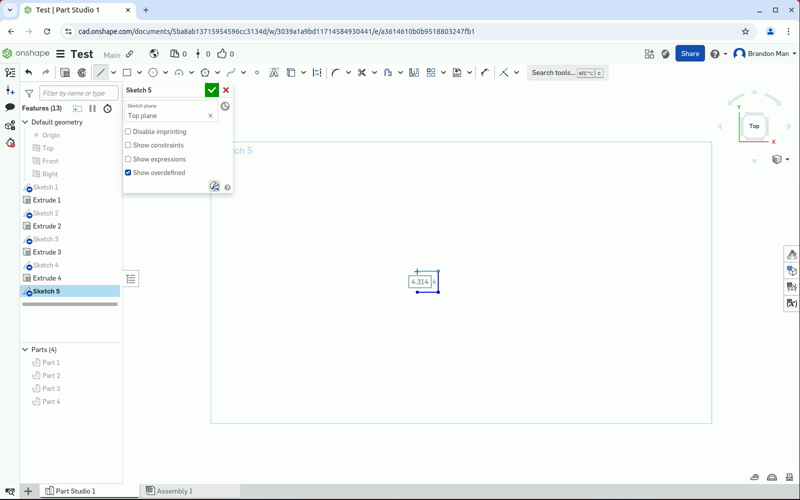
key_up(shift)
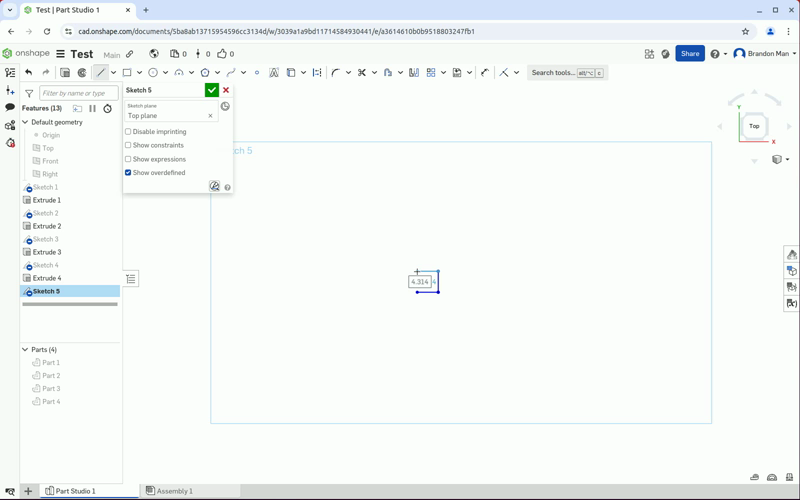
mouse_move(447, 271)
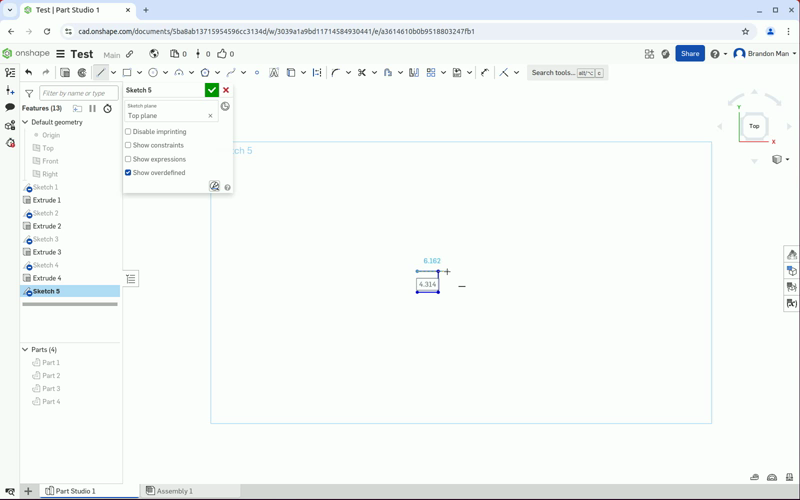
key_down(shift)
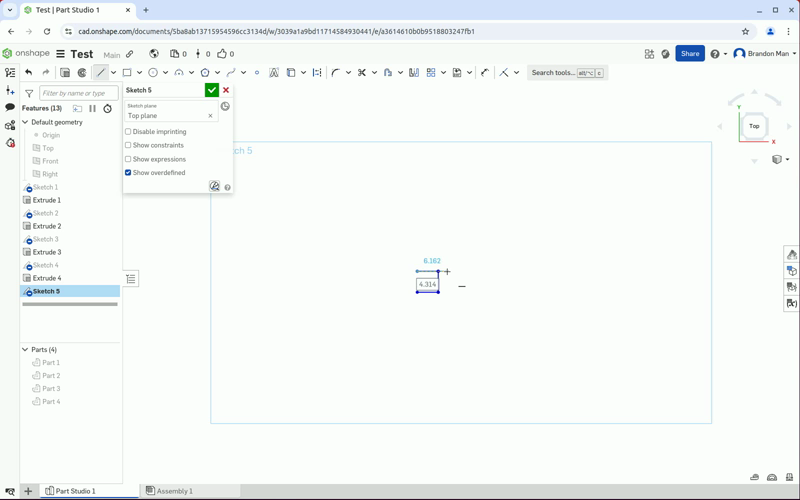
mouse_move(417, 292)
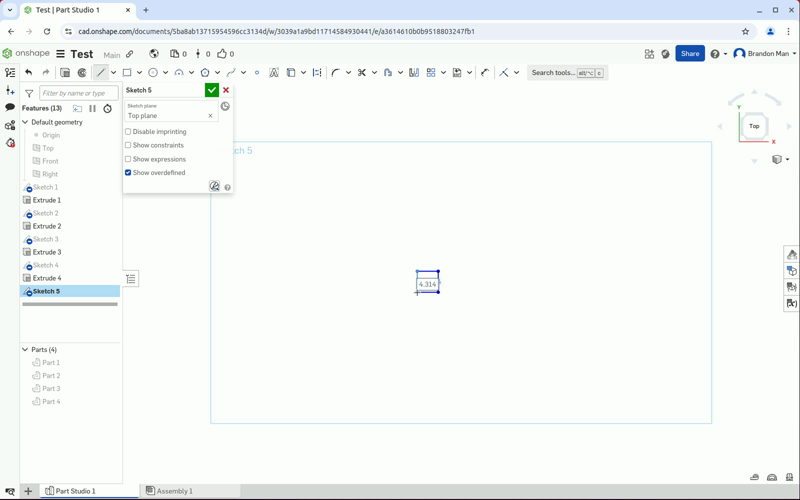
key_up(shift)
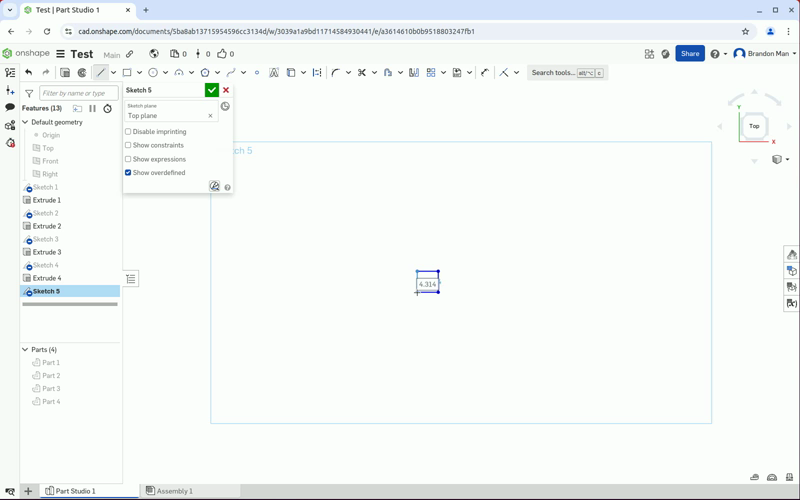
click(417, 292)
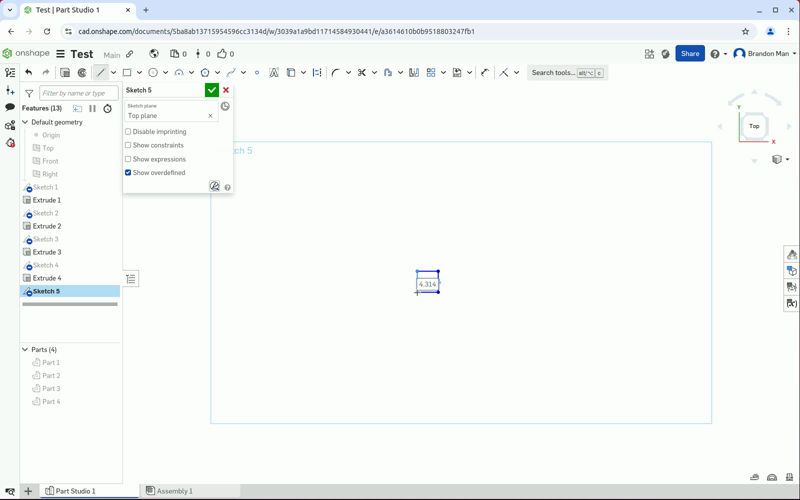
key(esc)
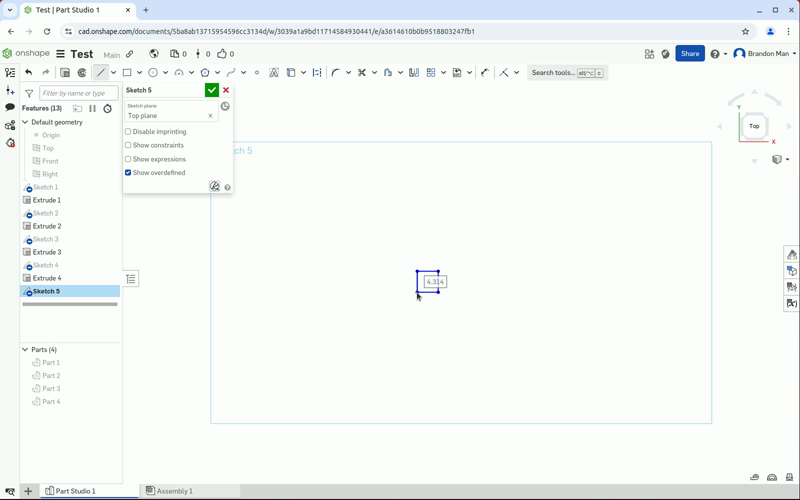
mouse_move(428, 280)
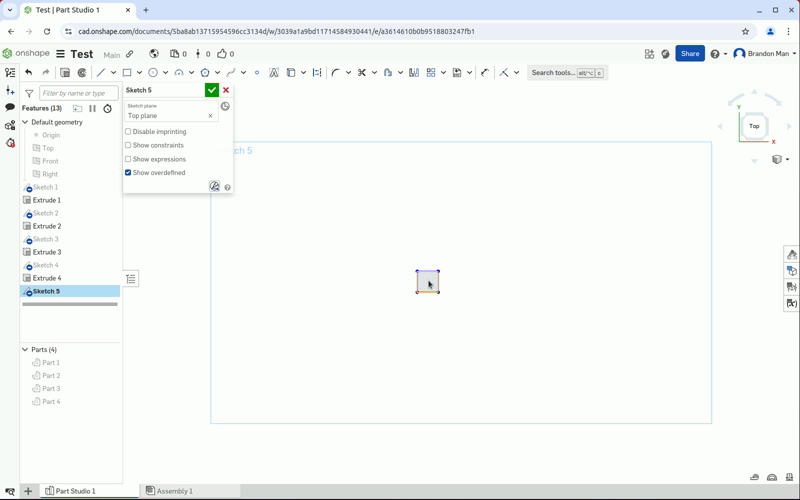
scroll(6)
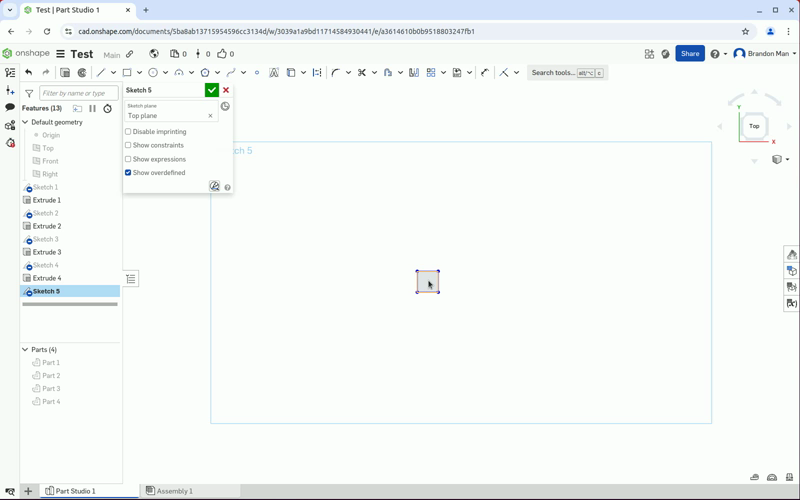
scroll(6)
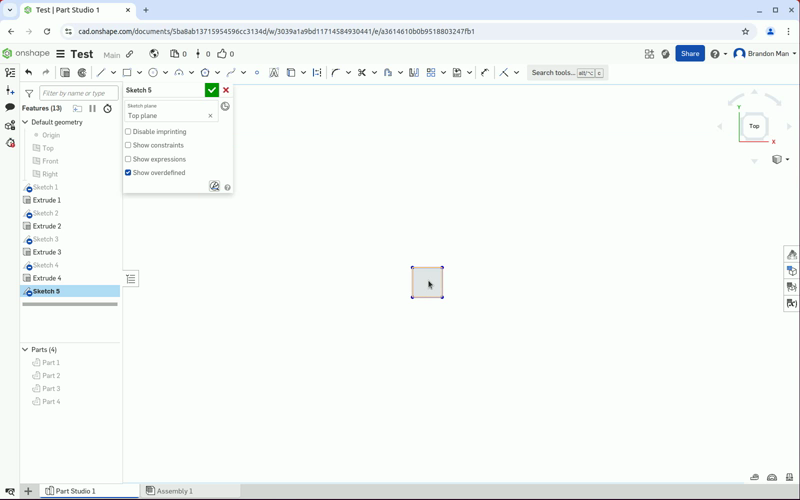
scroll(6)
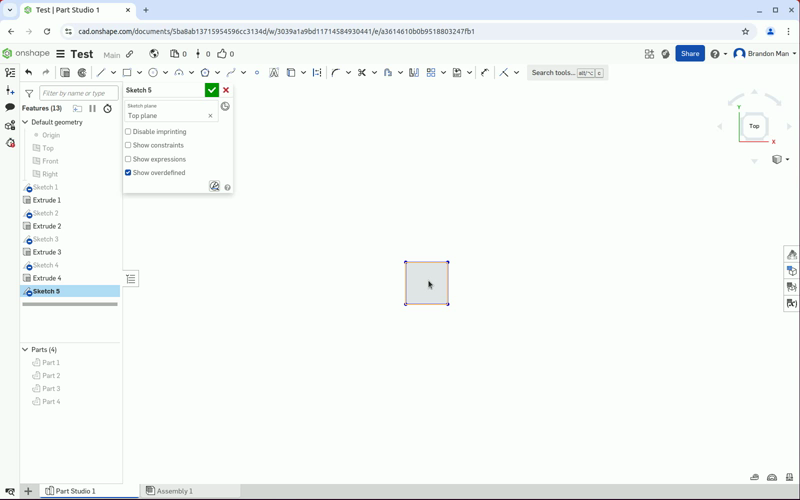
scroll(6)
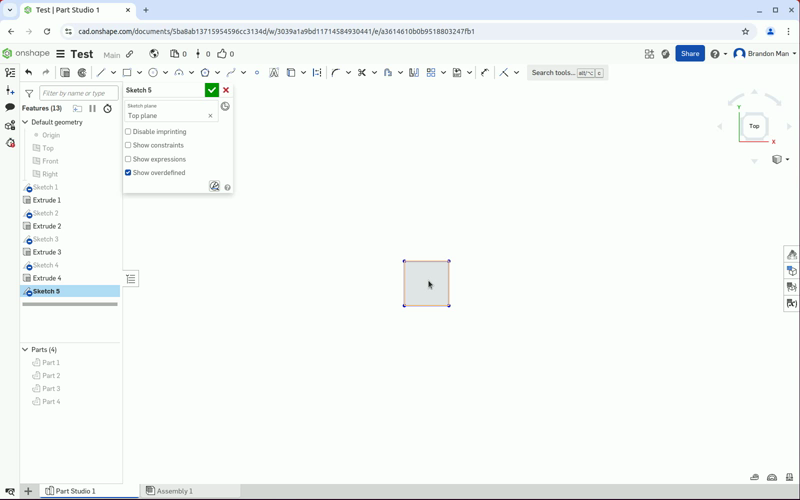
scroll(6)
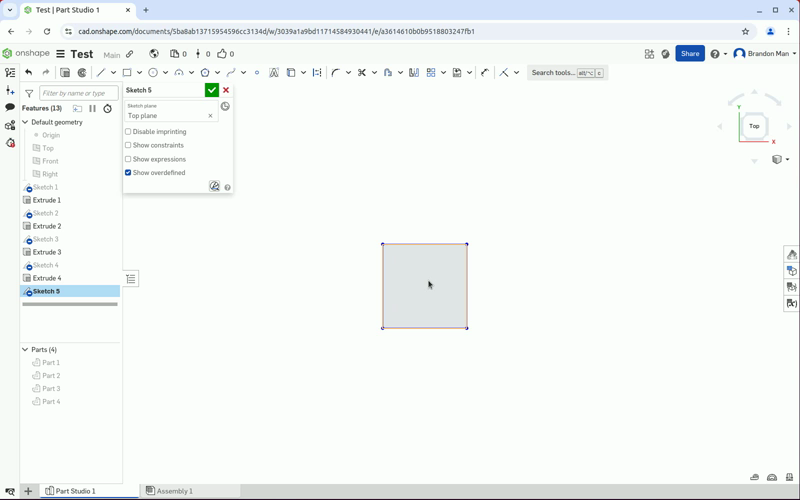
scroll(6)
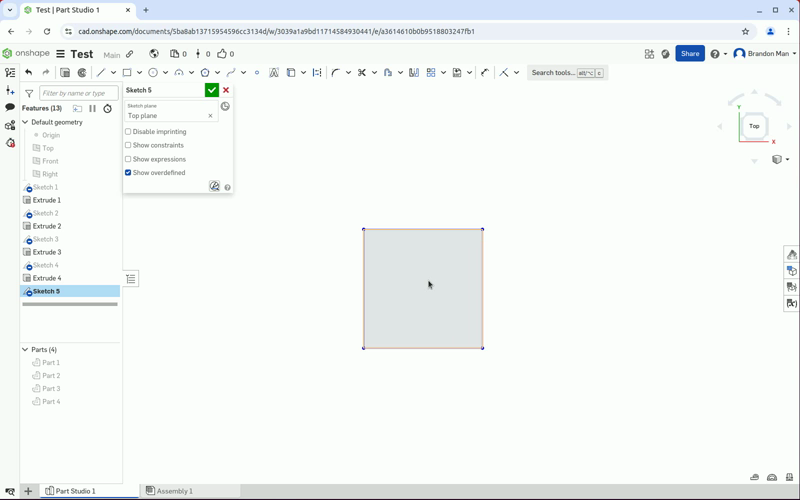
scroll(6)
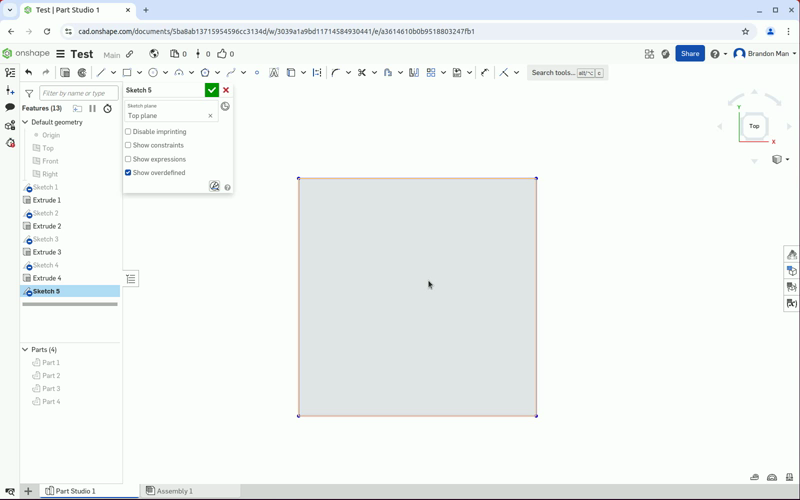
click(428, 280)
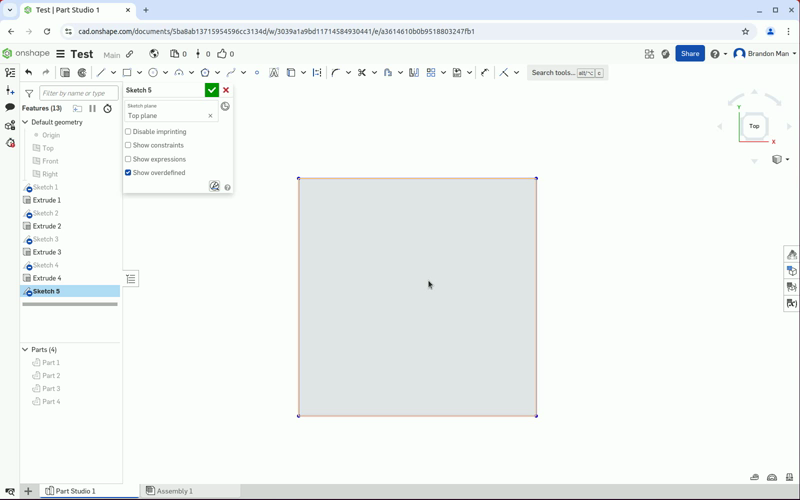
scroll(-6)
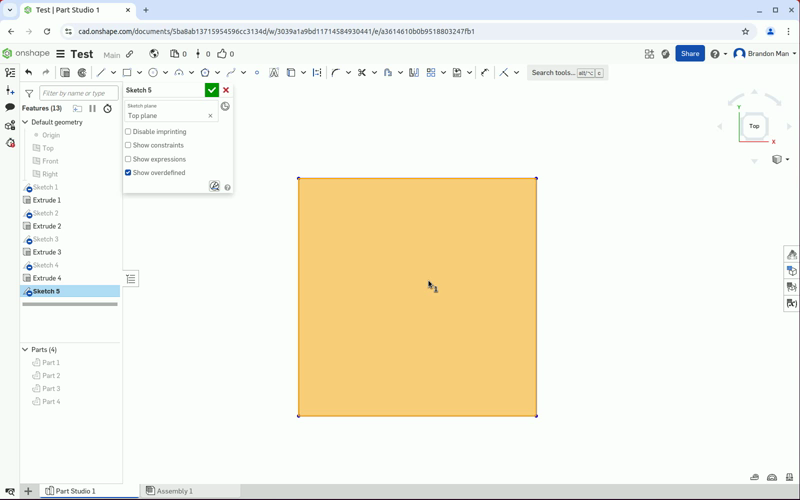
scroll(-6)
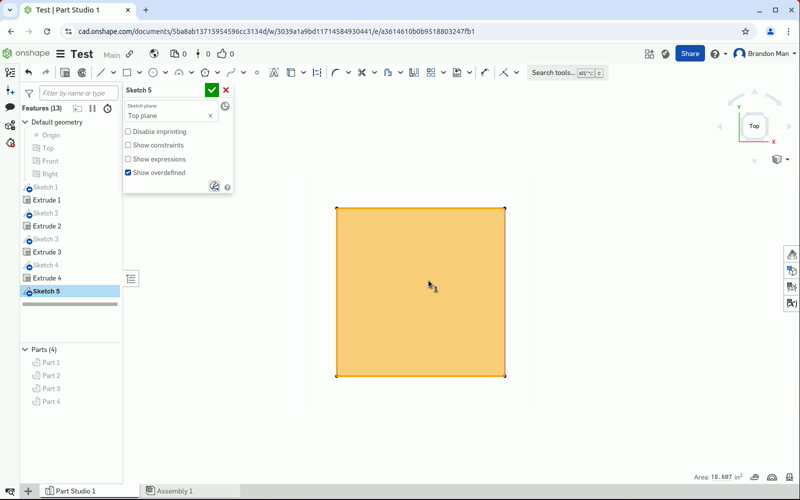
scroll(-6)
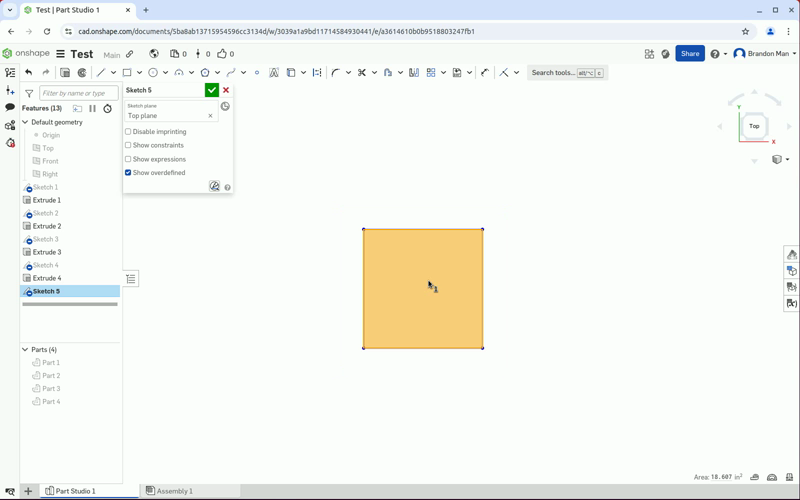
scroll(-6)
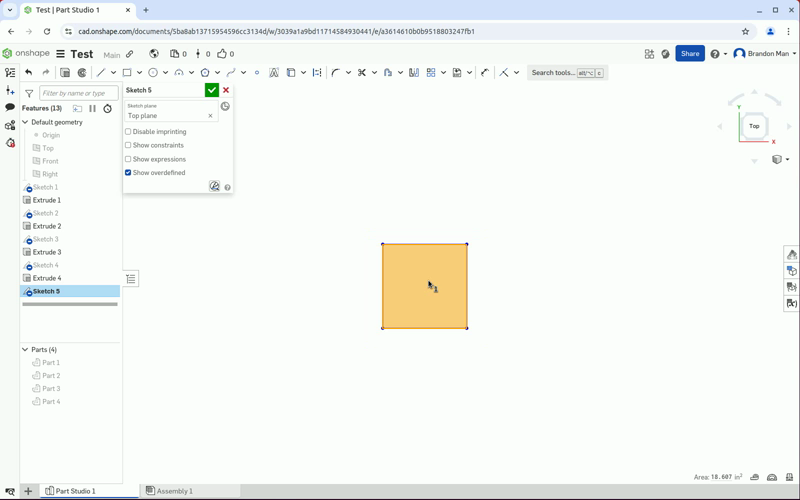
scroll(-6)
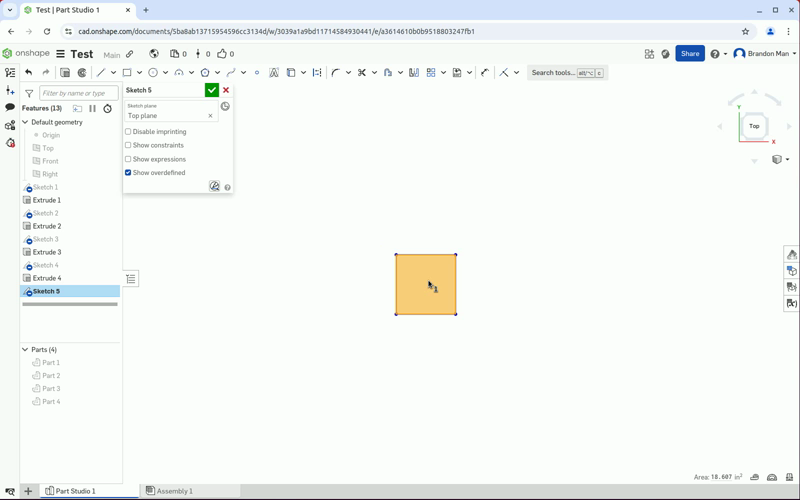
scroll(-6)
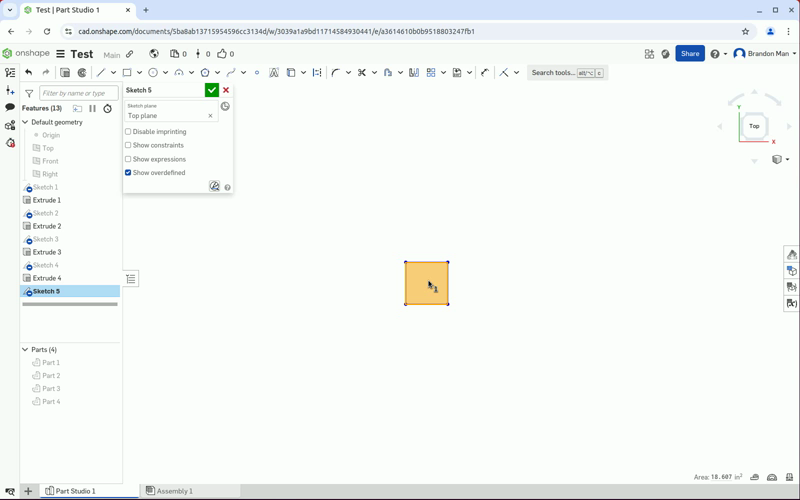
scroll(-6)
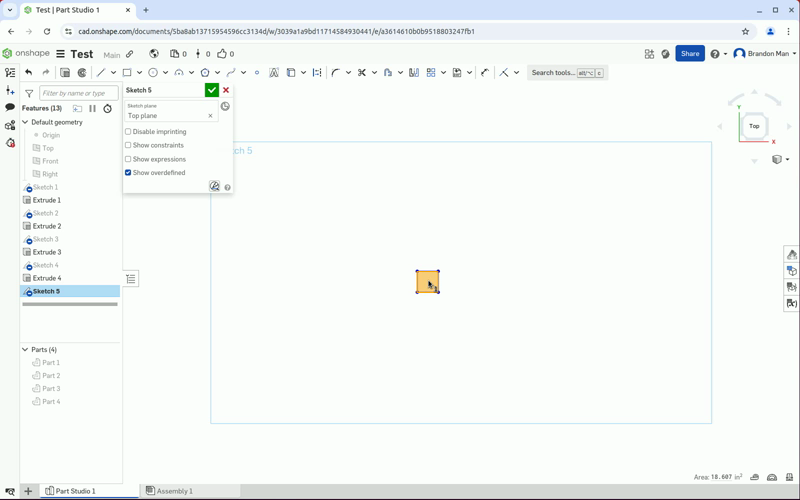
mouse_move(73, 352)
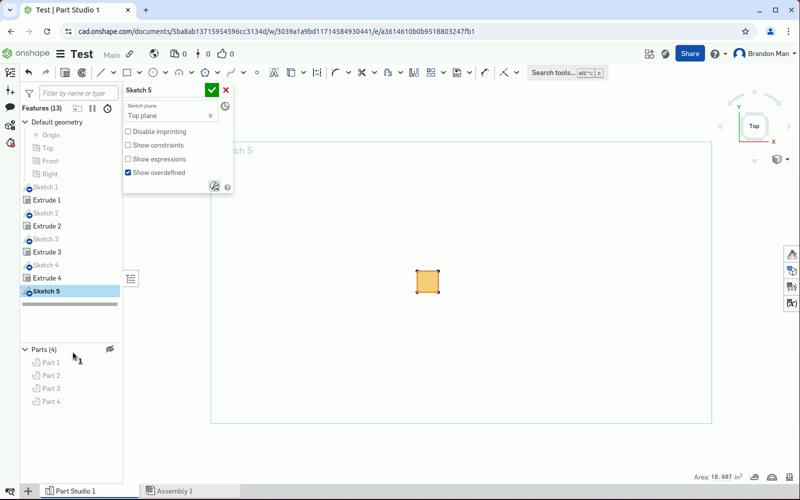
key(shift+y)
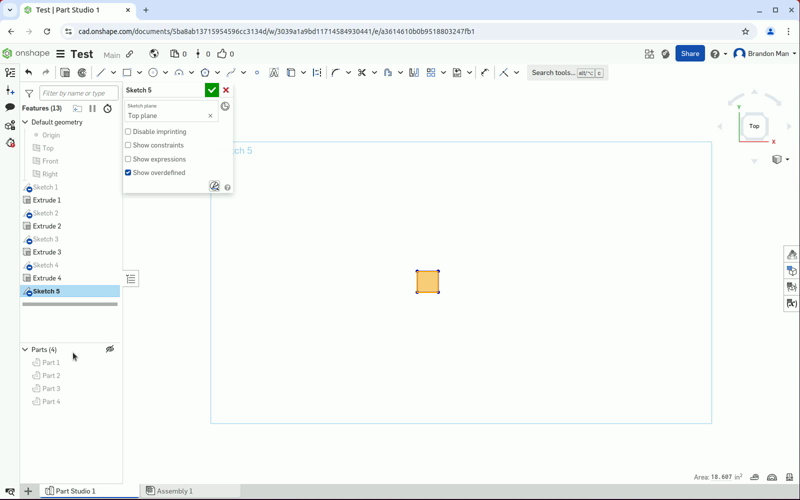
key(shift+e)
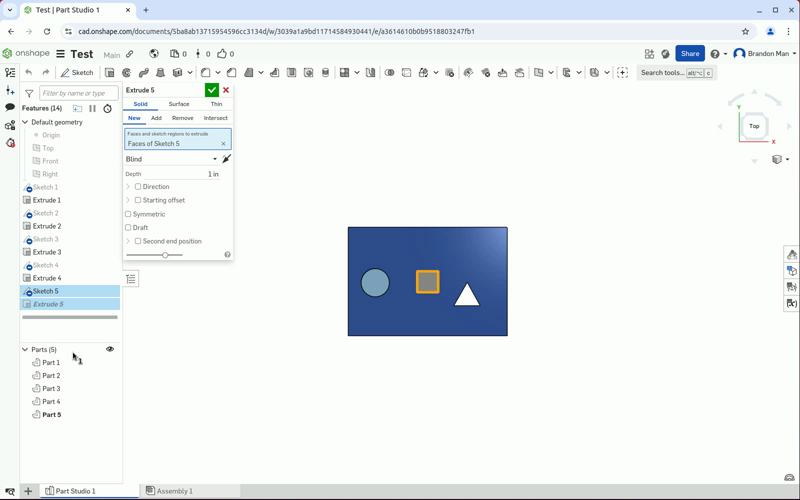
mouse_move(143, 106)
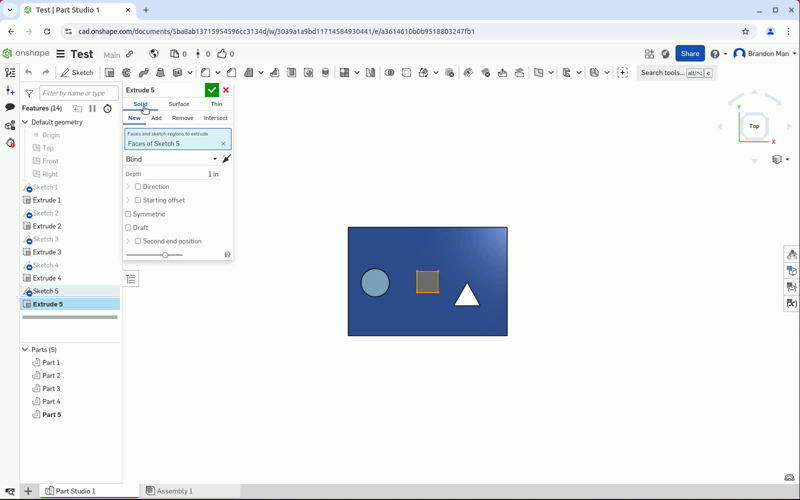
click(143, 106)
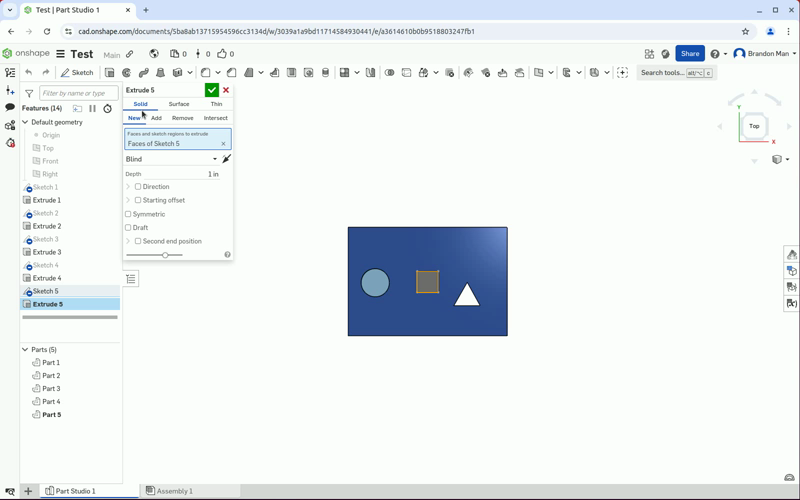
mouse_move(137, 120)
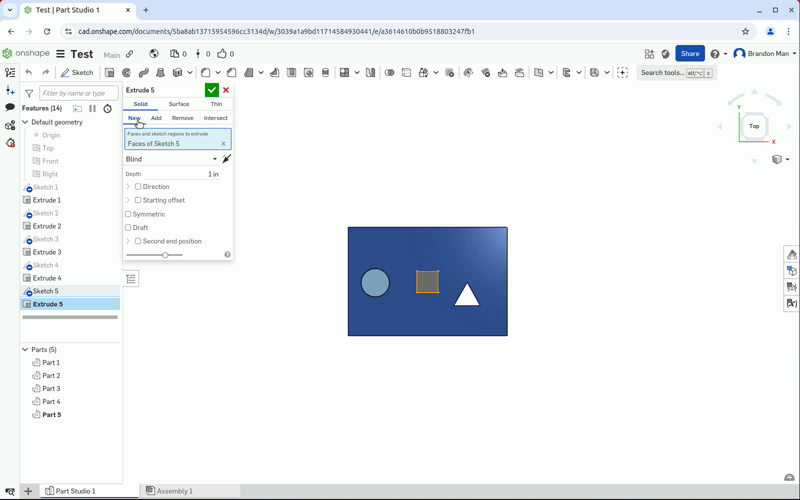
click(137, 120)
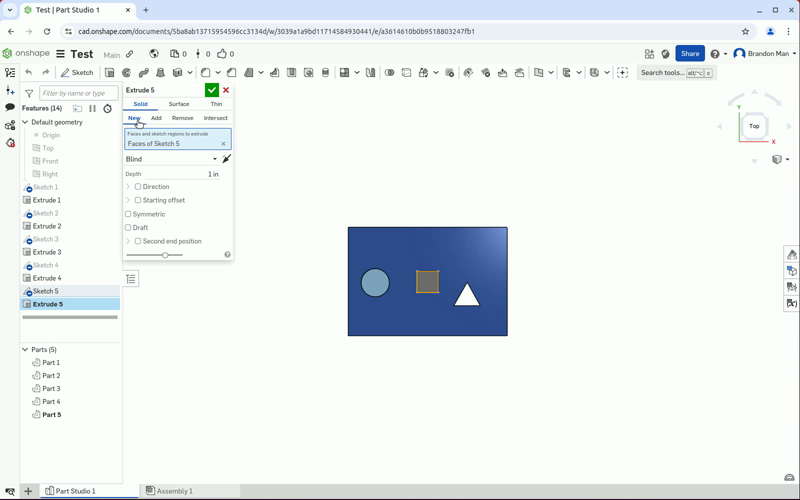
key(tab, 4)
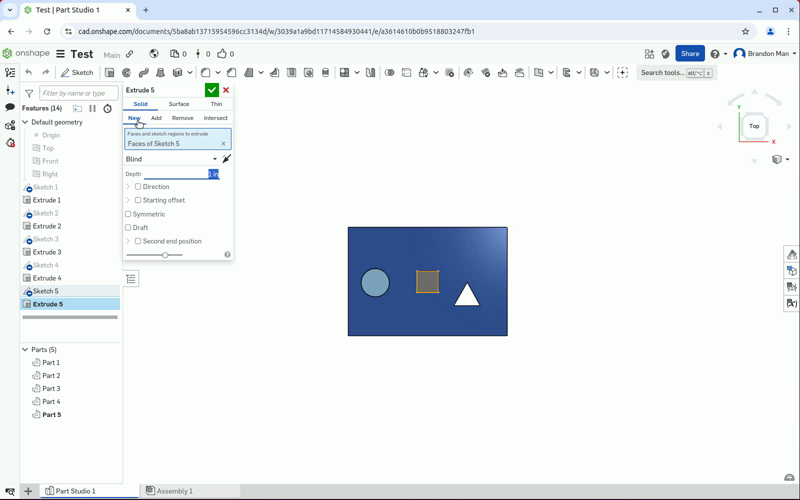
text(-4.333)
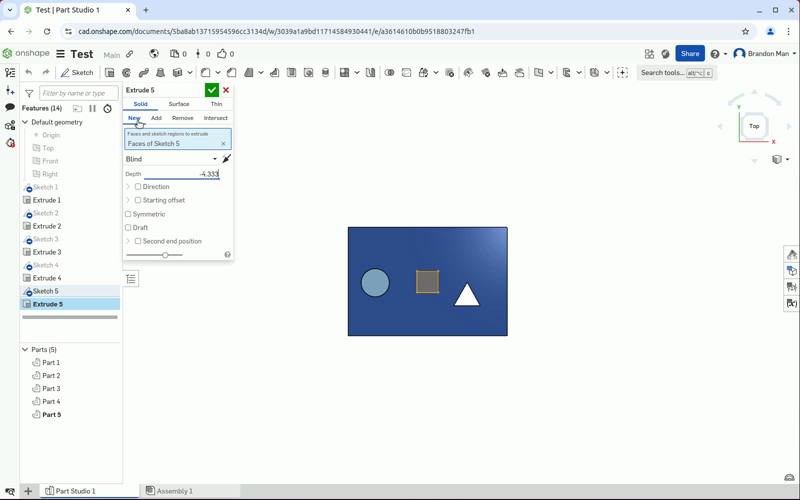
key(enter)
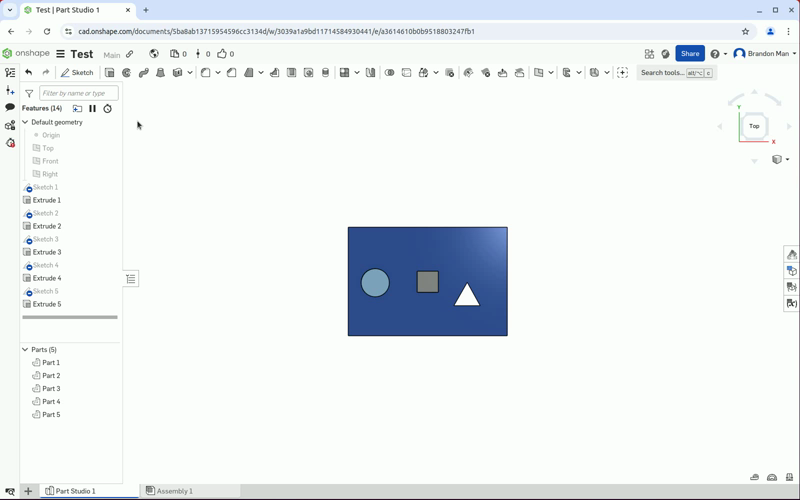
key(shift+h)
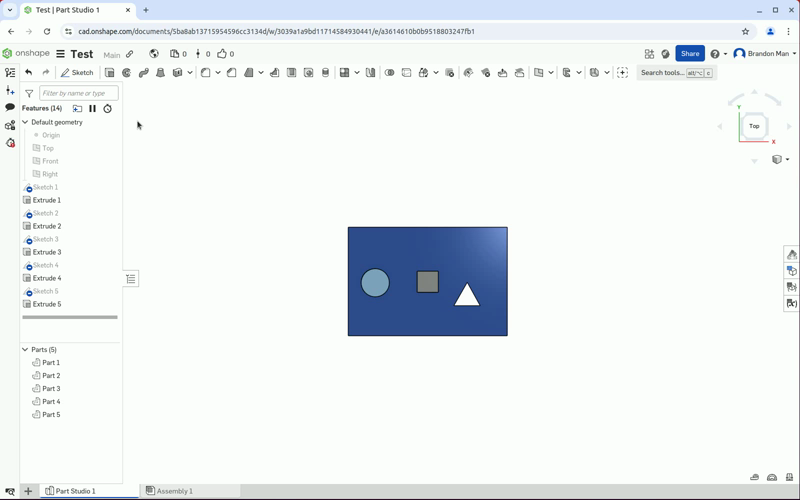
key(shift+h)
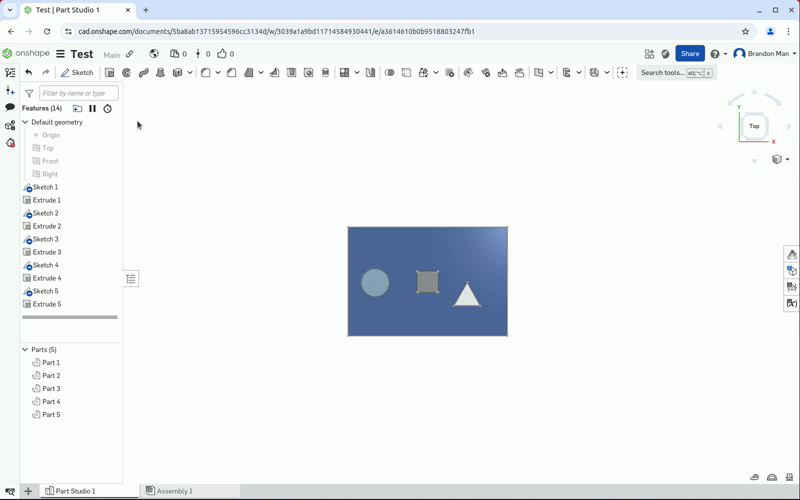
key(shift+7)
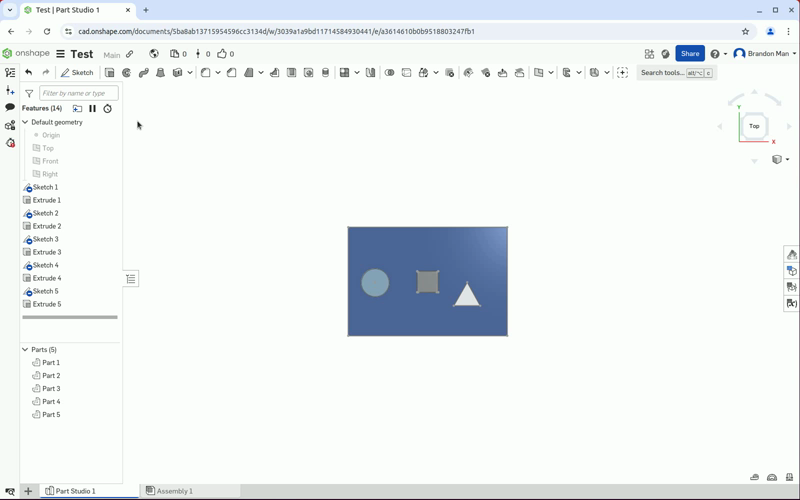
key(up, 3)
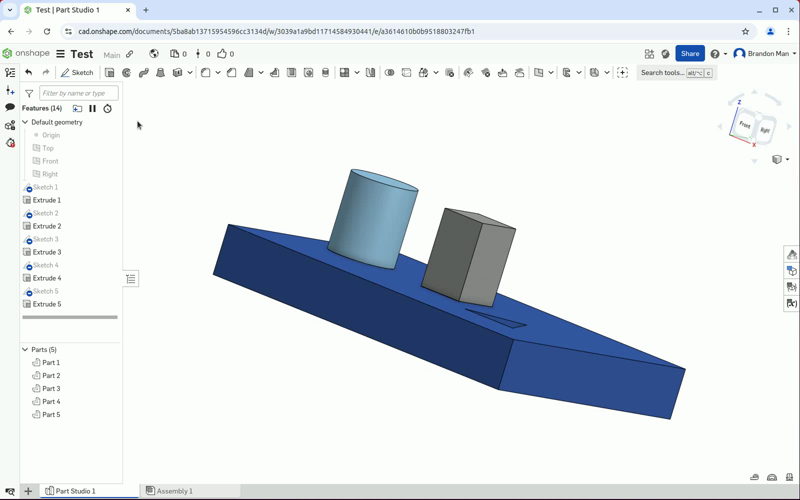
key(left, 3)
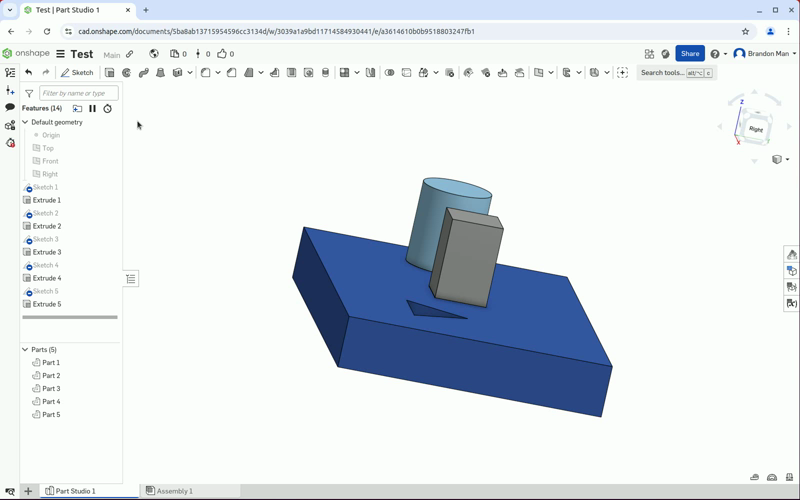
key(right, 3)
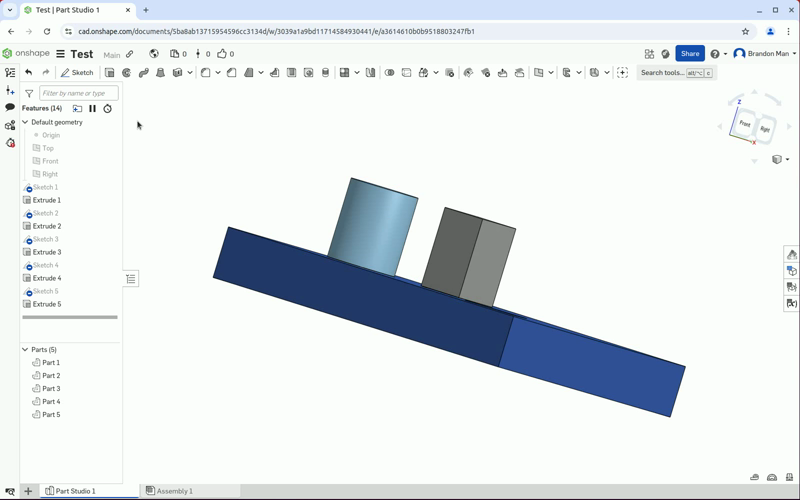
key(down, 3)
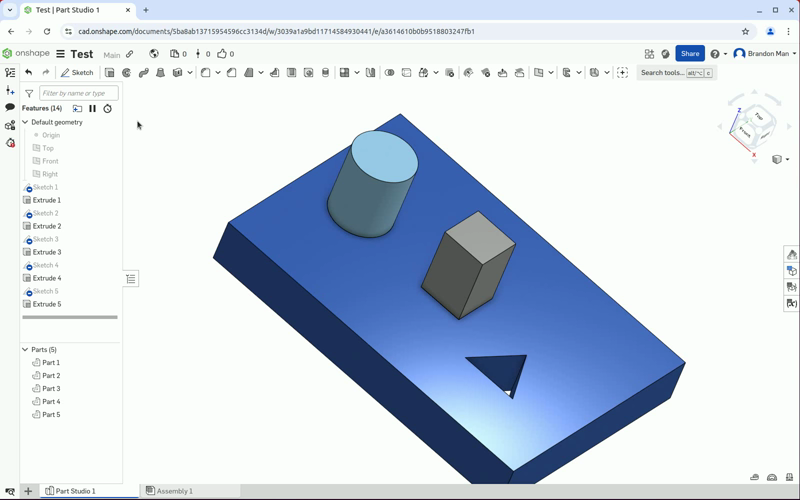
mouse_move(73, 189)
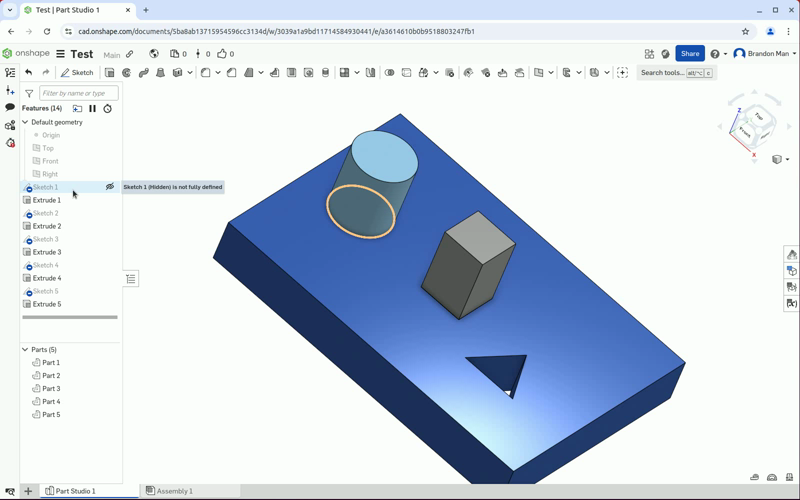
click(73, 189)